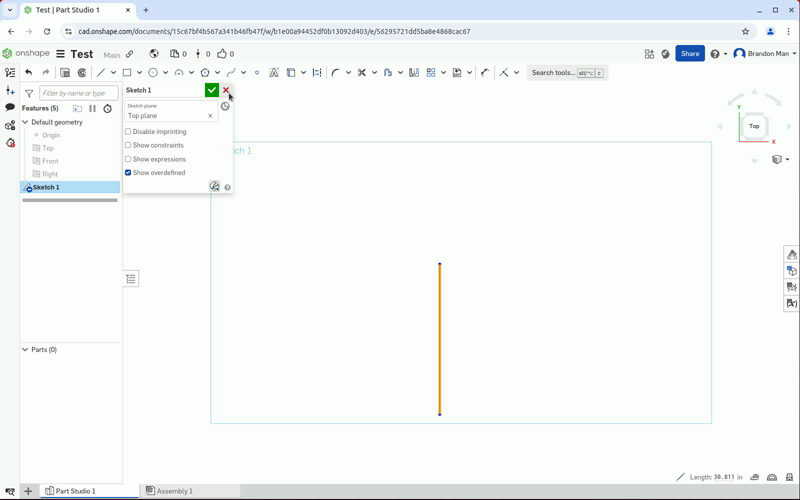
key(shift+h)
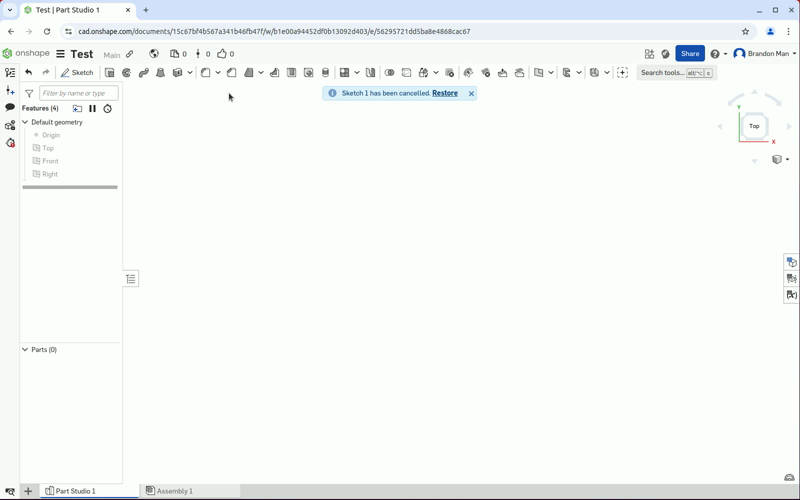
mouse_move(73, 352)
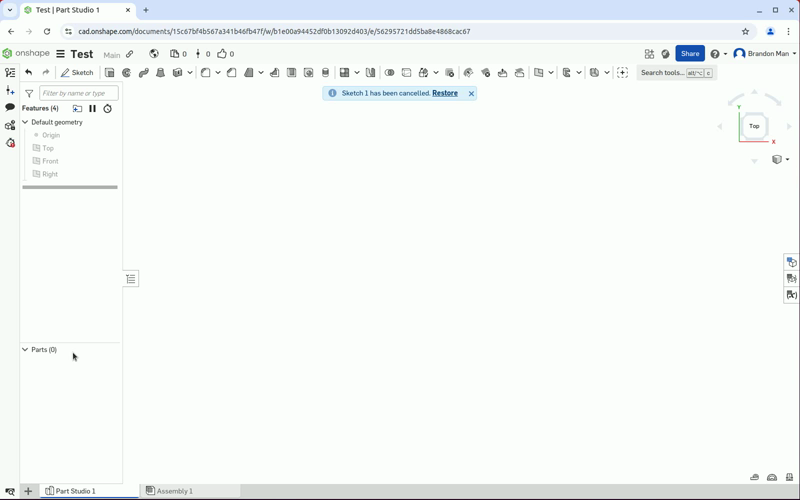
key(y)
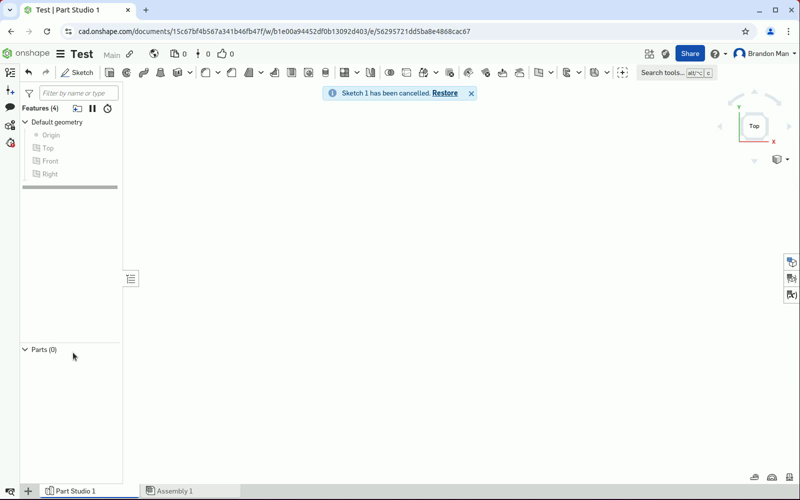
key(shift+p)
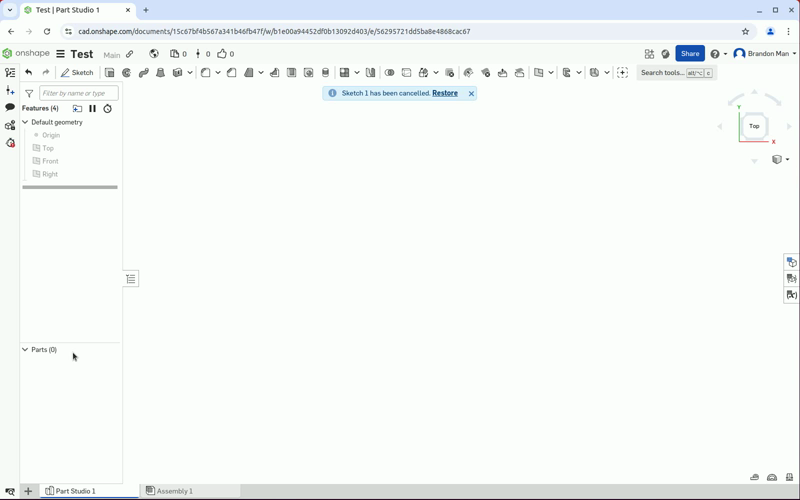
key(space)
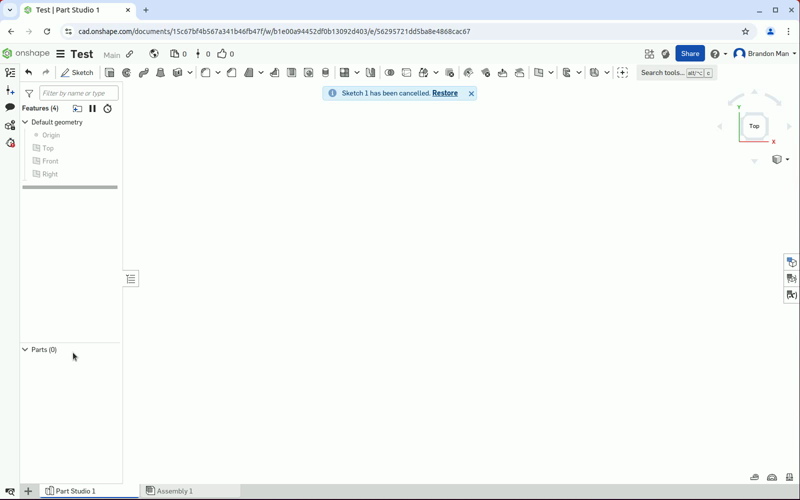
key_down(shift)
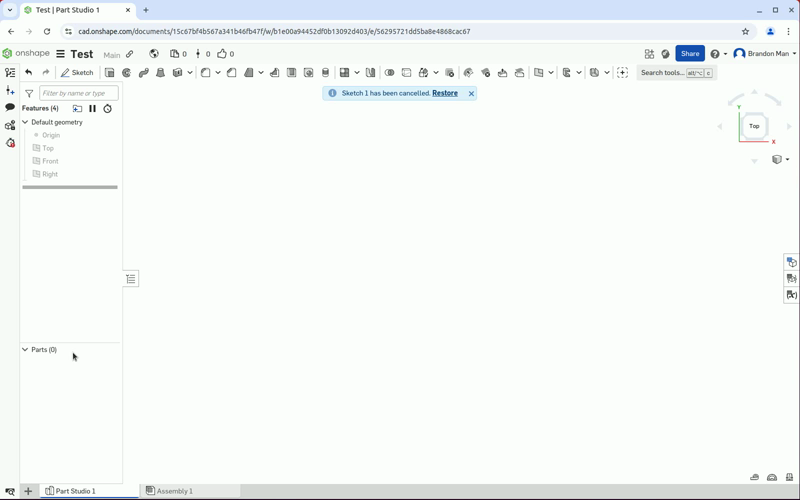
key(up)
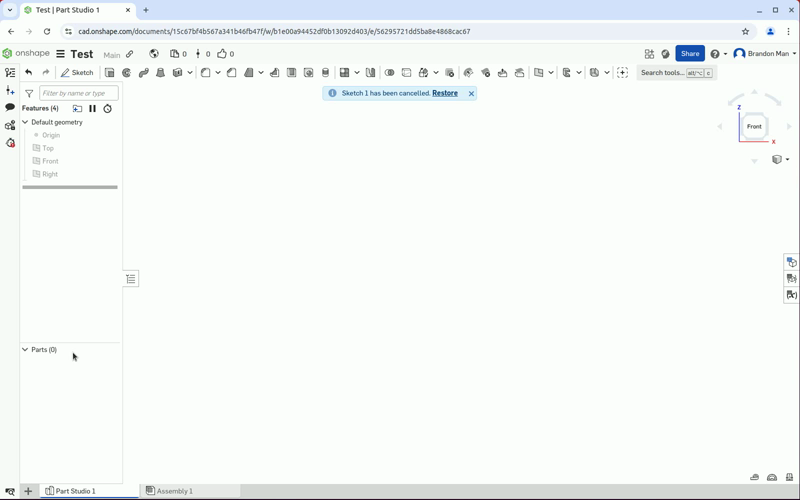
key_up(shift)
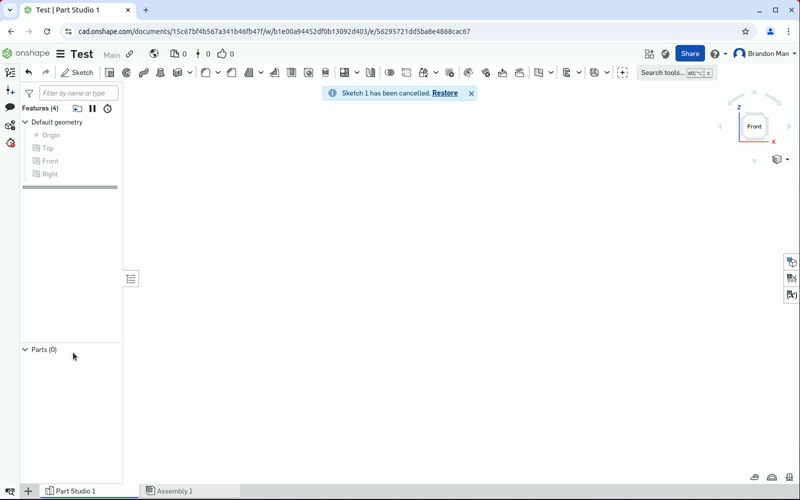
key(space)
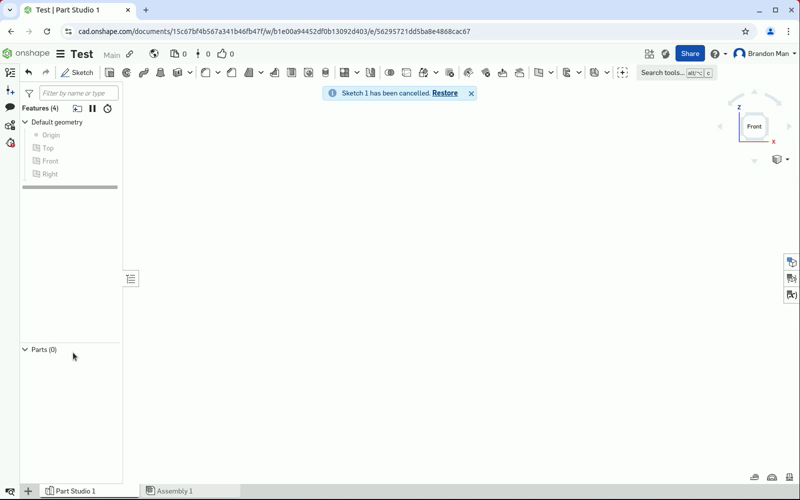
key_down(shift)
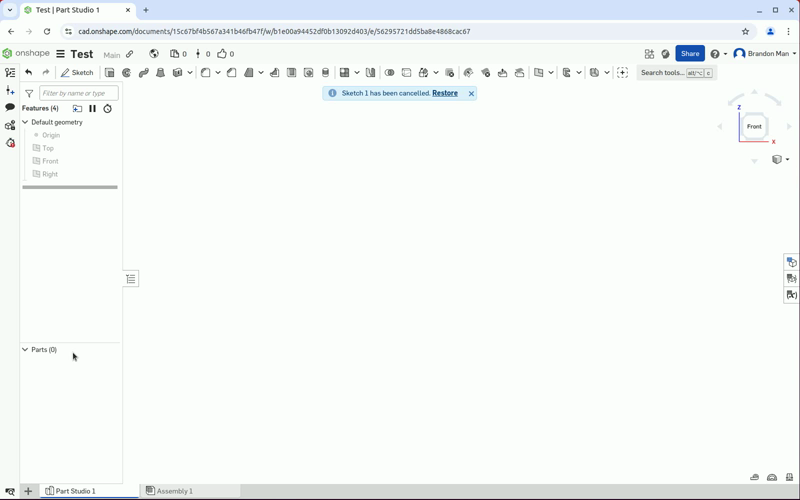
key(left)
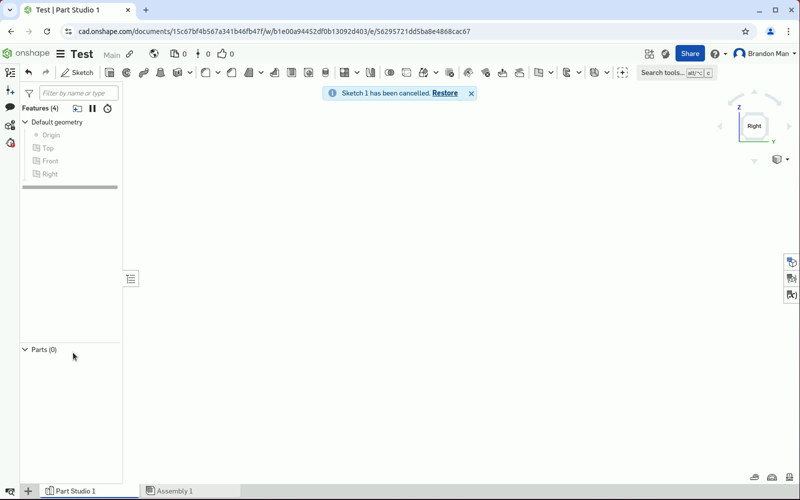
key_up(shift)
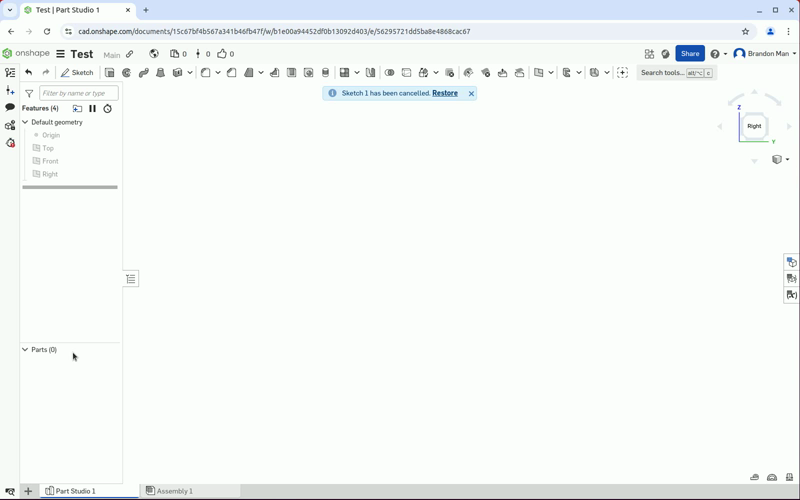
mouse_move(73, 352)
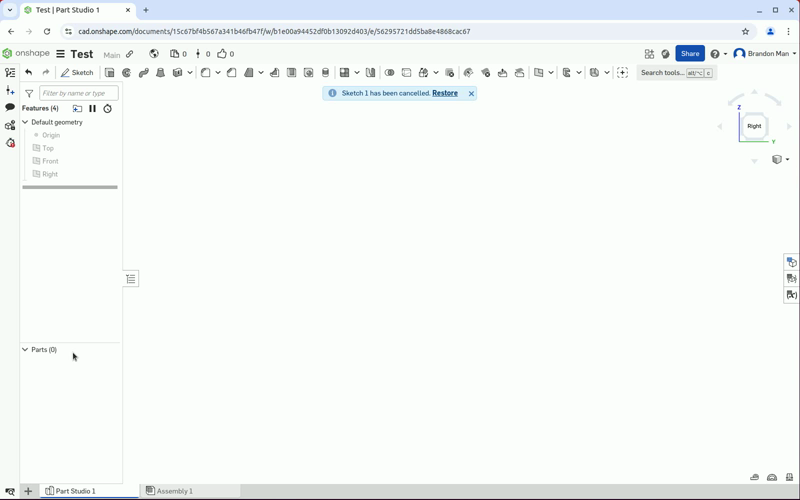
key(shift+y)
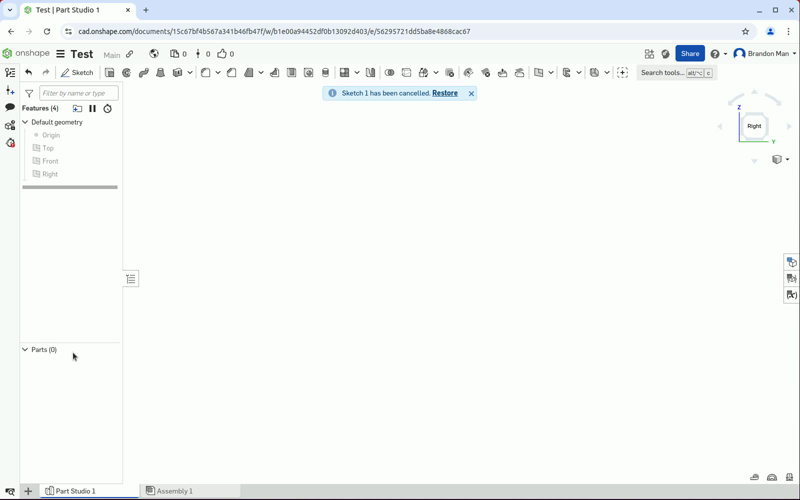
key(shift+s)
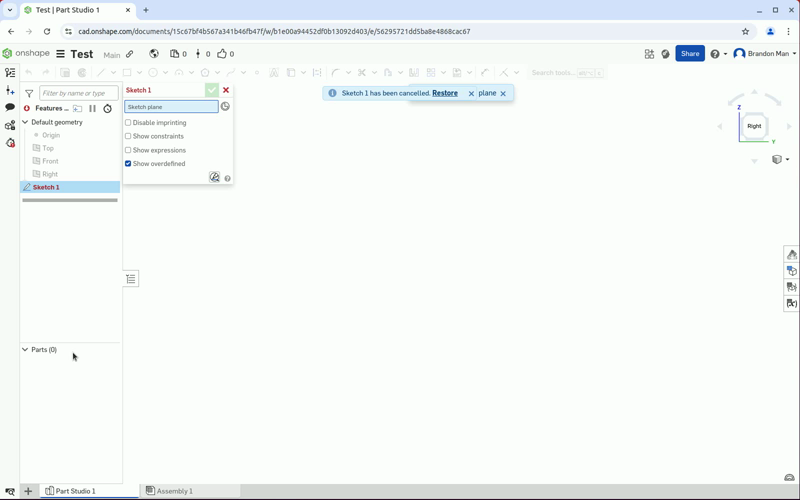
mouse_move(73, 176)
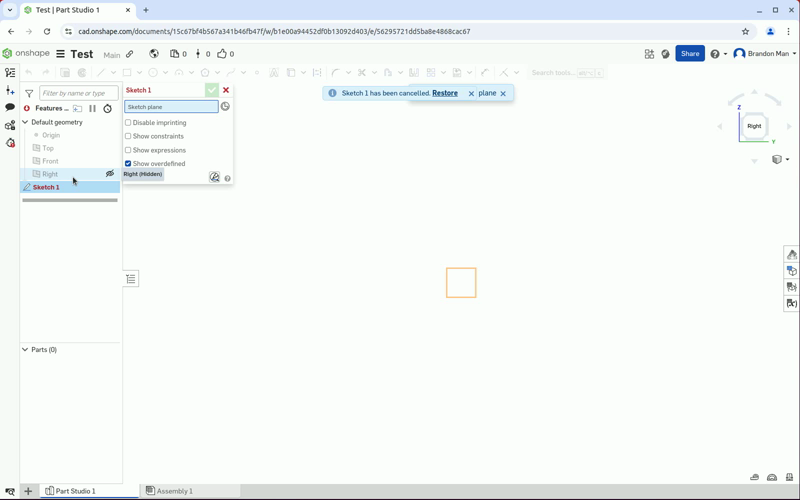
click(73, 176)
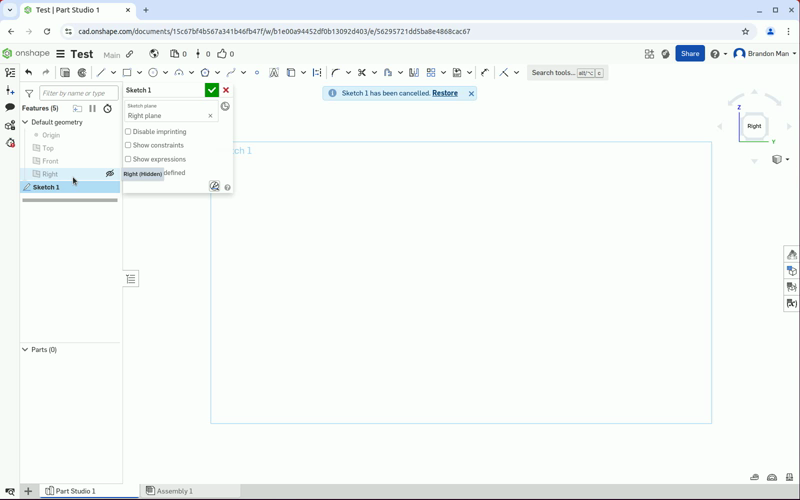
mouse_move(73, 352)
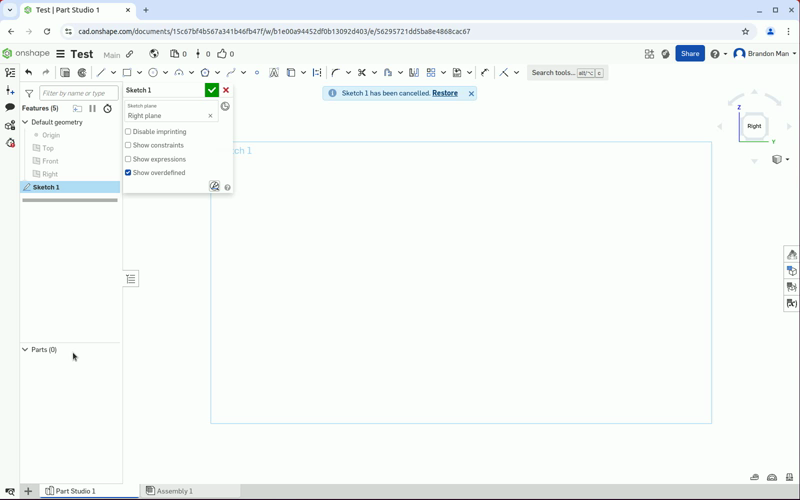
key(y)
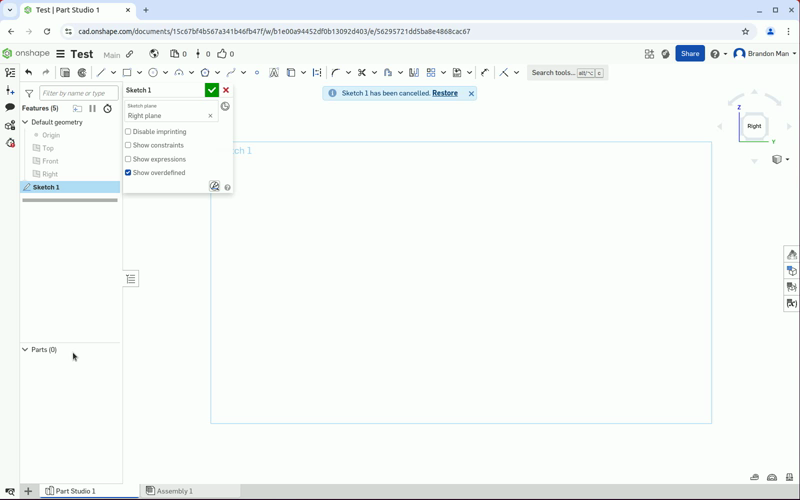
key(l)
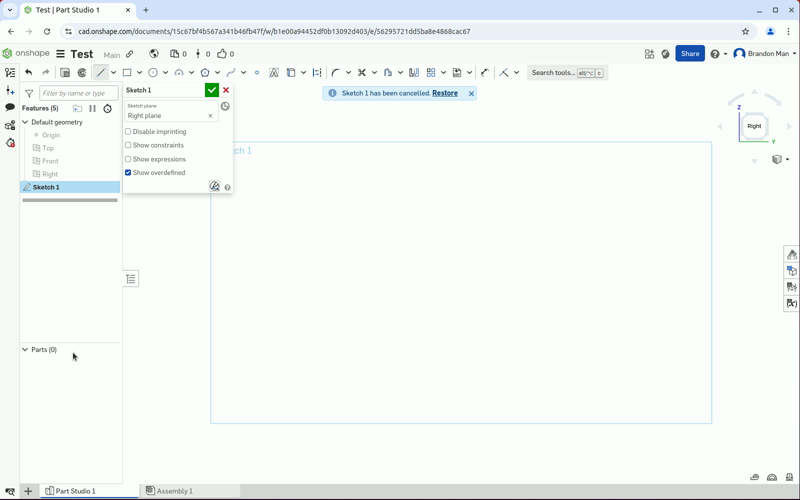
key_down(shift)
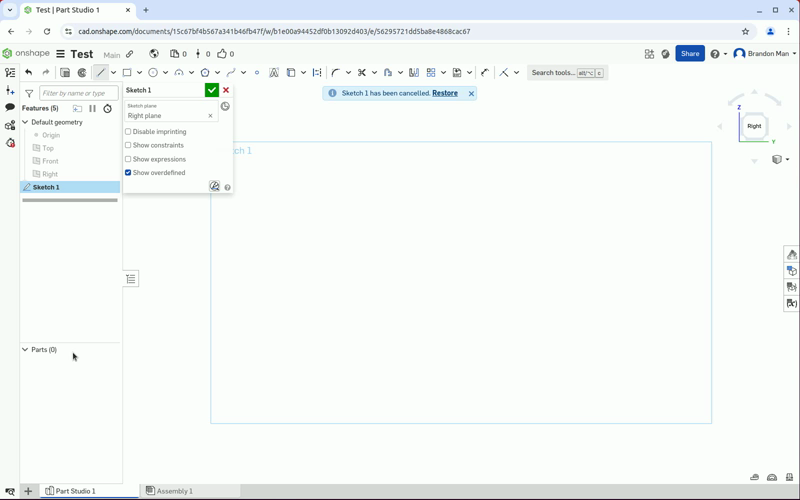
mouse_move(355, 290)
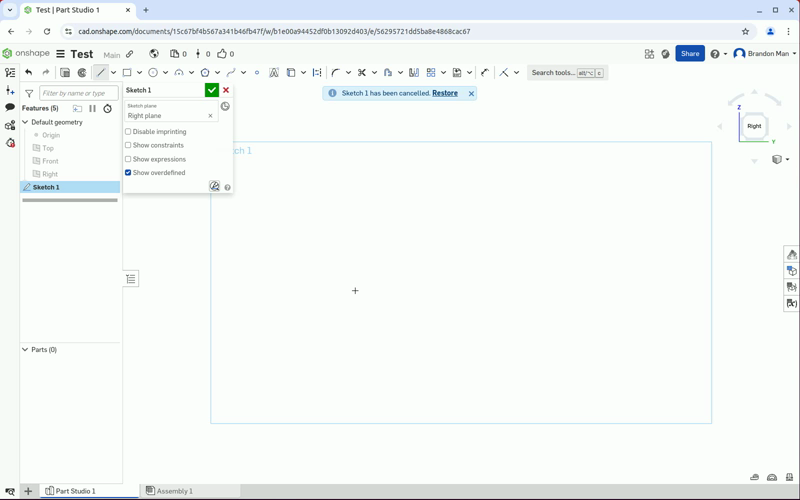
click(355, 290)
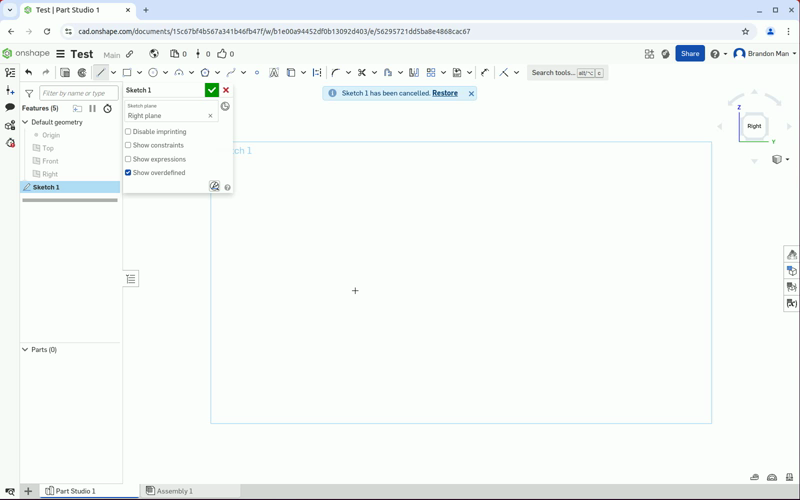
key_up(shift)
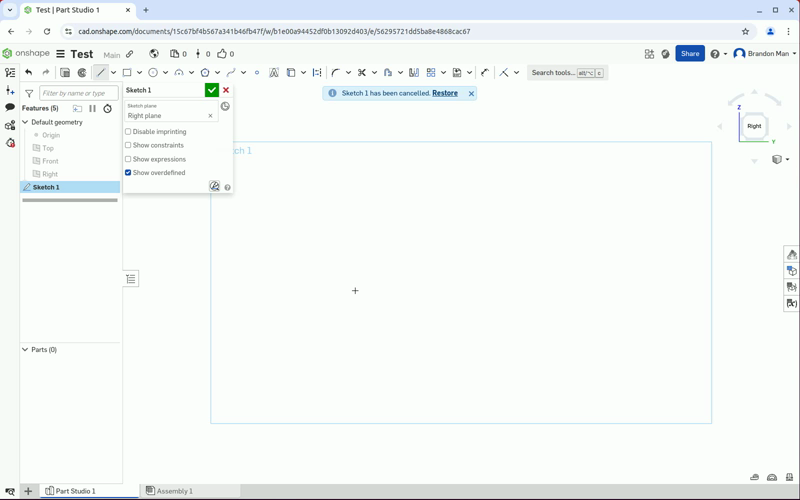
key_down(shift)
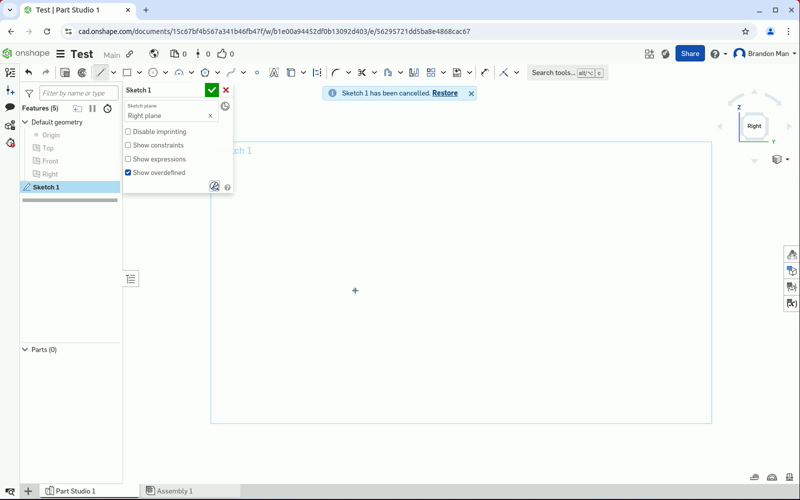
mouse_move(566, 290)
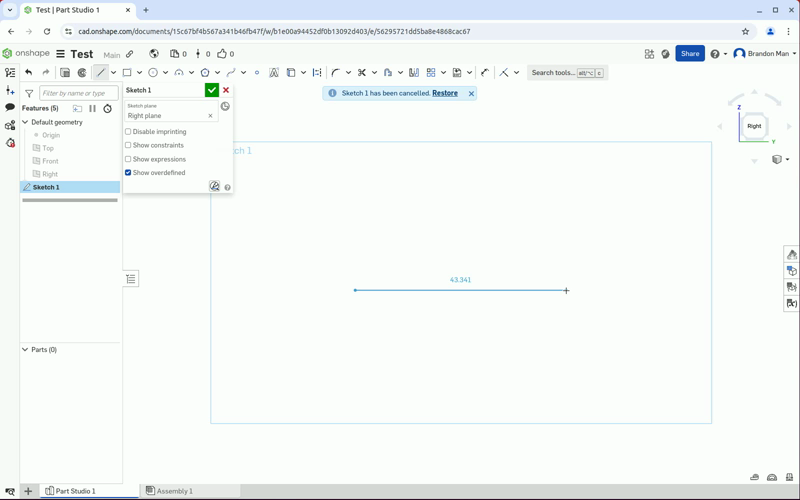
click(566, 290)
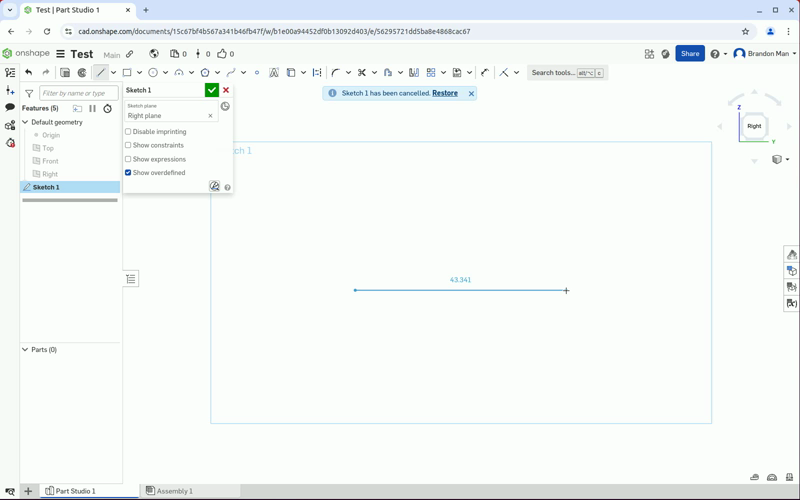
key_up(shift)
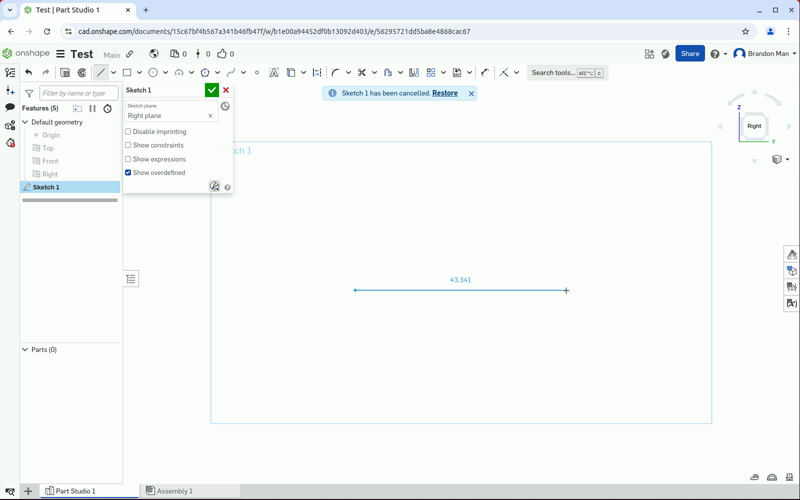
key(esc)
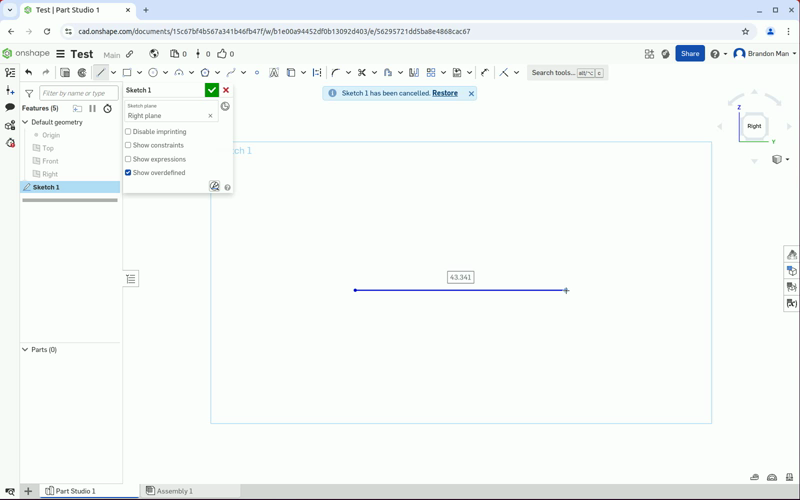
key(a)
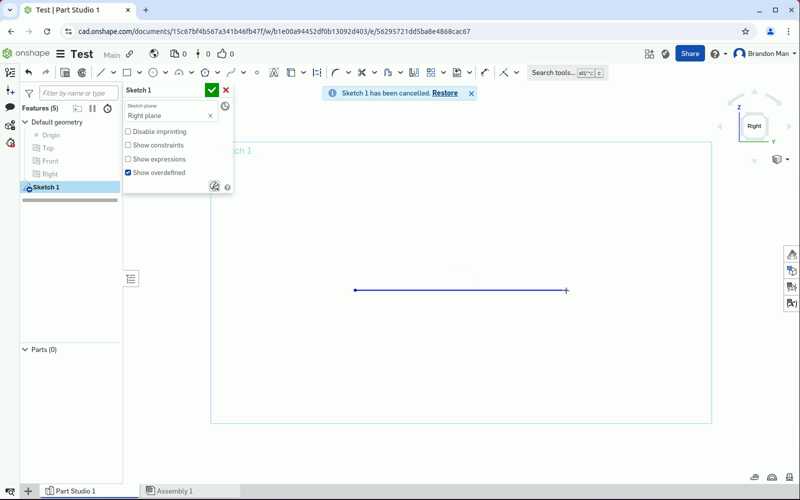
mouse_move(566, 290)
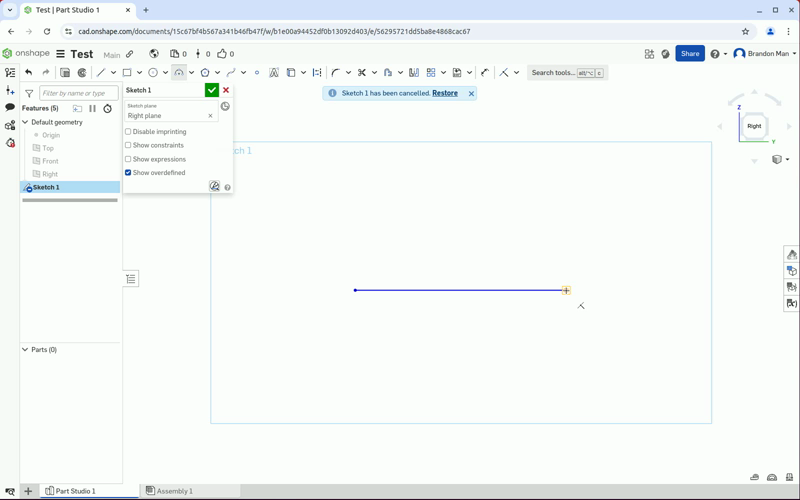
click(566, 290)
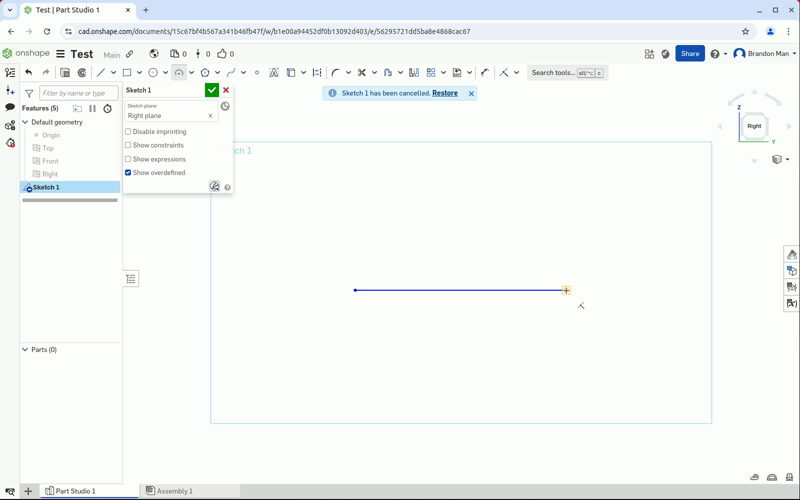
key_down(shift)
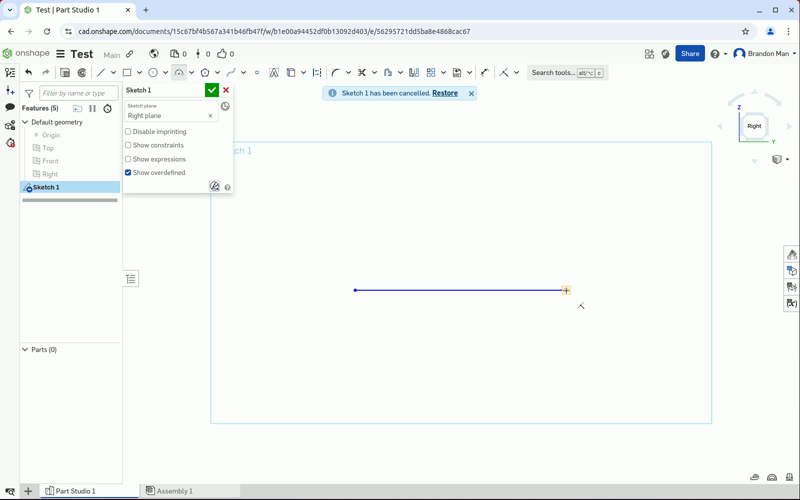
mouse_move(566, 276)
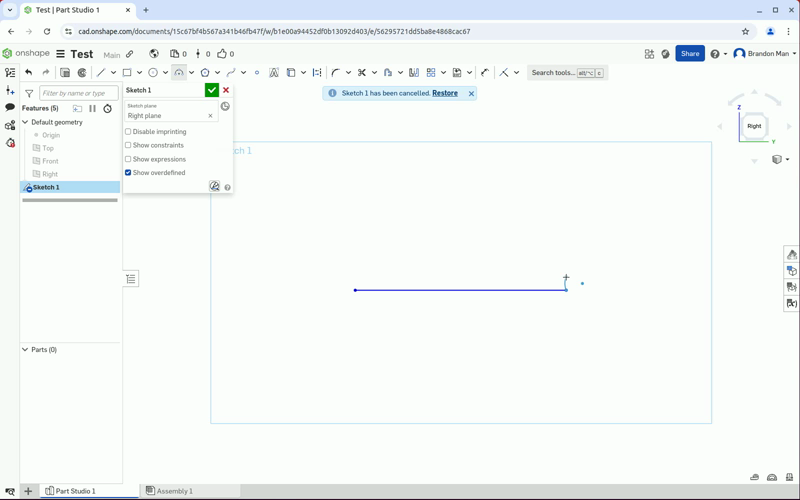
click(566, 276)
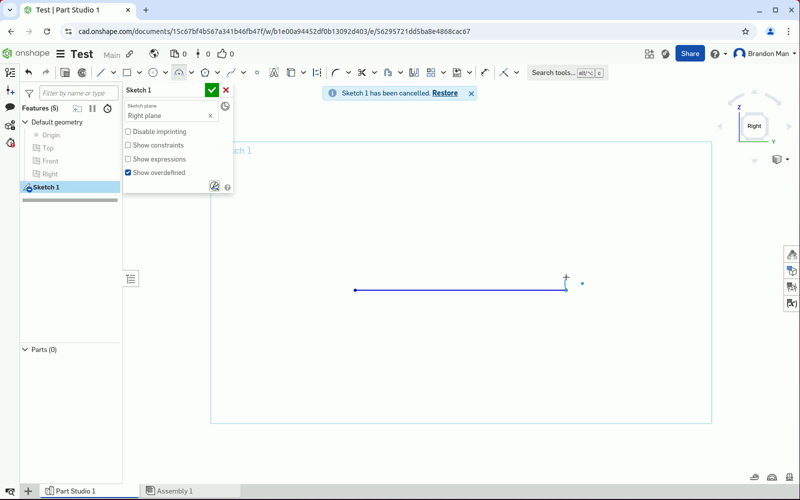
mouse_move(559, 283)
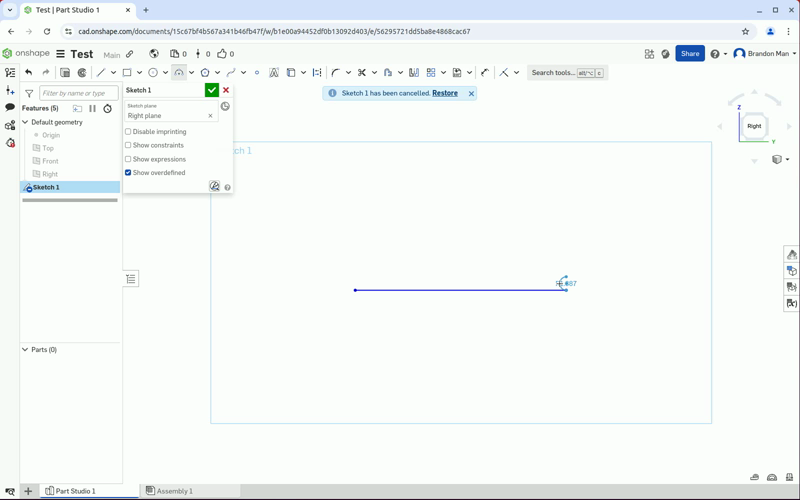
click(559, 283)
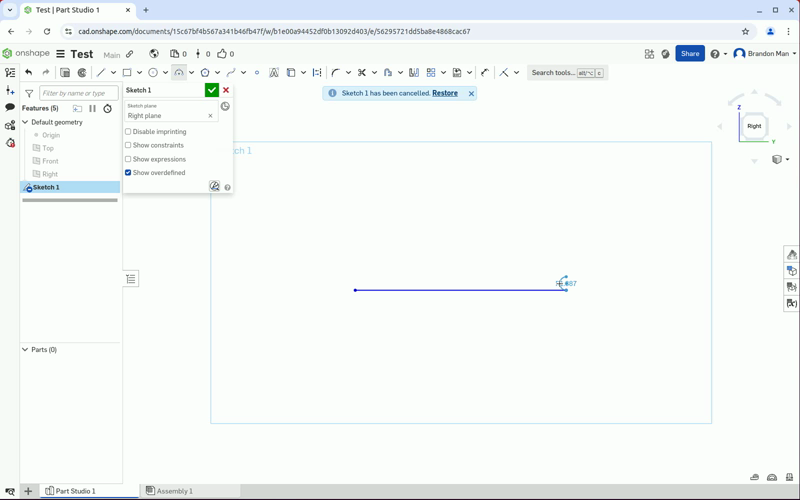
key_up(shift)
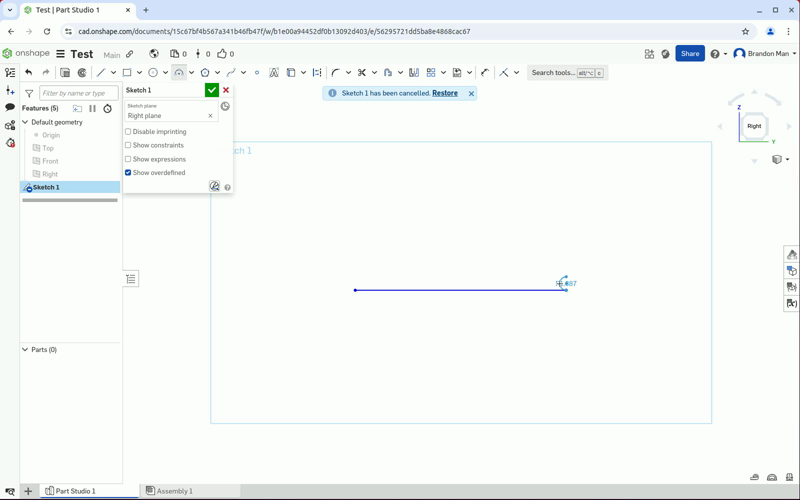
key(esc)
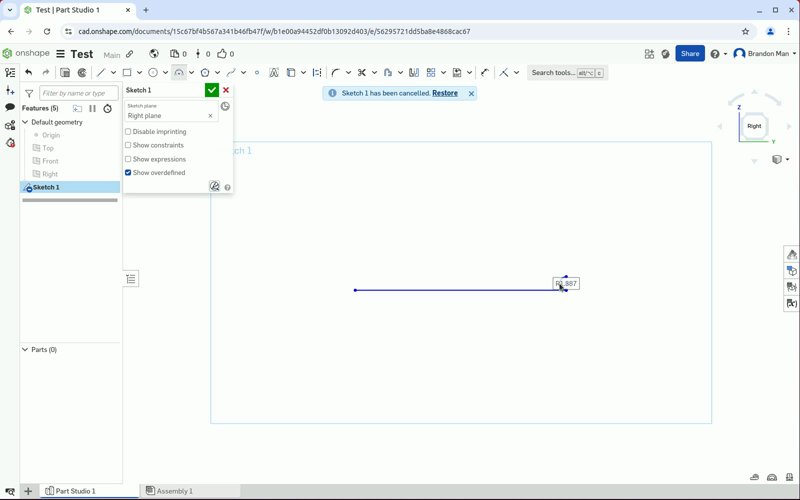
key(l)
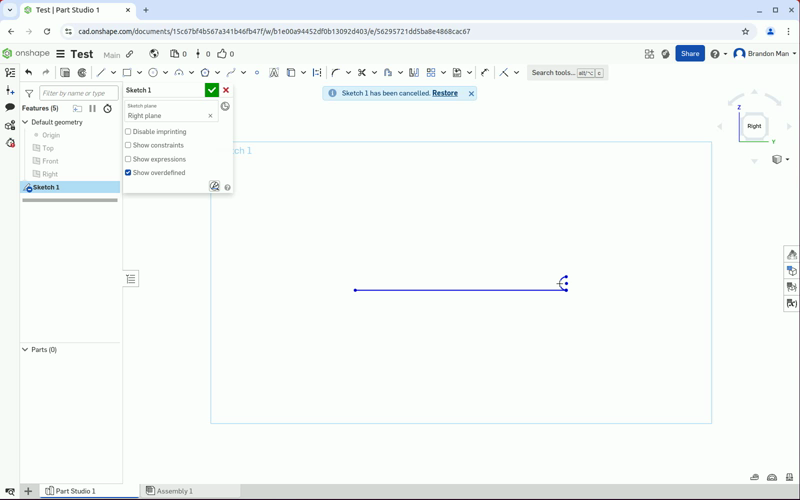
mouse_move(566, 276)
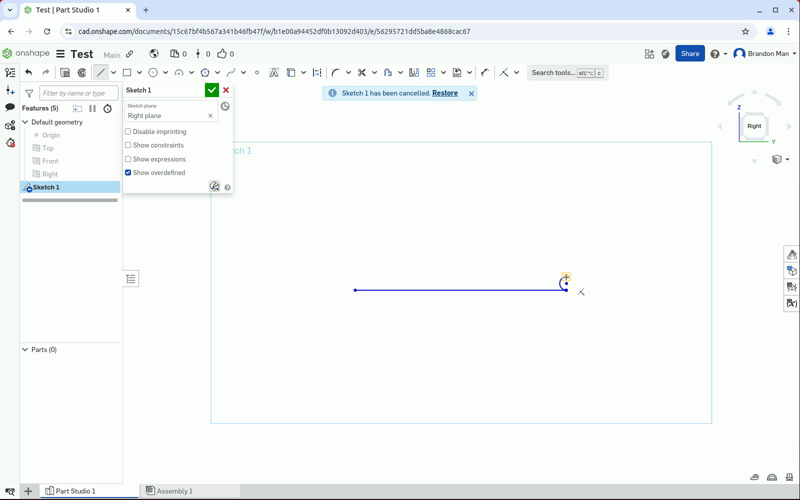
click(566, 276)
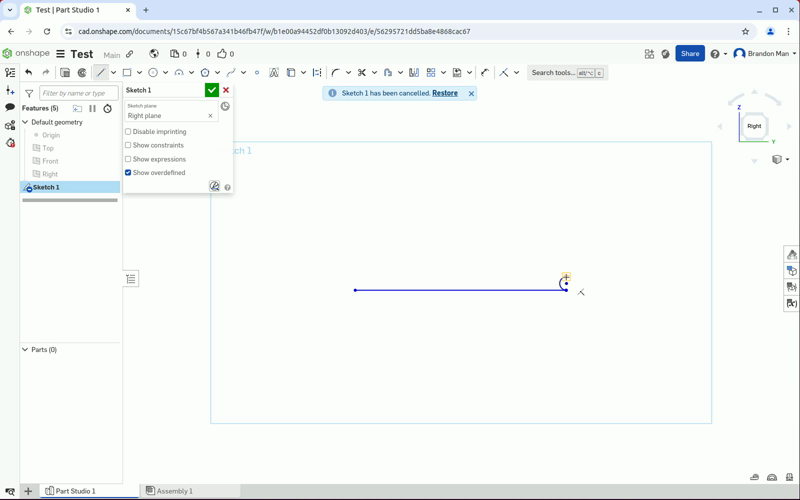
key_down(shift)
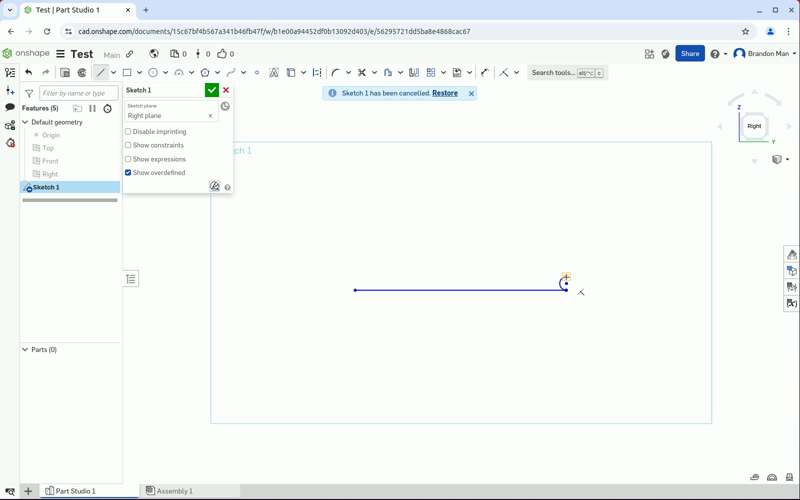
mouse_move(355, 276)
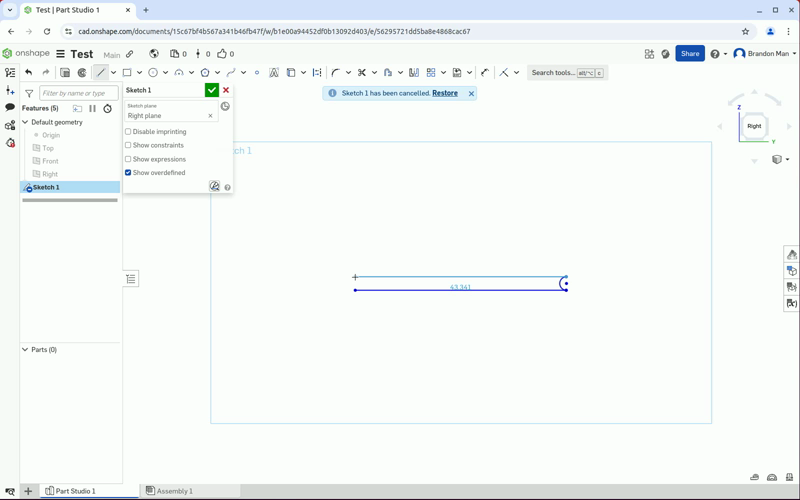
click(355, 276)
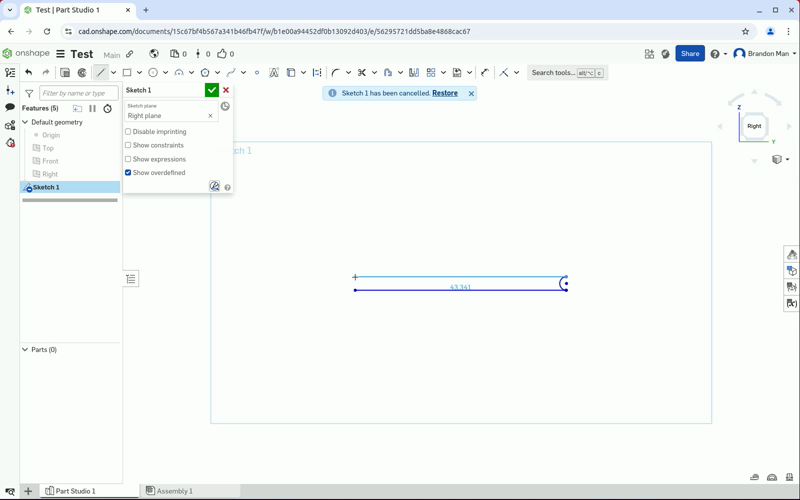
key_up(shift)
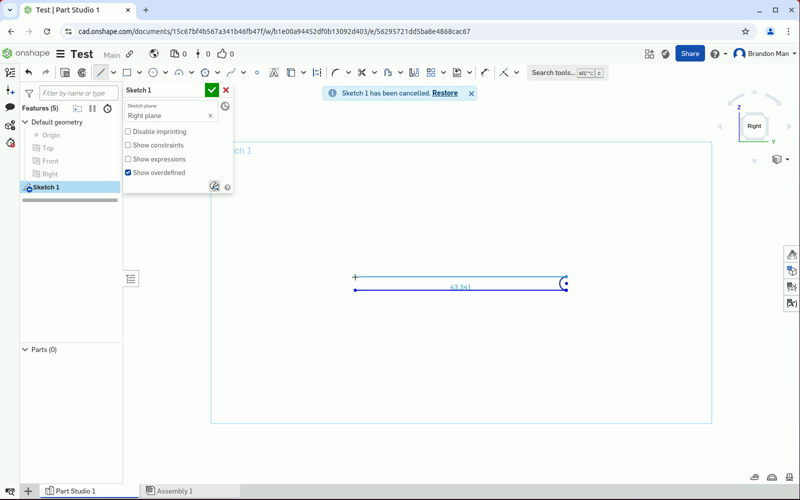
key(esc)
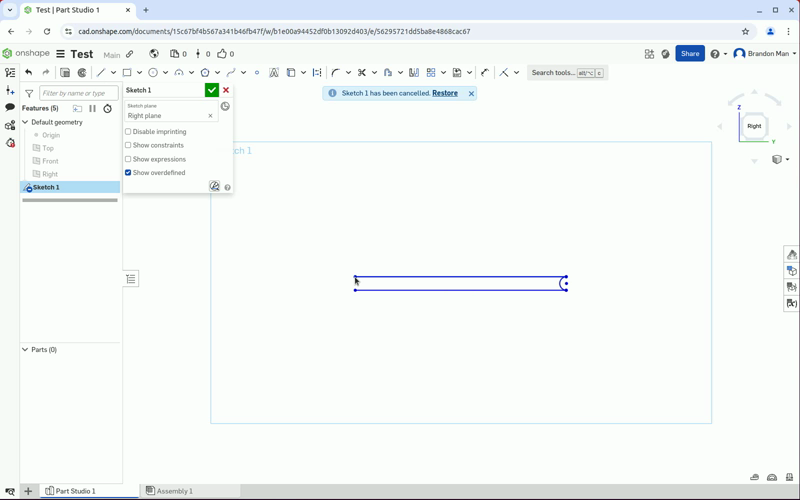
key(a)
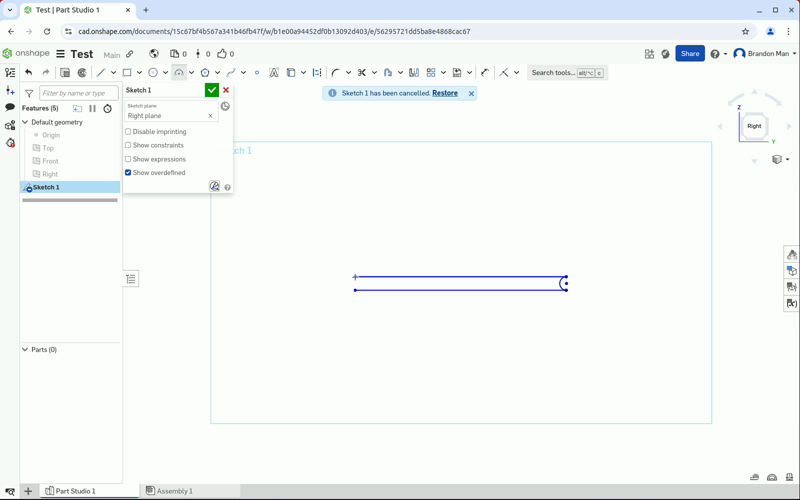
mouse_move(355, 276)
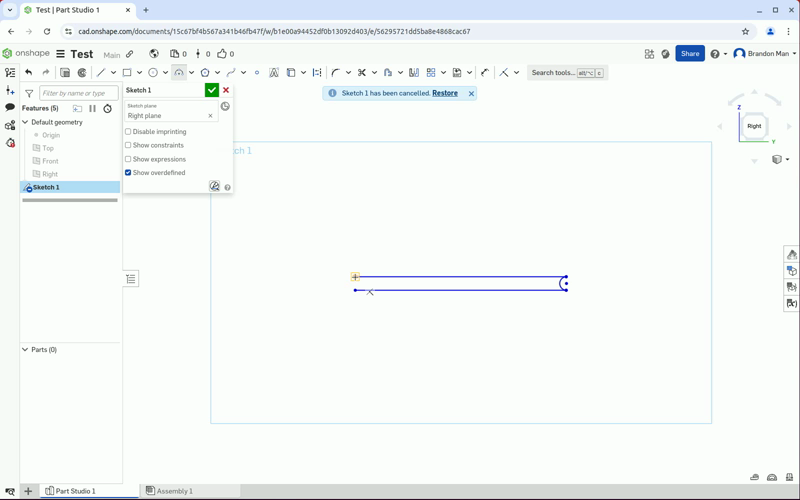
click(355, 276)
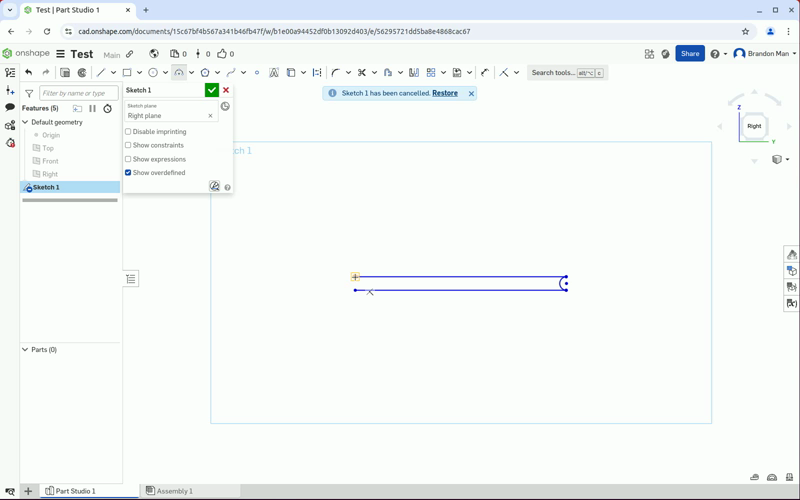
mouse_move(355, 290)
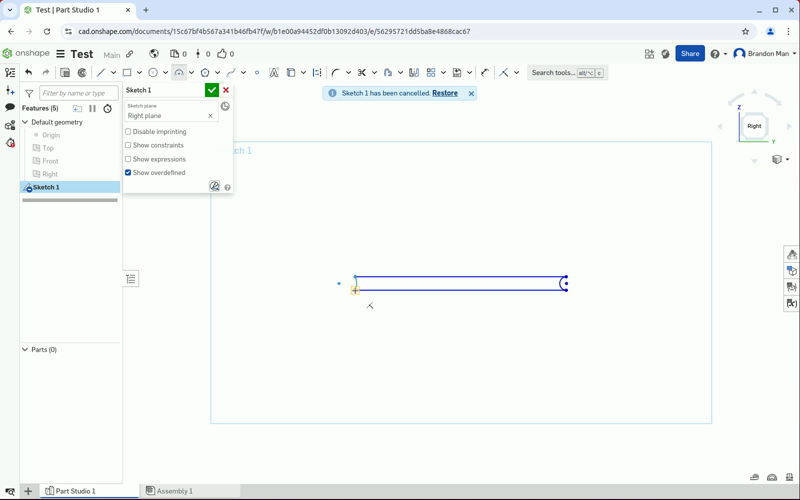
click(355, 290)
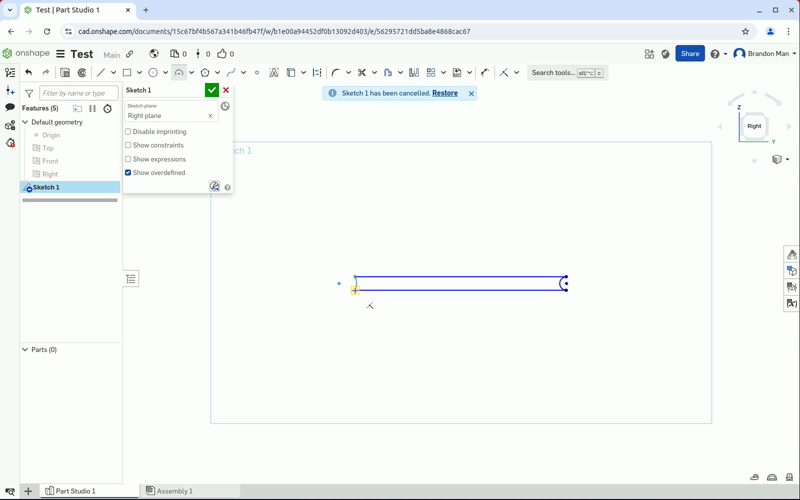
key_down(shift)
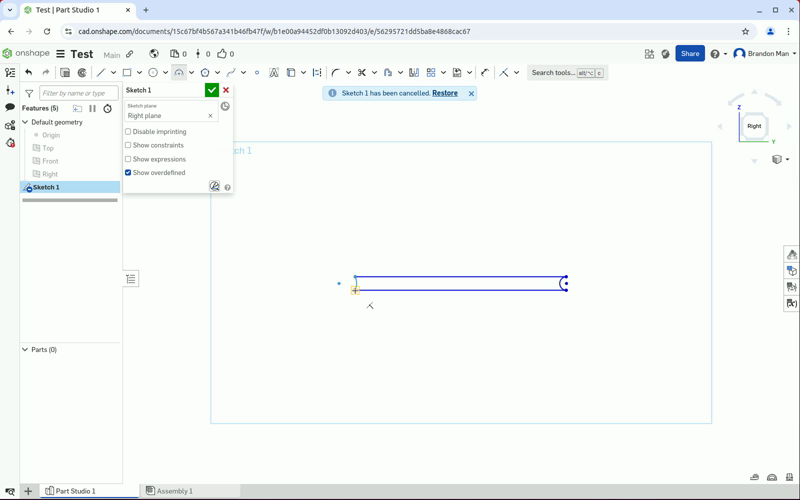
mouse_move(362, 283)
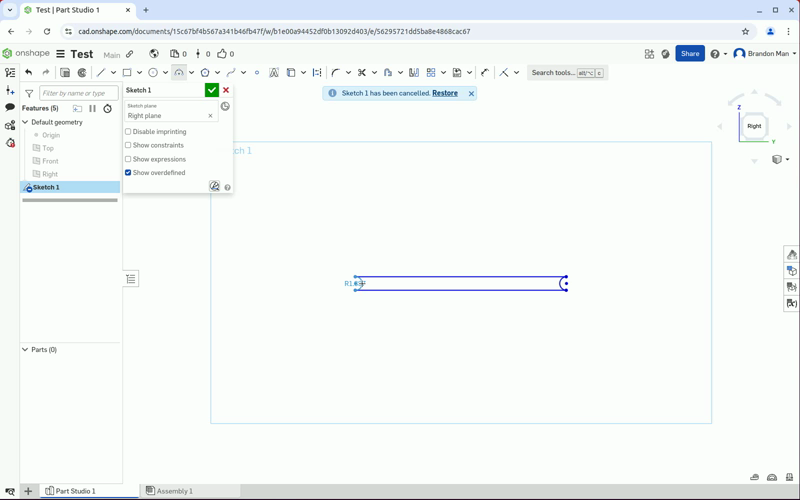
click(362, 283)
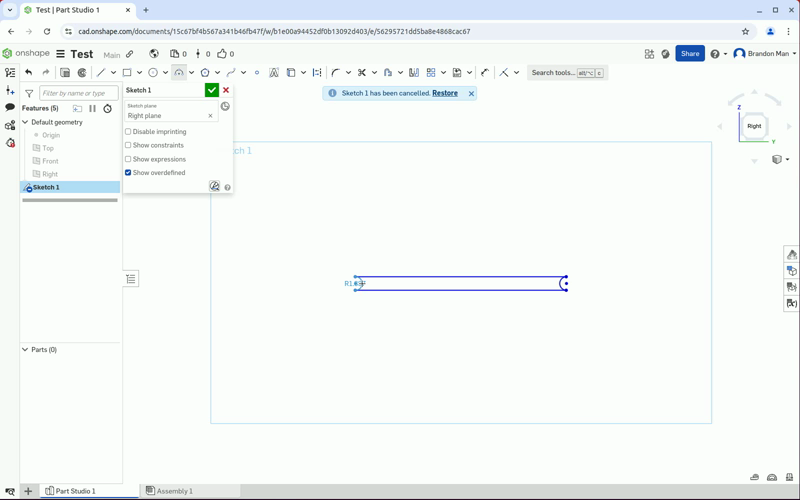
key_up(shift)
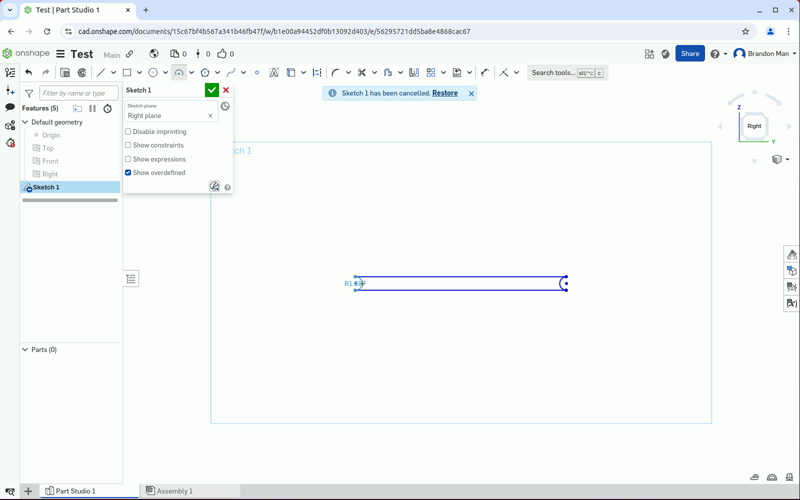
key(esc)
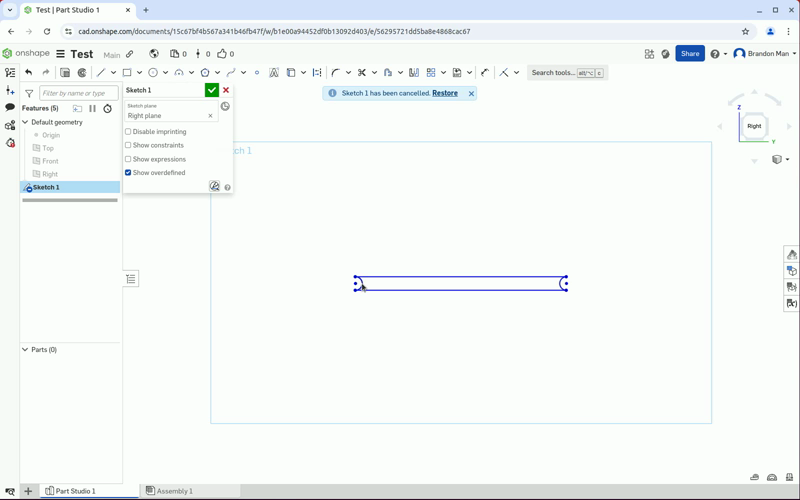
mouse_move(422, 285)
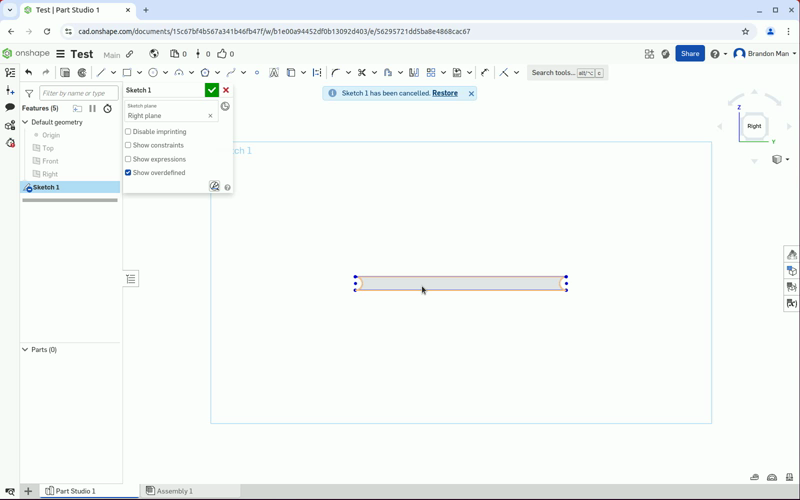
scroll(6)
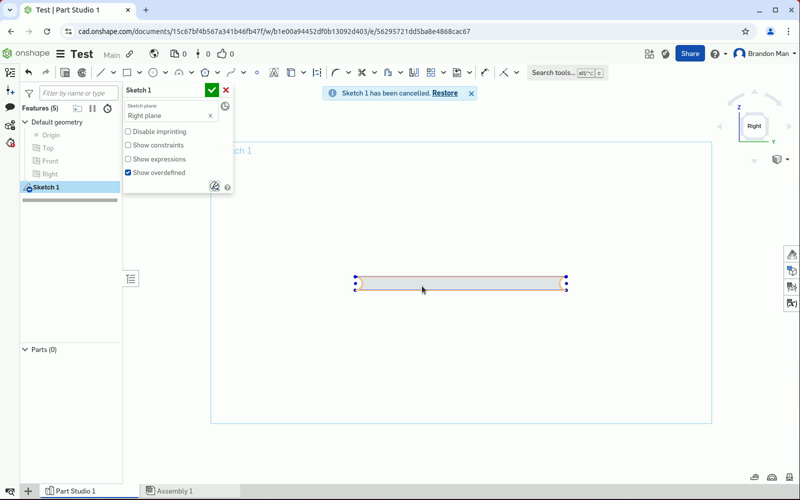
scroll(6)
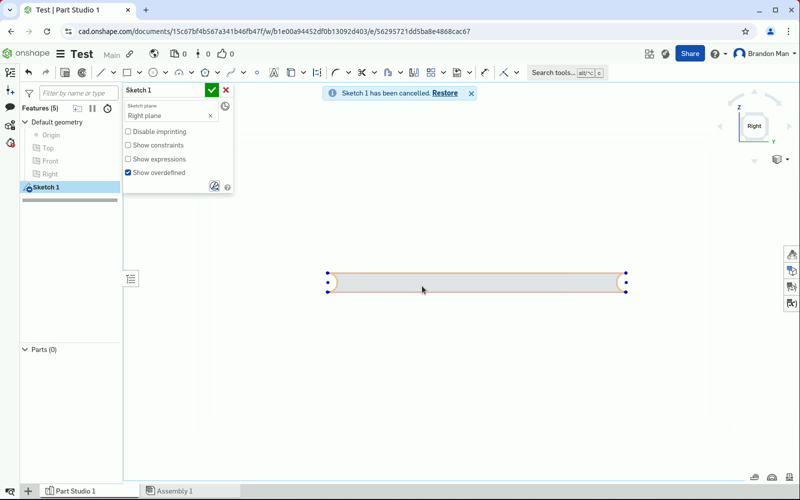
scroll(6)
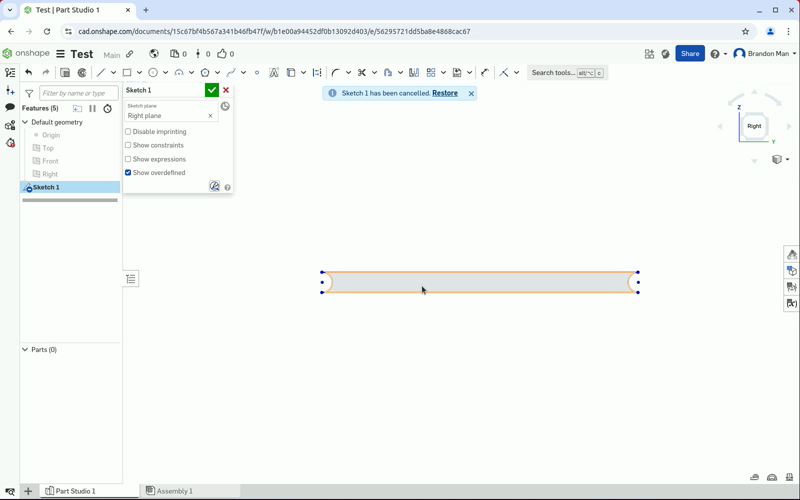
scroll(6)
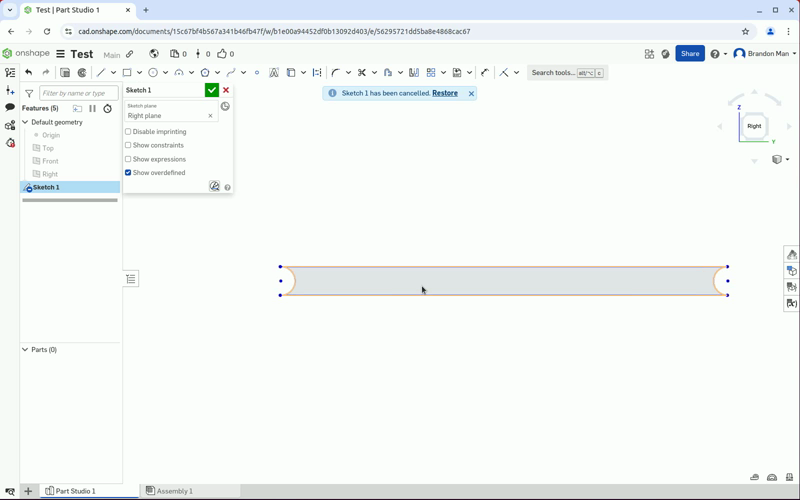
scroll(6)
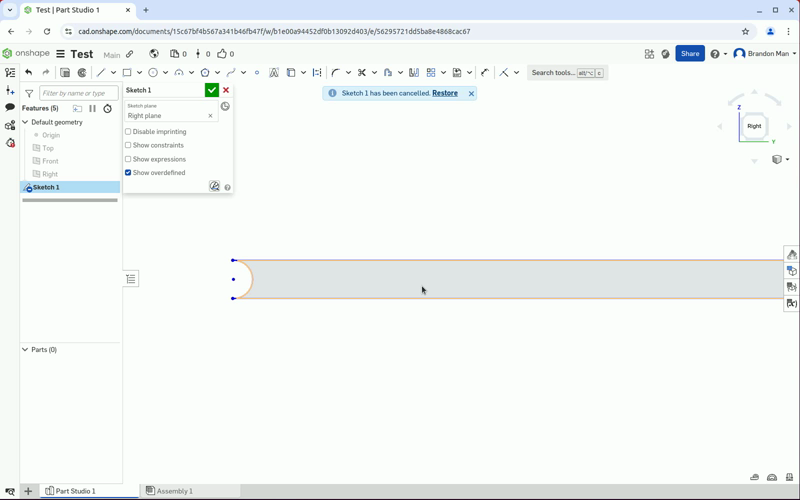
scroll(6)
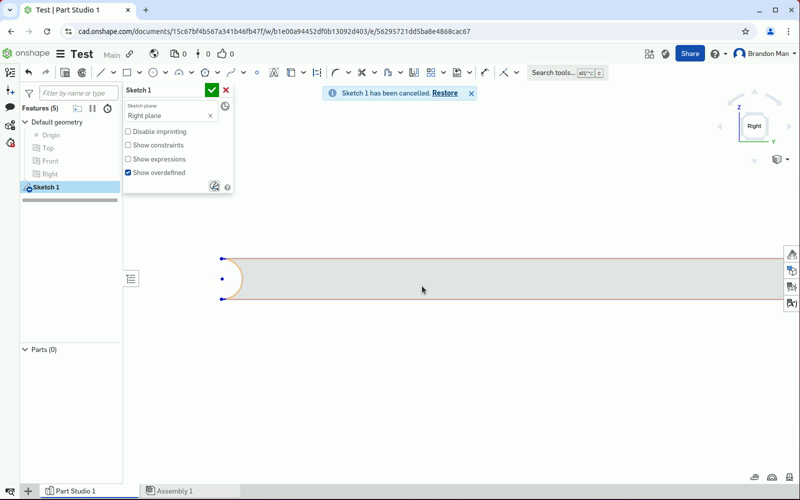
scroll(6)
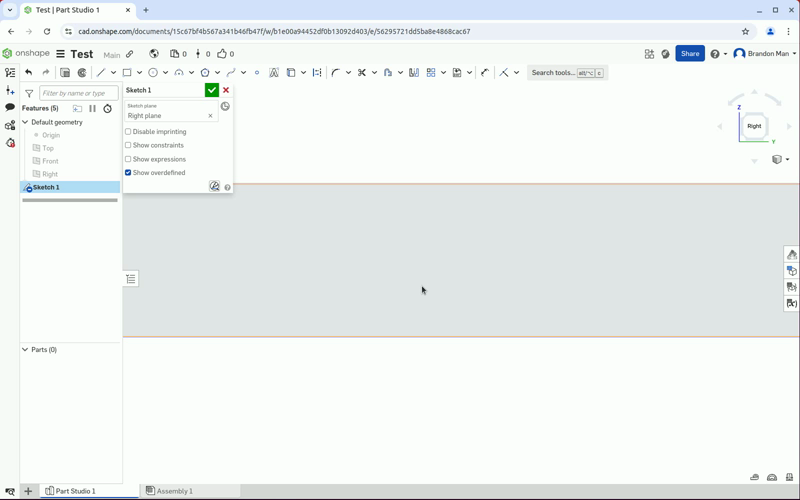
click(422, 285)
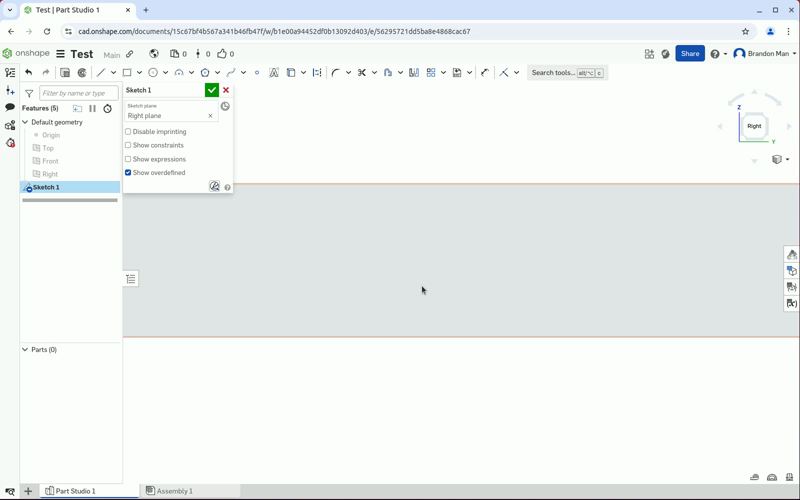
scroll(-6)
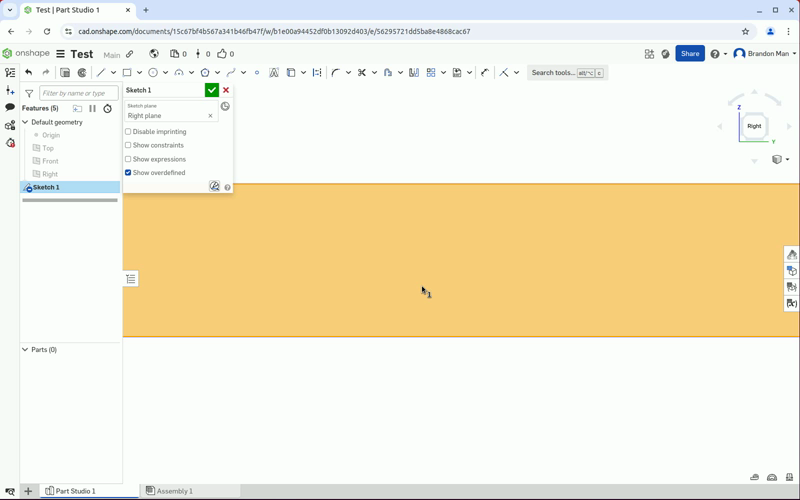
scroll(-6)
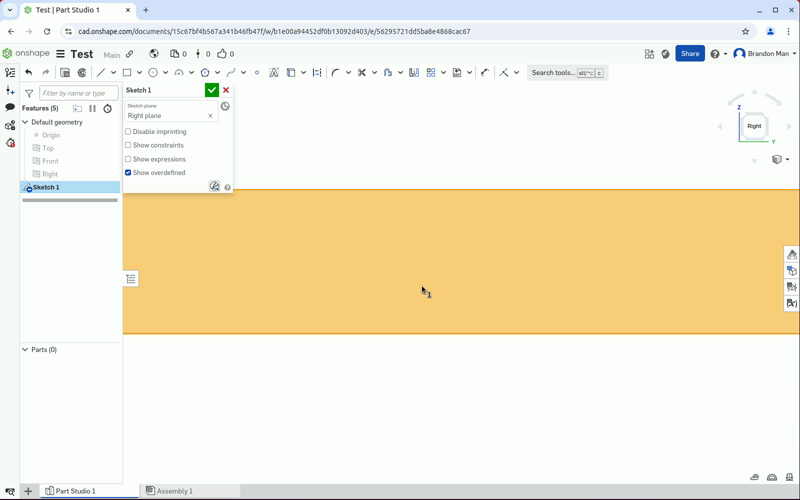
scroll(-6)
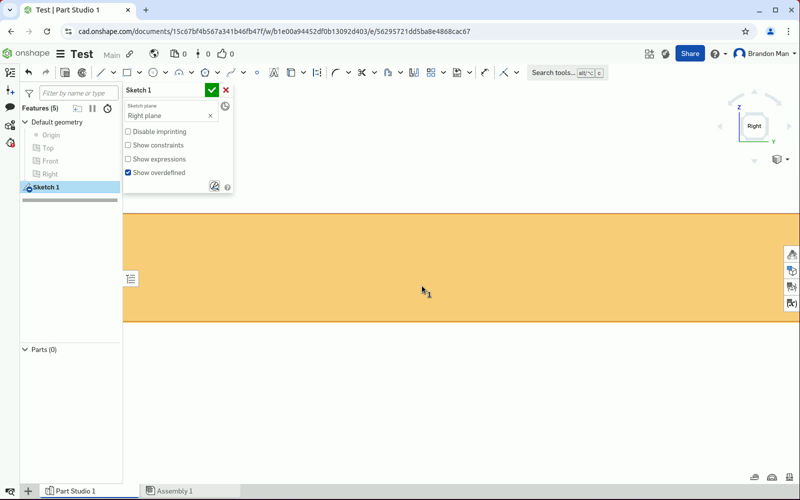
scroll(-6)
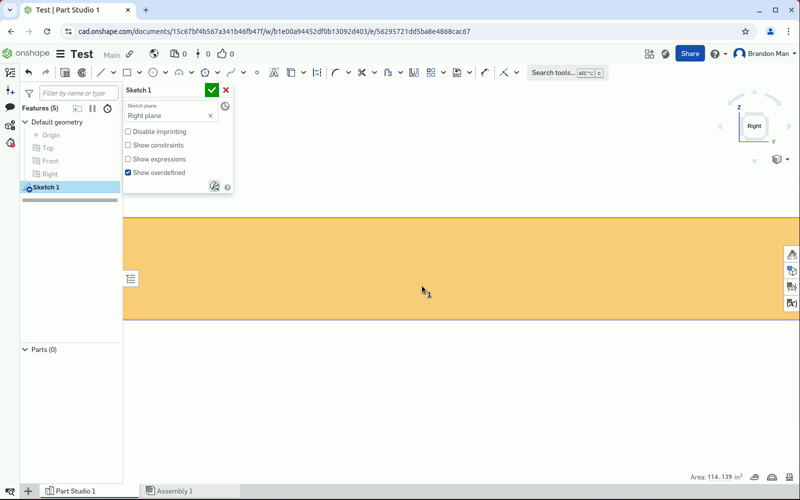
scroll(-6)
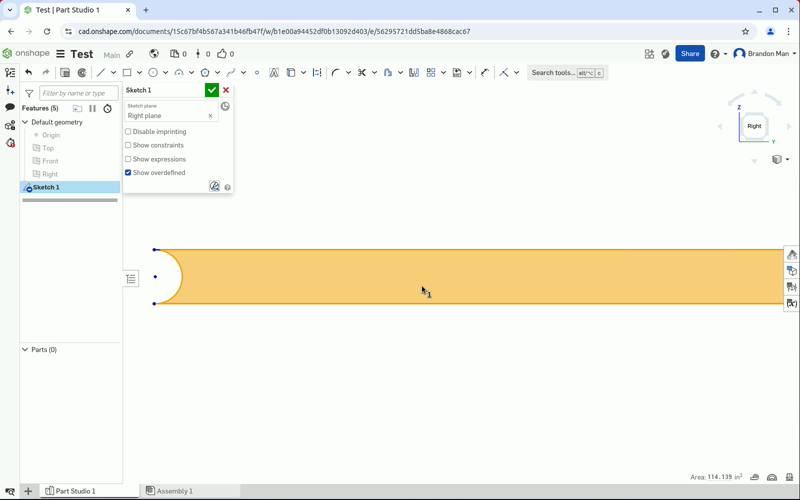
scroll(-6)
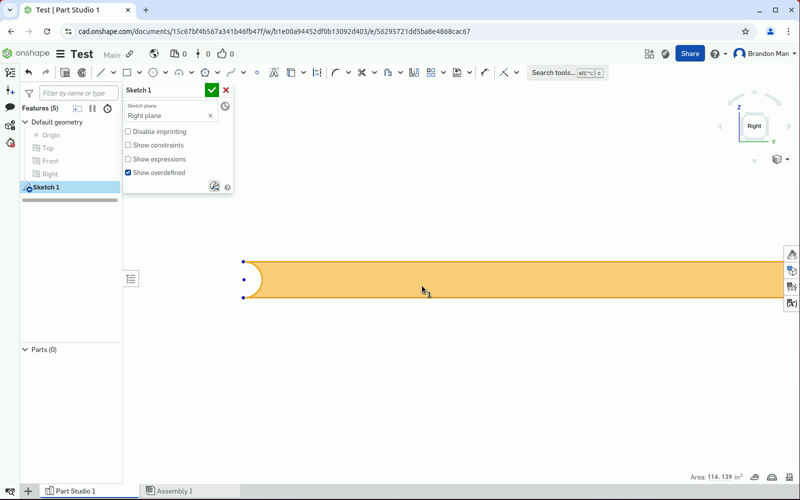
scroll(-6)
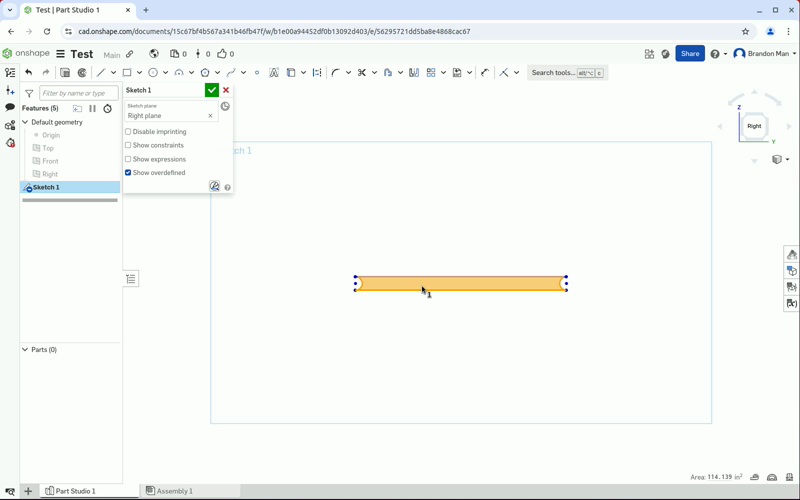
mouse_move(73, 352)
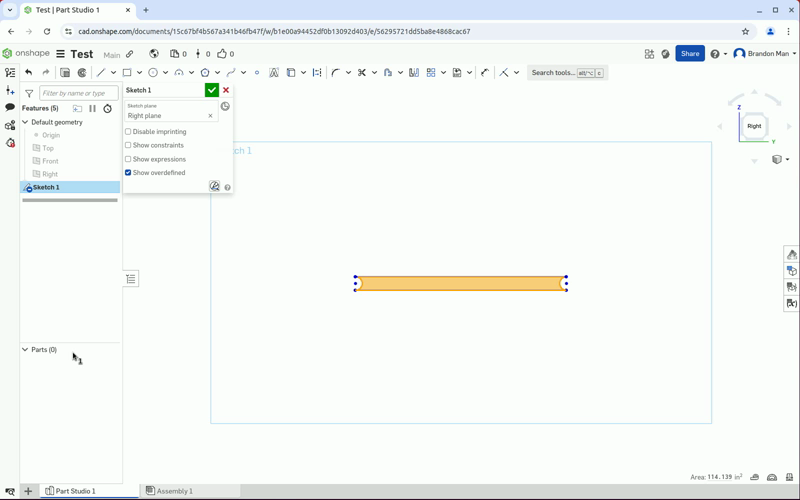
key(shift+y)
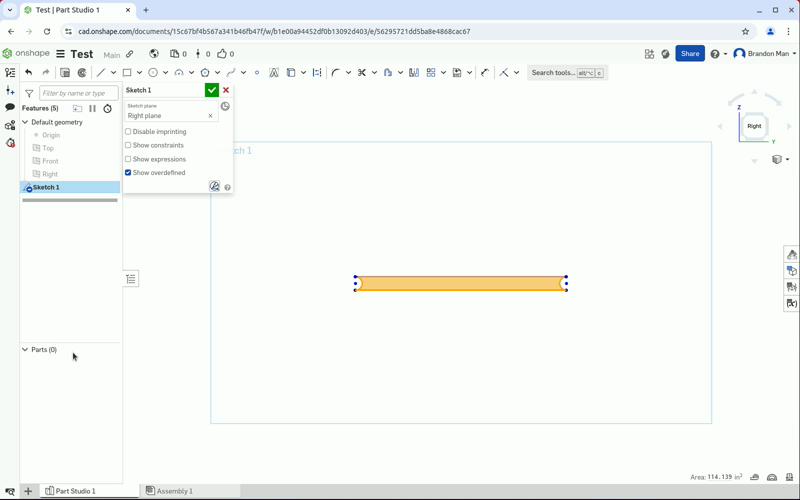
key(shift+e)
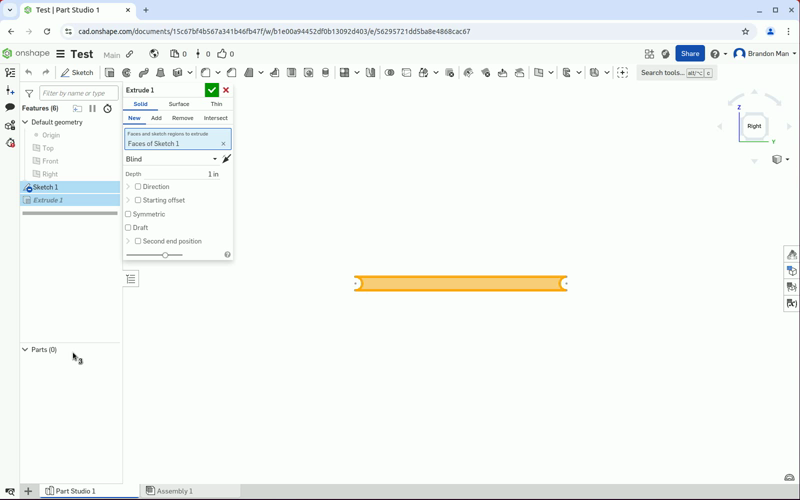
mouse_move(143, 106)
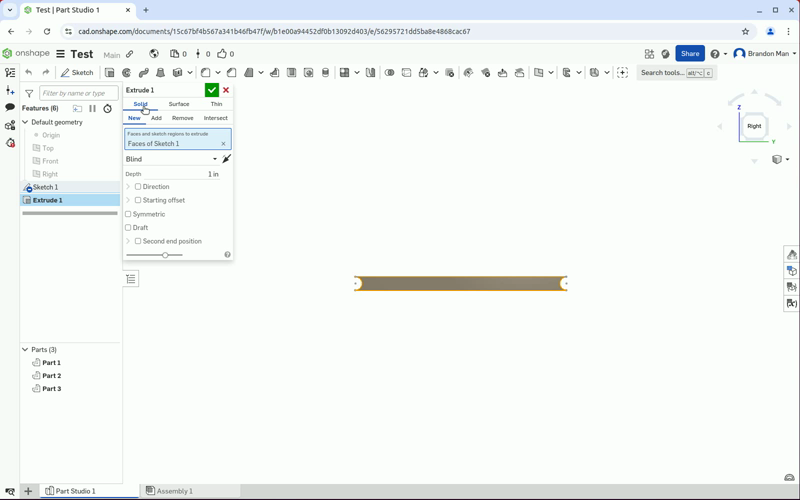
click(143, 106)
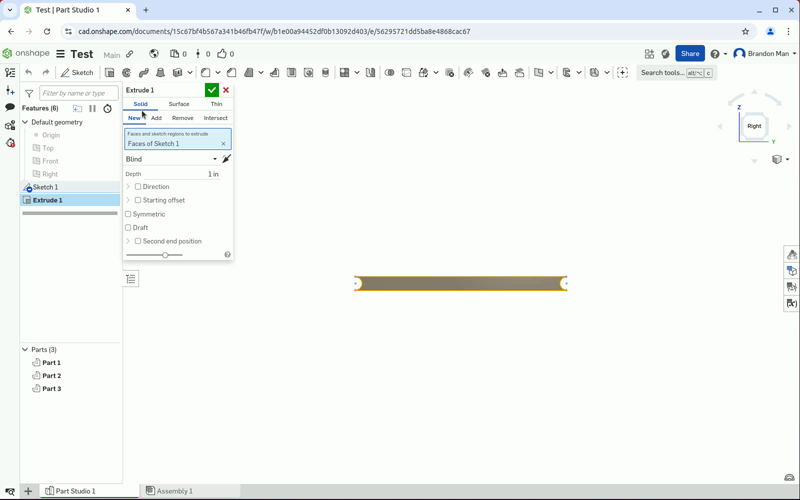
mouse_move(137, 120)
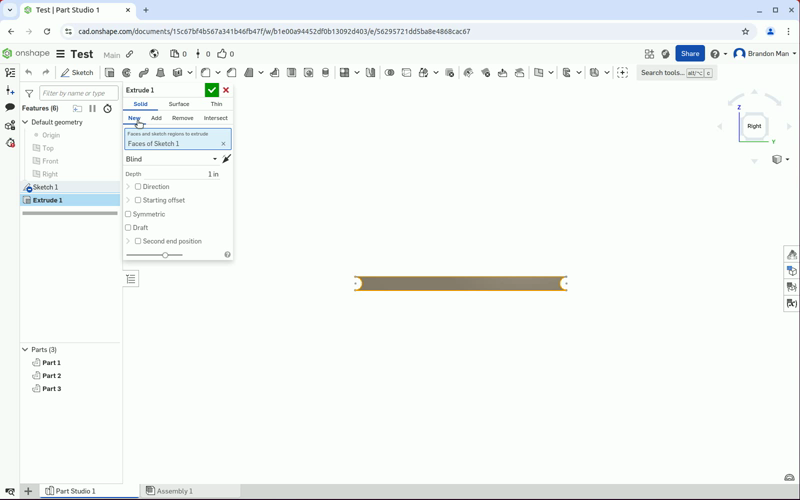
click(137, 120)
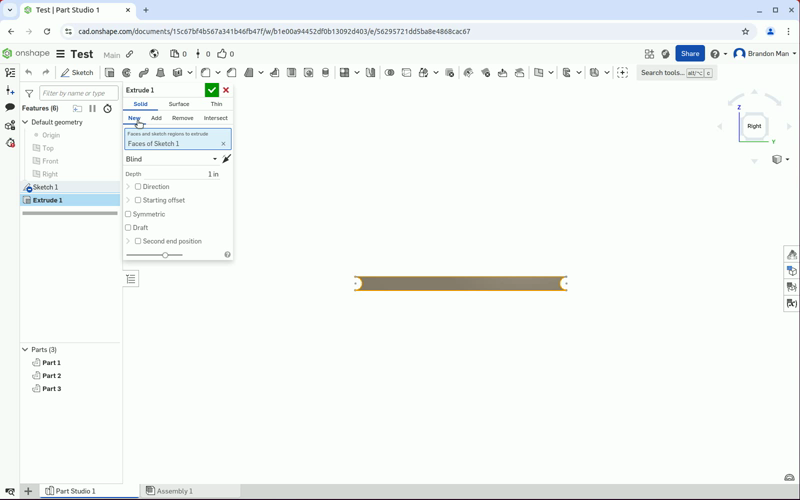
key(tab, 4)
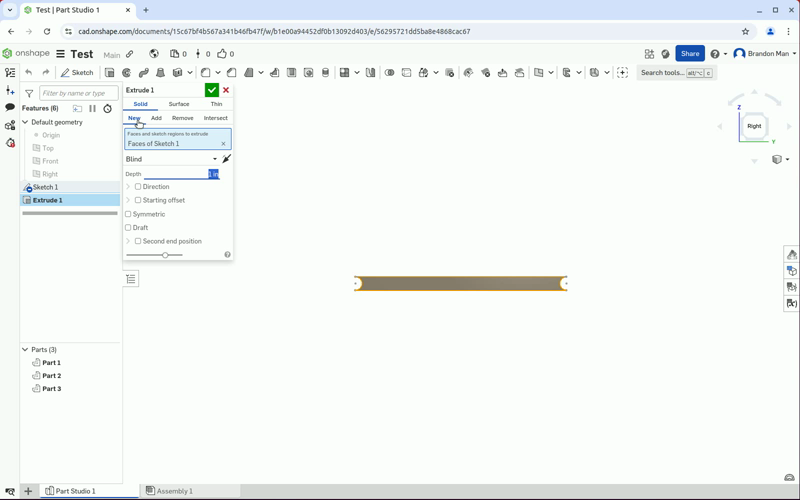
text(2.648)
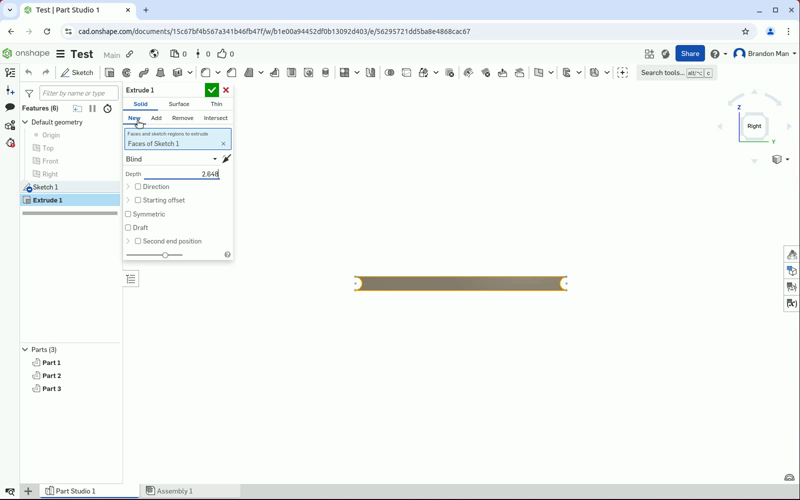
key(enter)
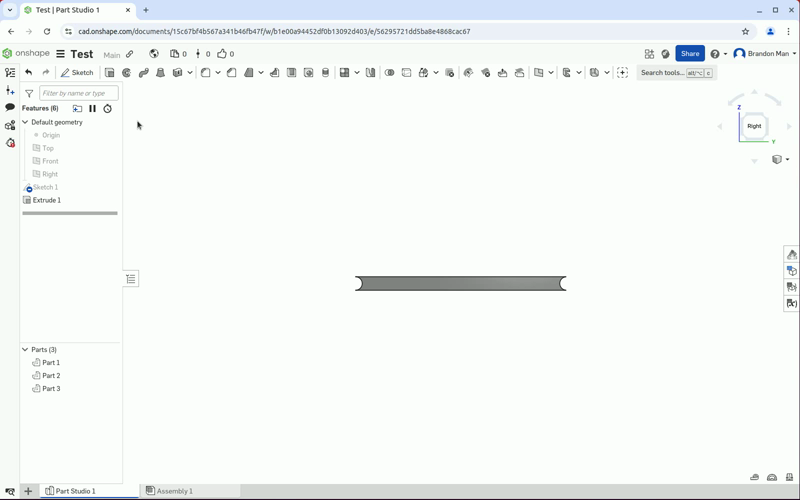
key(shift+h)
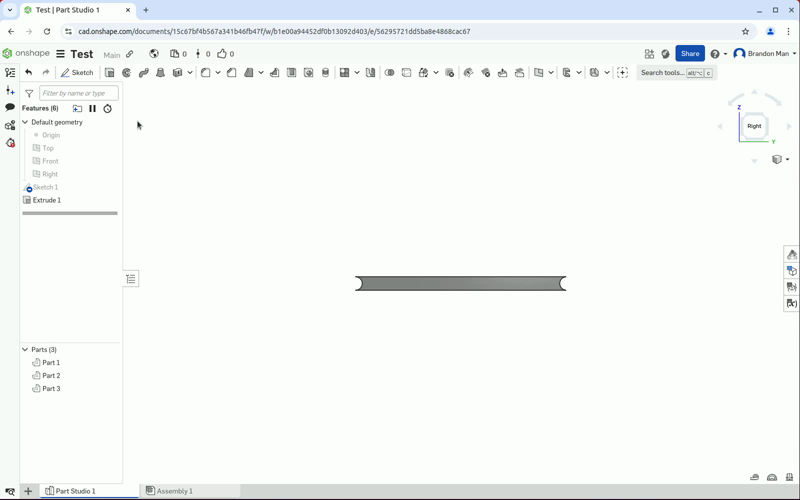
key(shift+h)
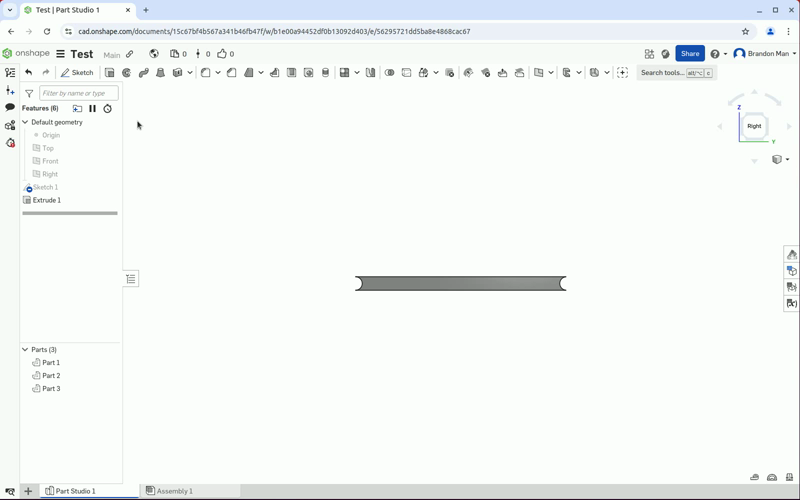
mouse_move(73, 189)
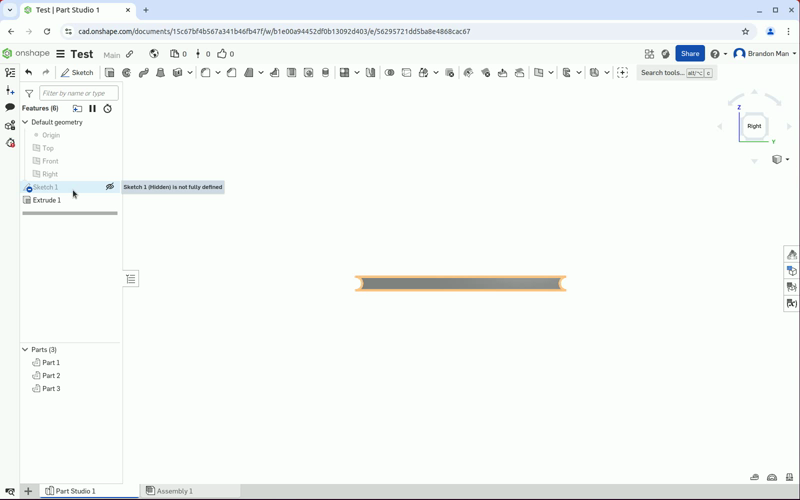
click(73, 189)
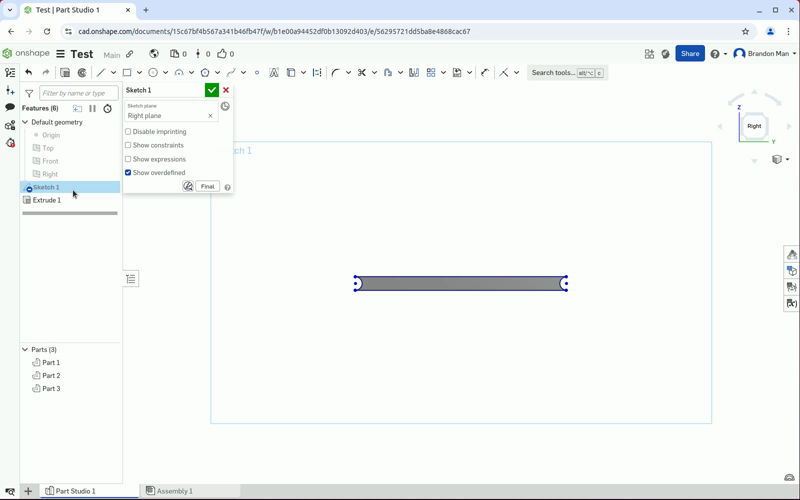
mouse_move(229, 92)
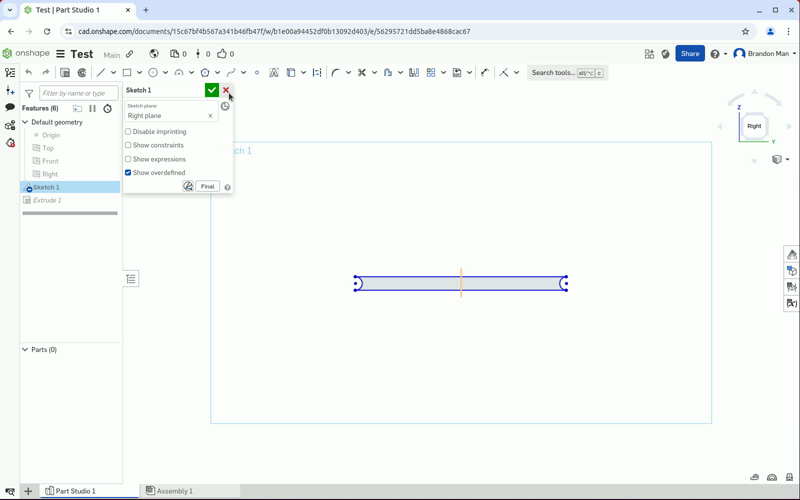
click(229, 92)
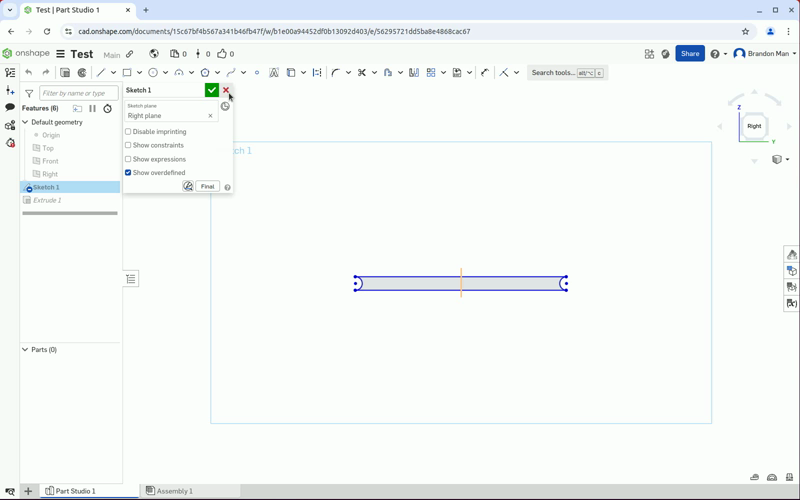
key(shift+s)
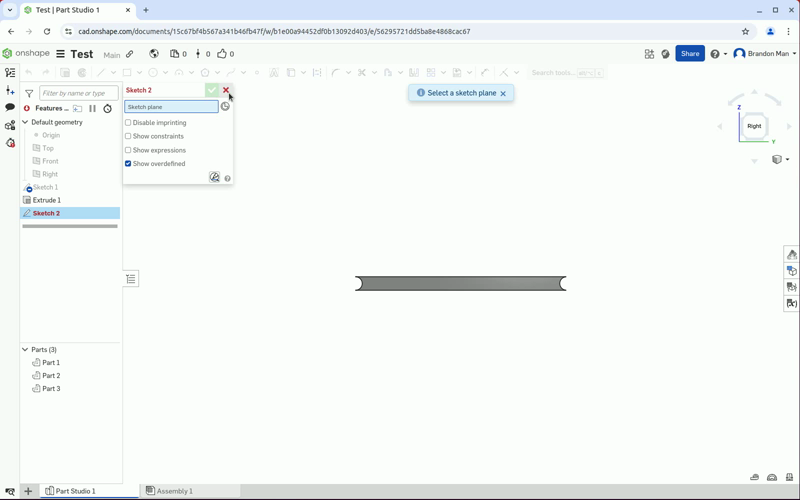
mouse_move(73, 176)
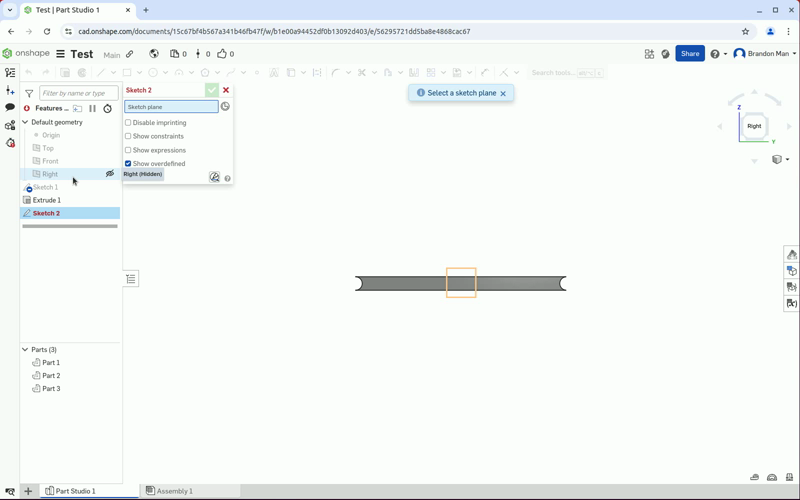
click(73, 176)
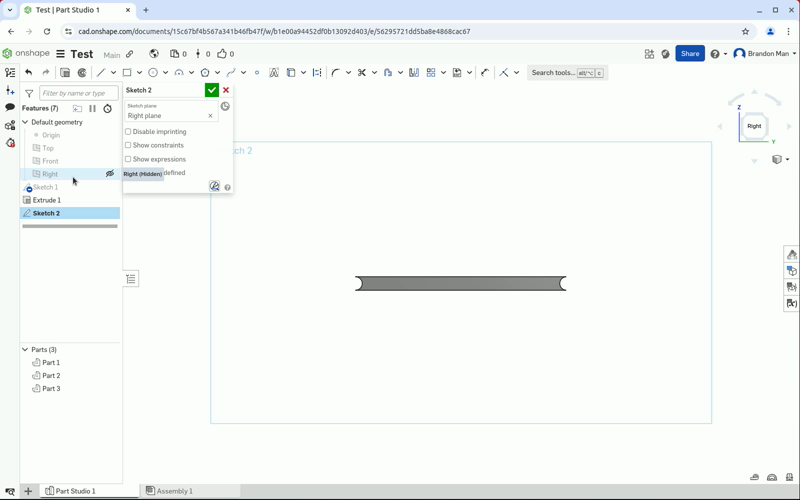
mouse_move(73, 352)
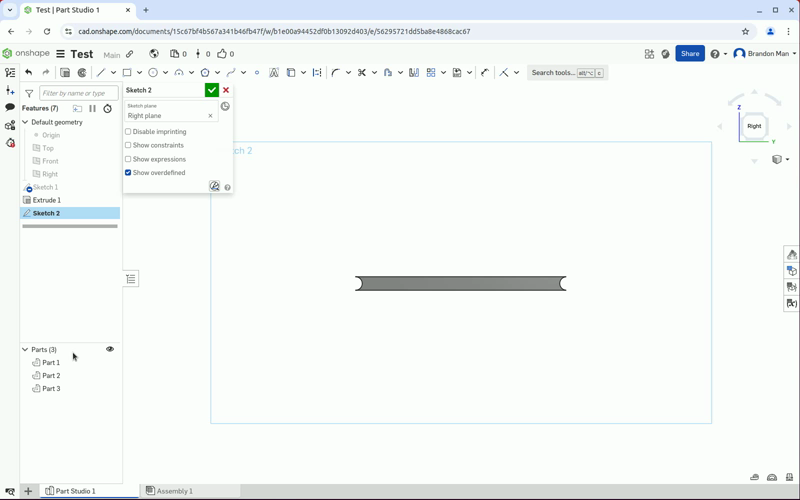
key(y)
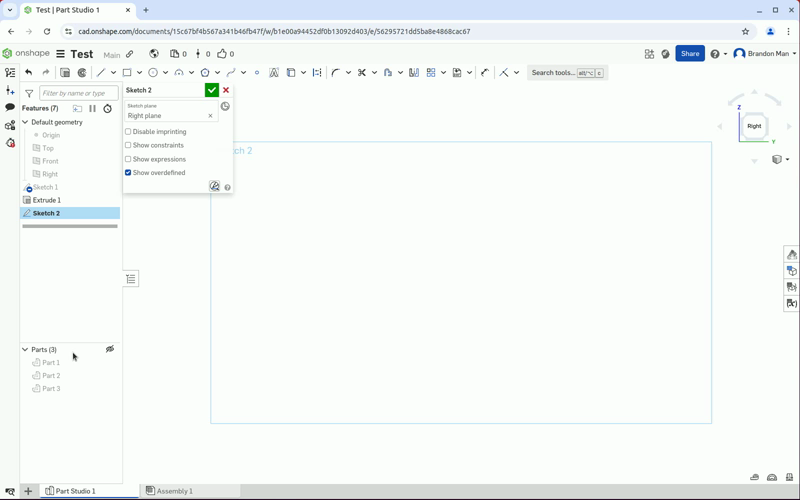
key(a)
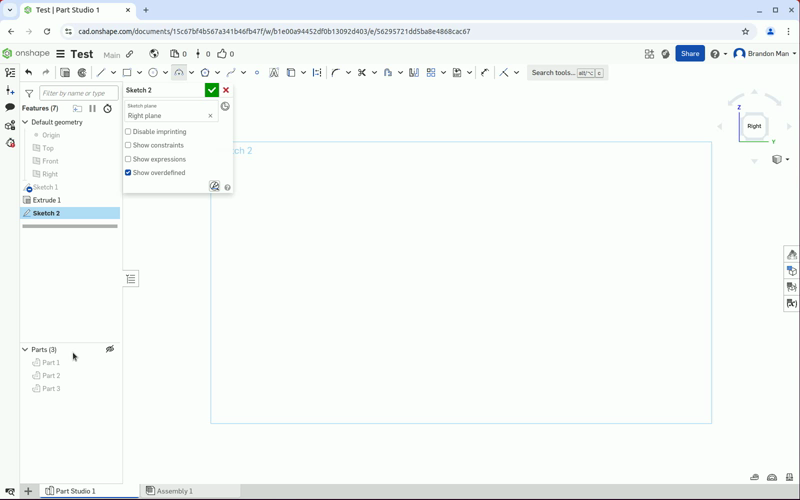
key_down(shift)
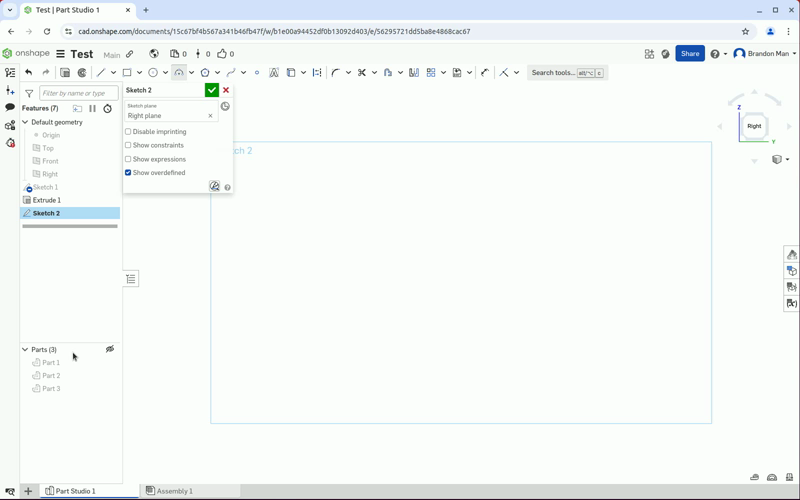
mouse_move(355, 290)
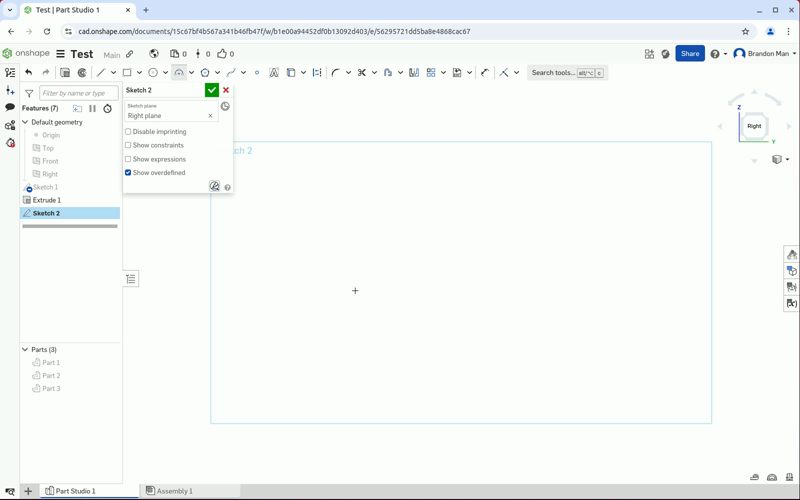
click(355, 290)
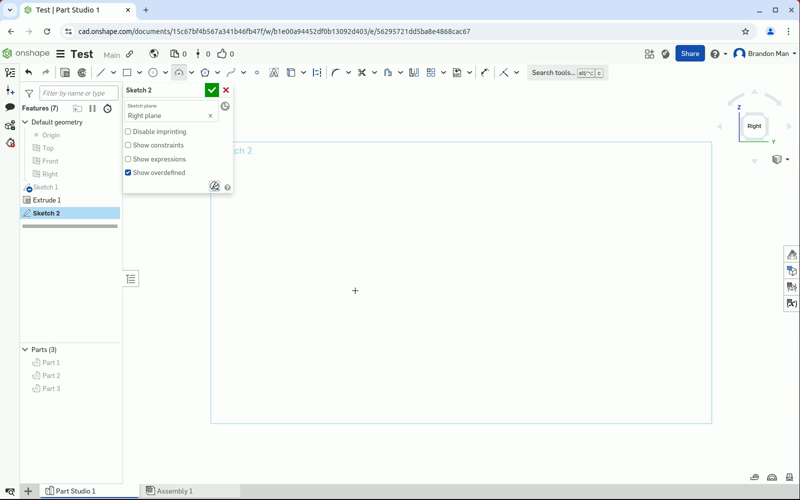
key_up(shift)
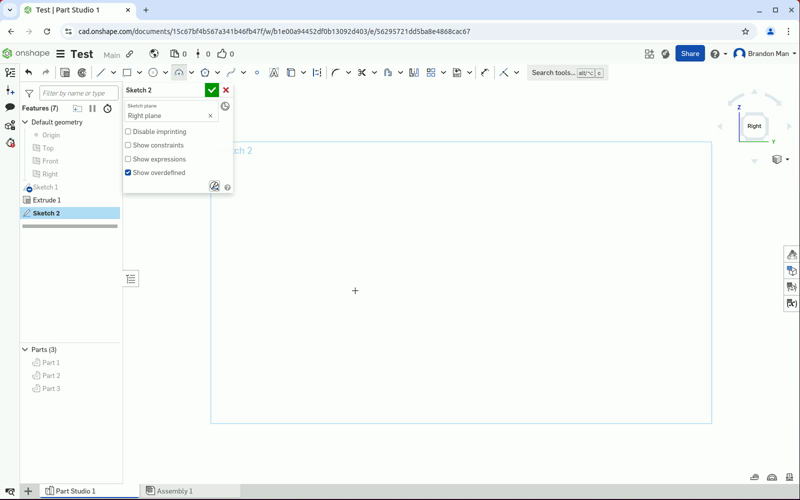
key_down(shift)
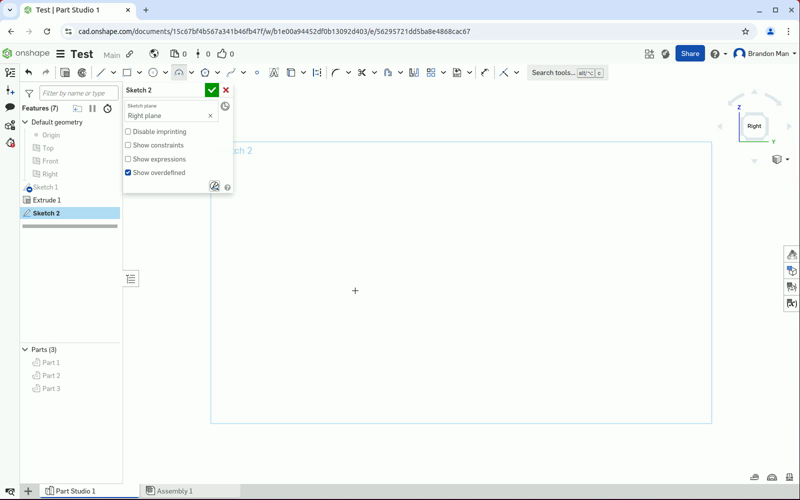
mouse_move(355, 276)
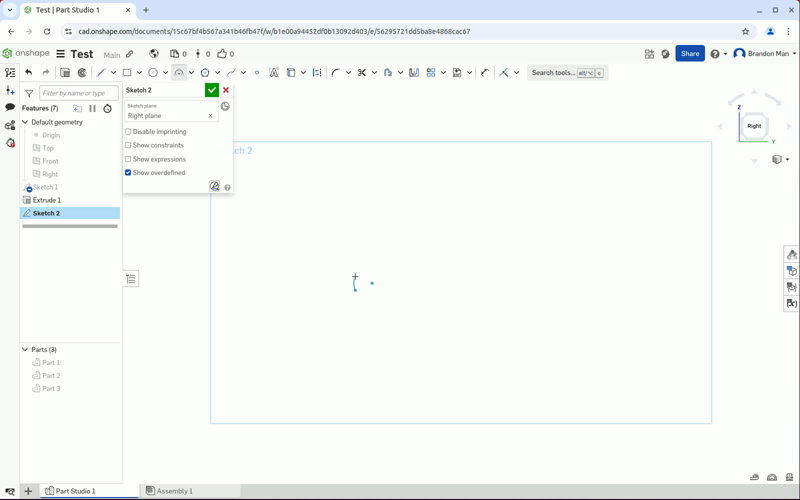
click(355, 276)
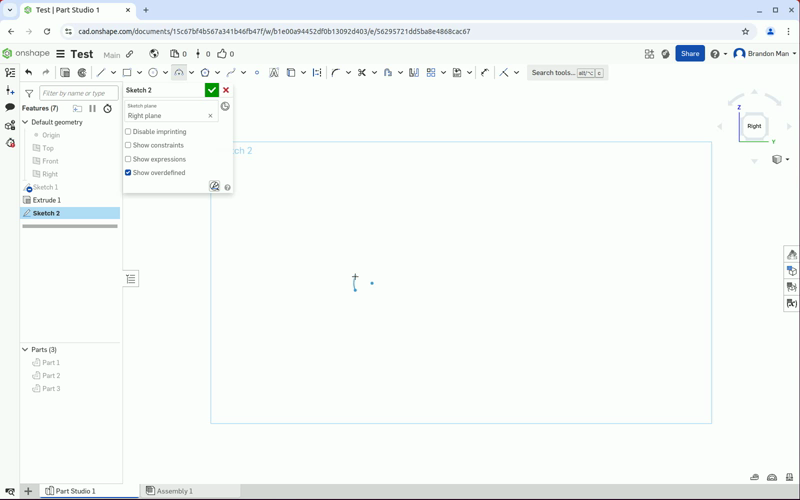
mouse_move(362, 282)
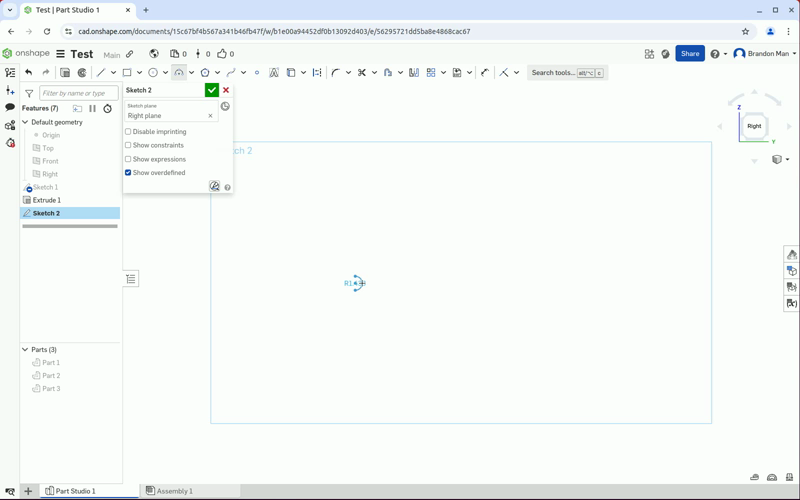
click(362, 282)
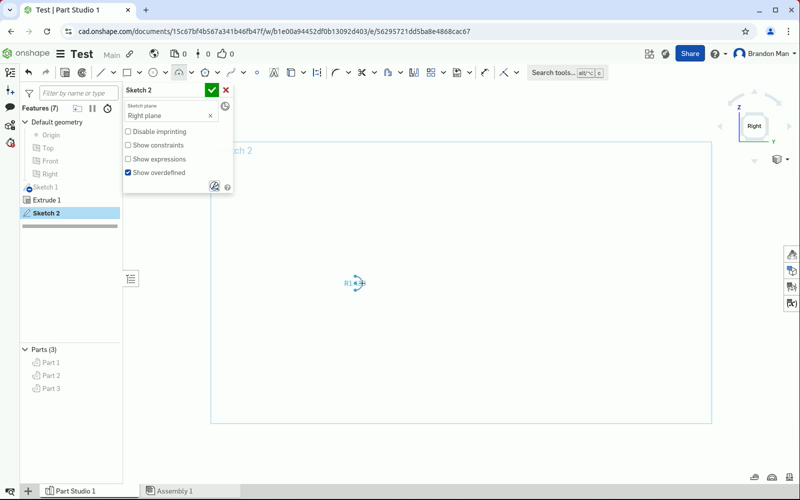
key_up(shift)
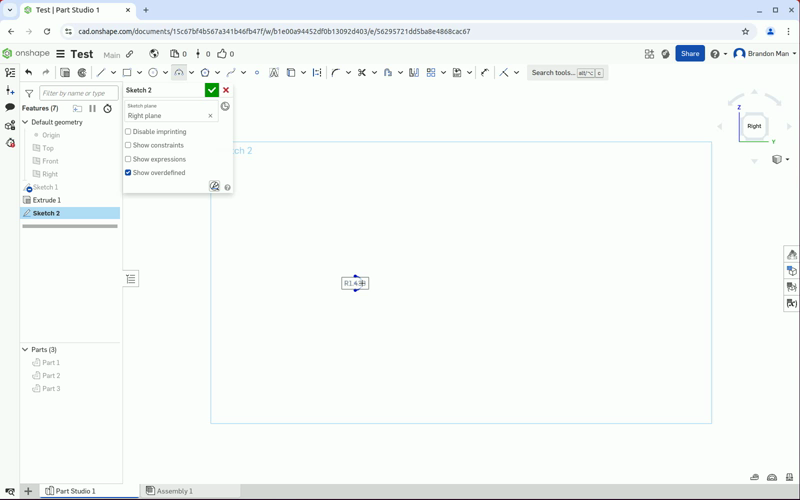
key(esc)
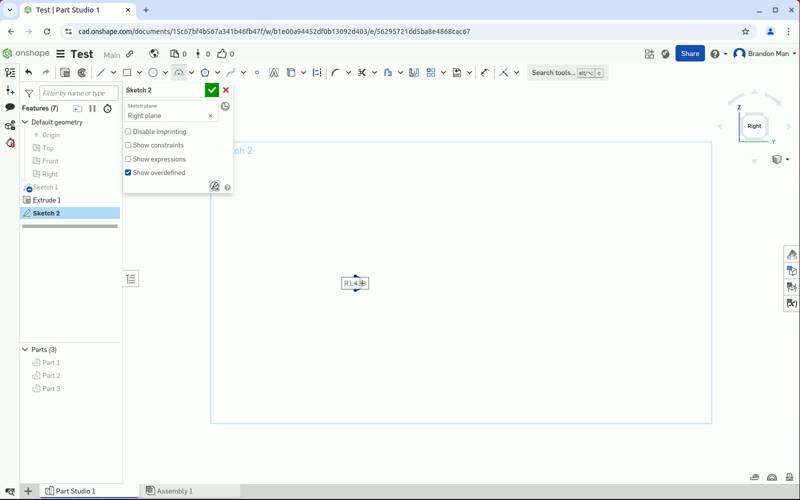
key(l)
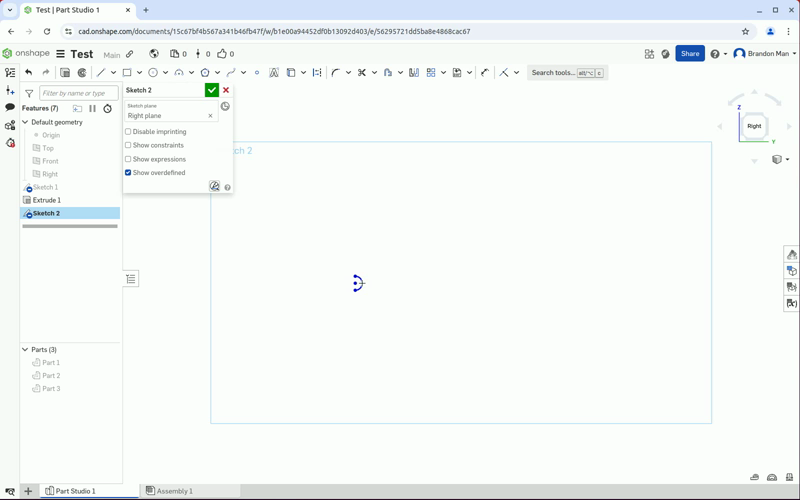
mouse_move(355, 276)
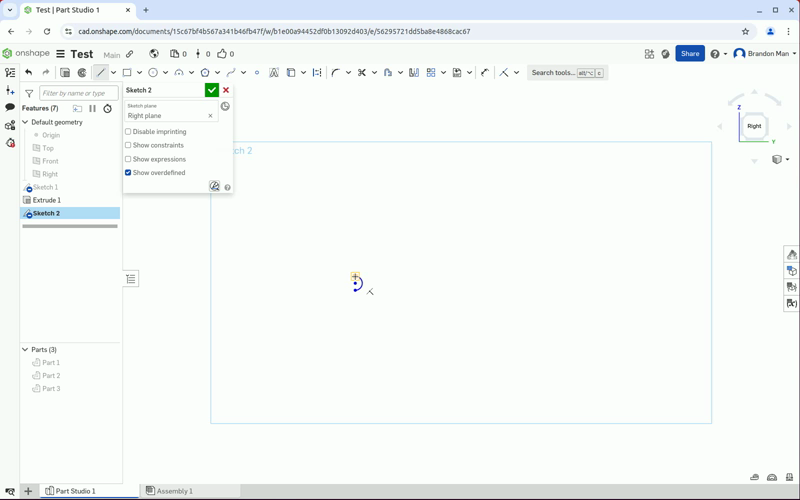
click(355, 276)
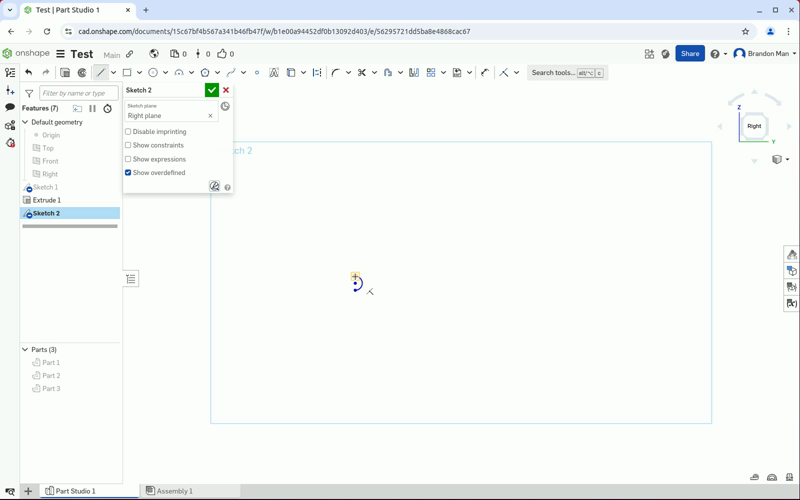
mouse_move(385, 276)
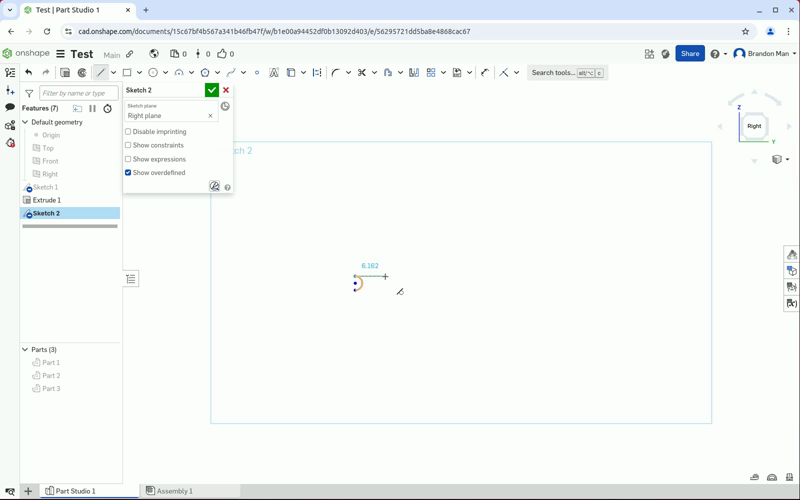
key_down(shift)
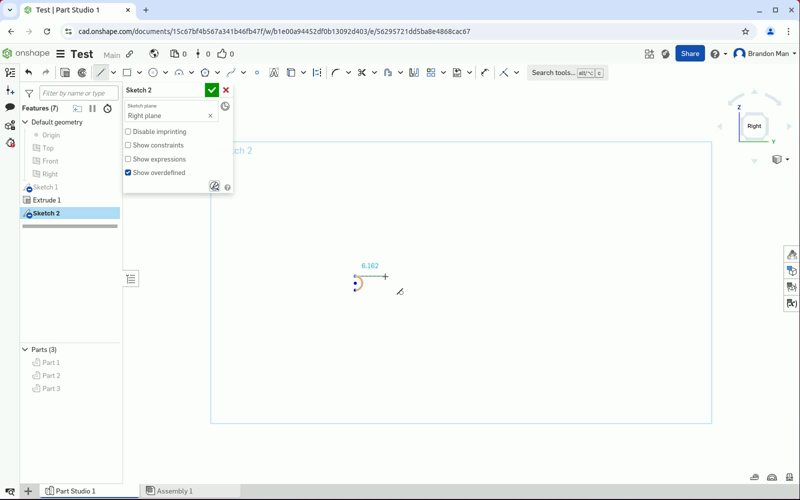
mouse_move(355, 290)
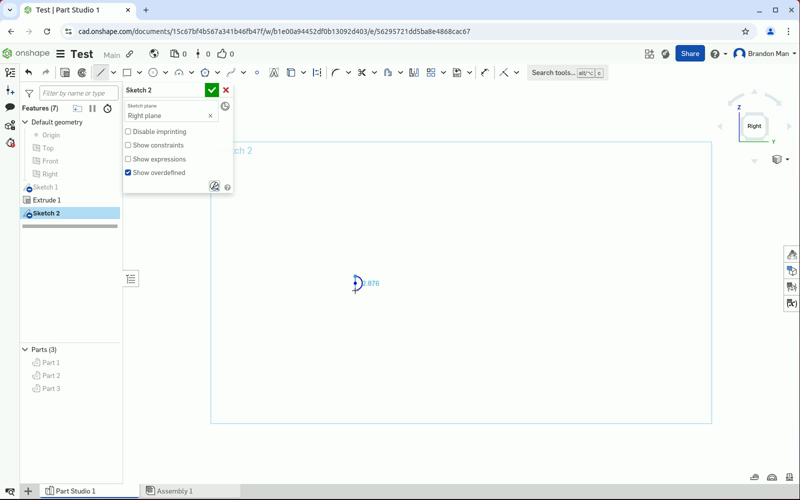
key_up(shift)
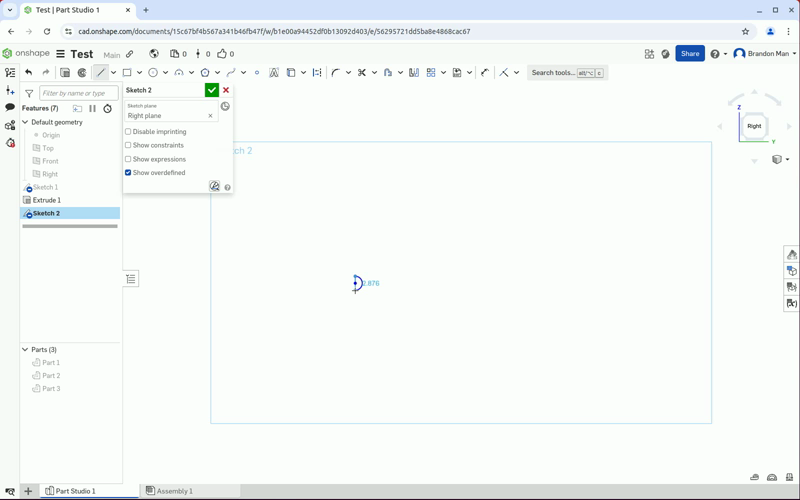
click(355, 290)
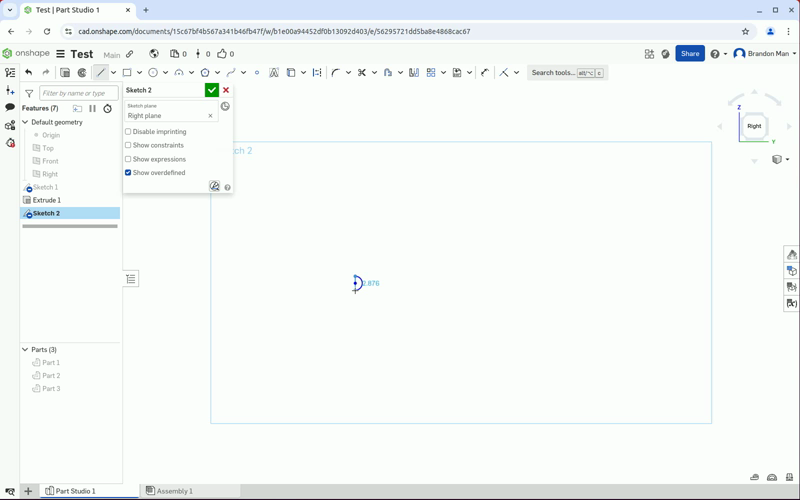
key(esc)
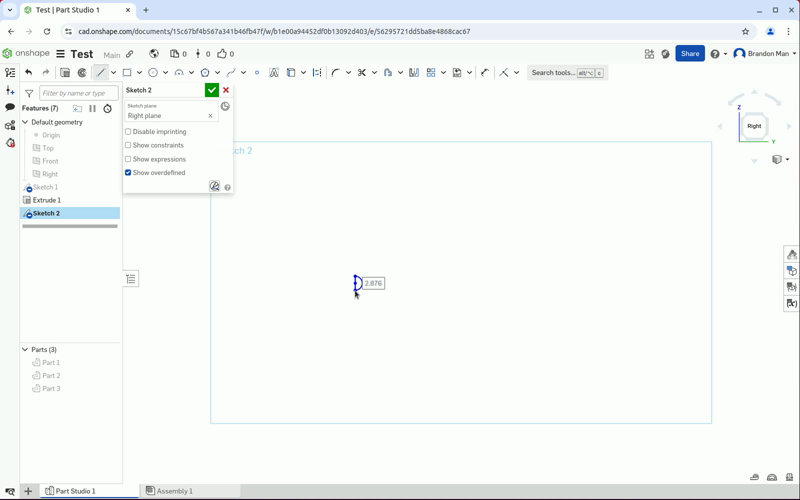
mouse_move(359, 278)
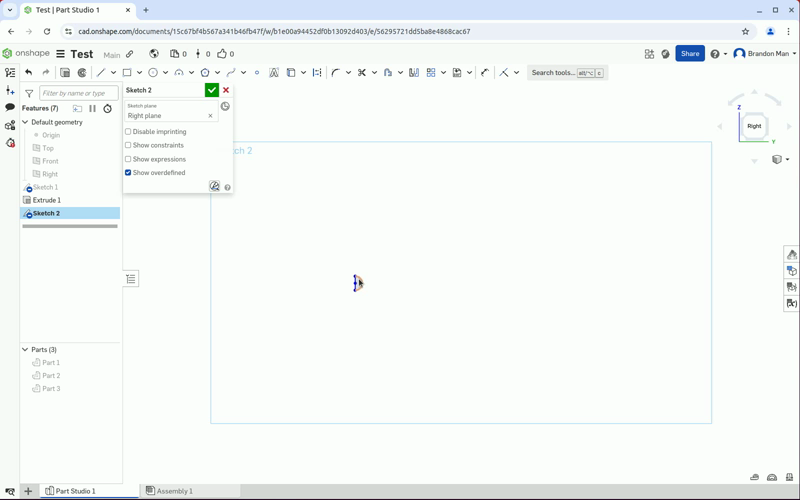
scroll(6)
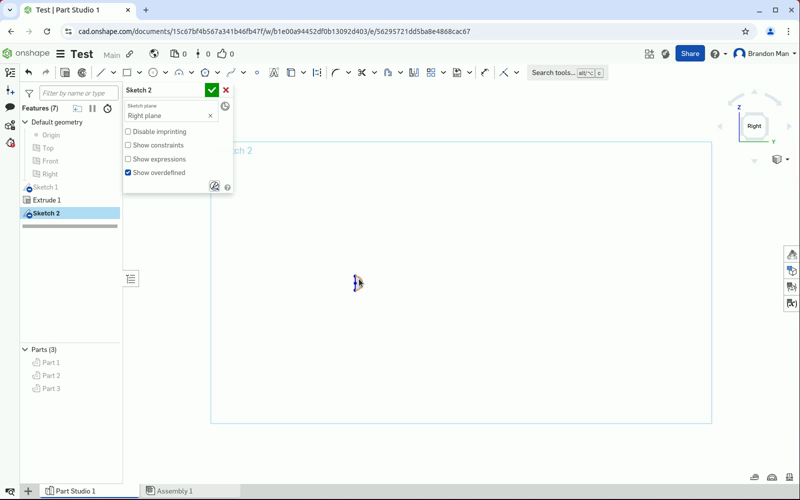
scroll(6)
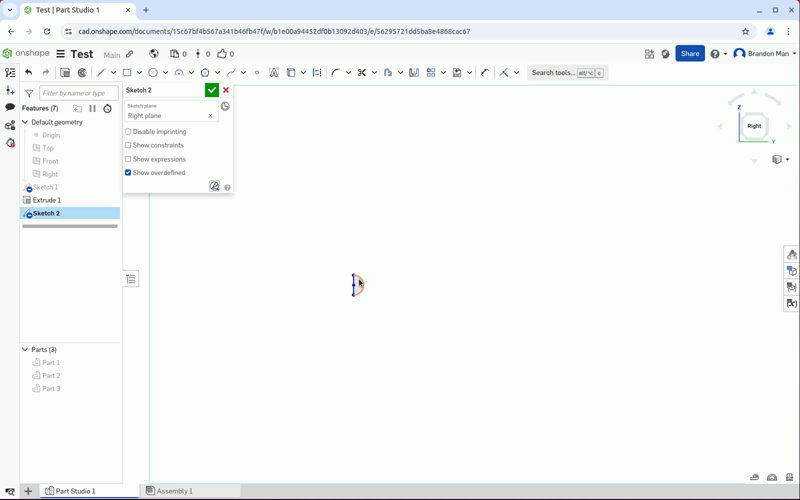
scroll(6)
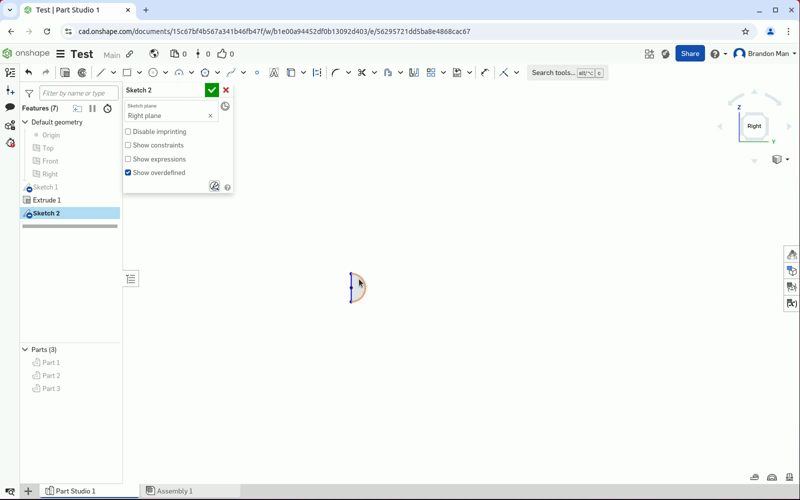
scroll(6)
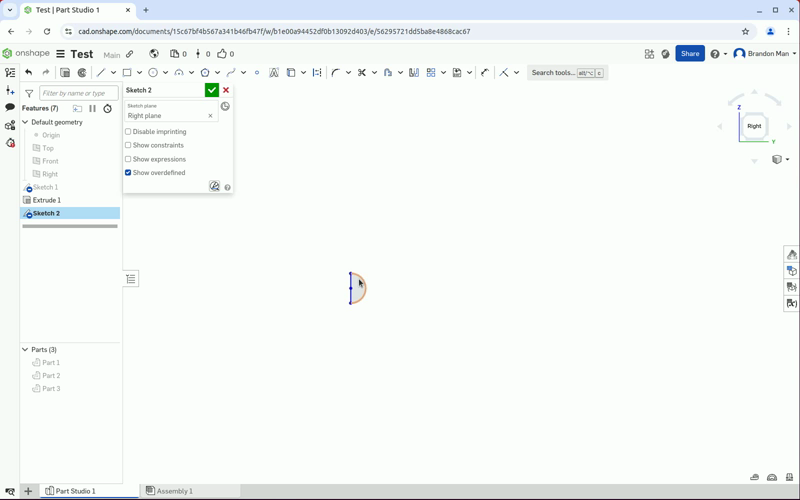
scroll(6)
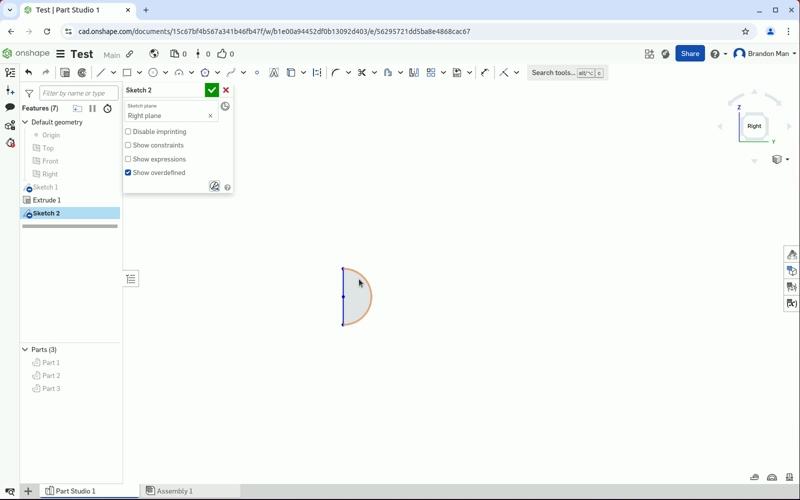
scroll(6)
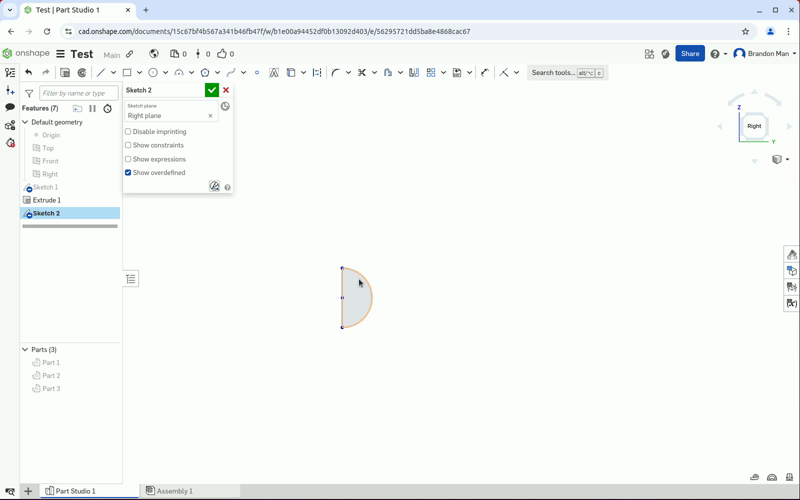
scroll(6)
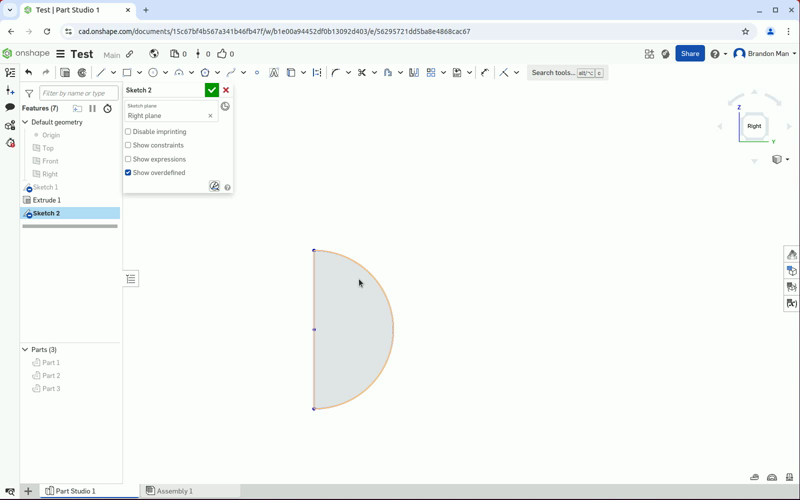
click(359, 278)
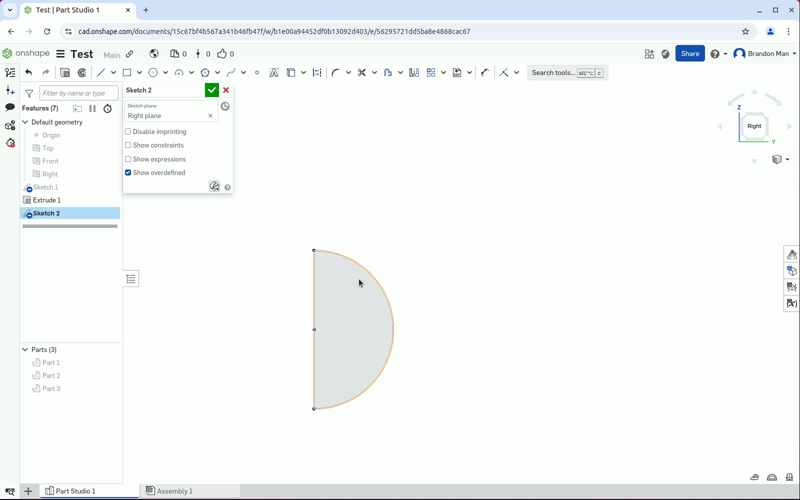
scroll(-6)
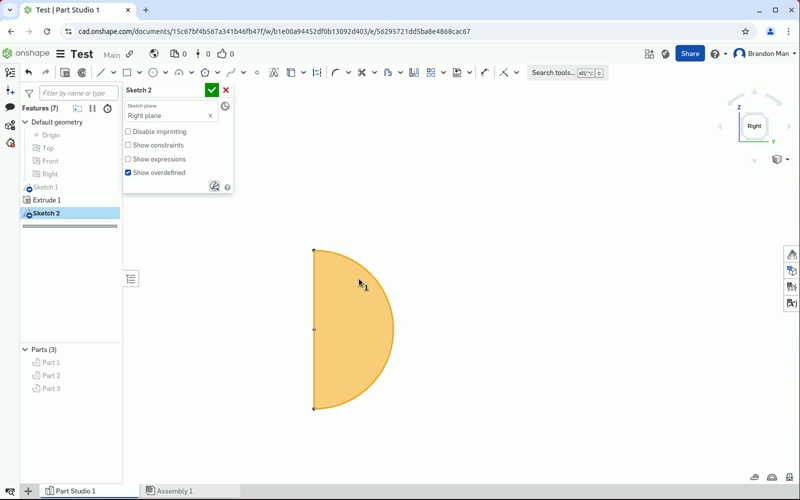
scroll(-6)
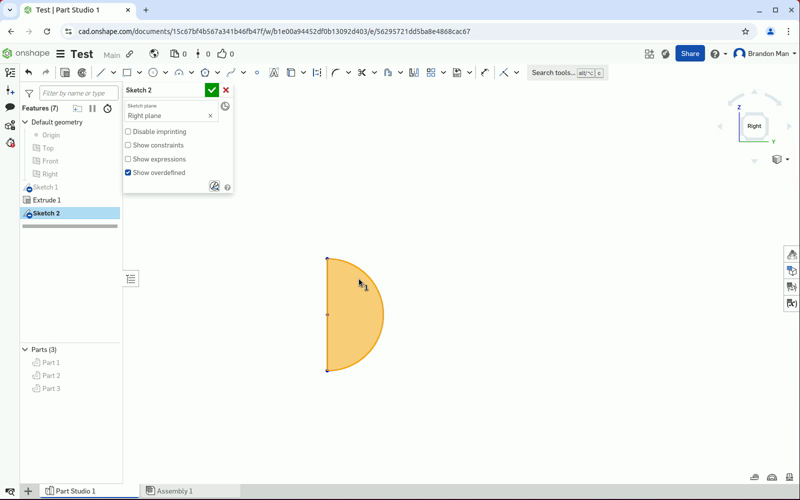
scroll(-6)
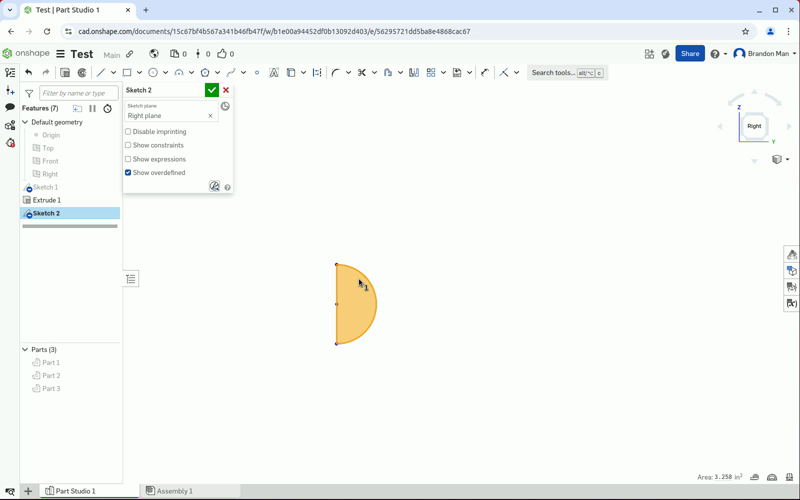
scroll(-6)
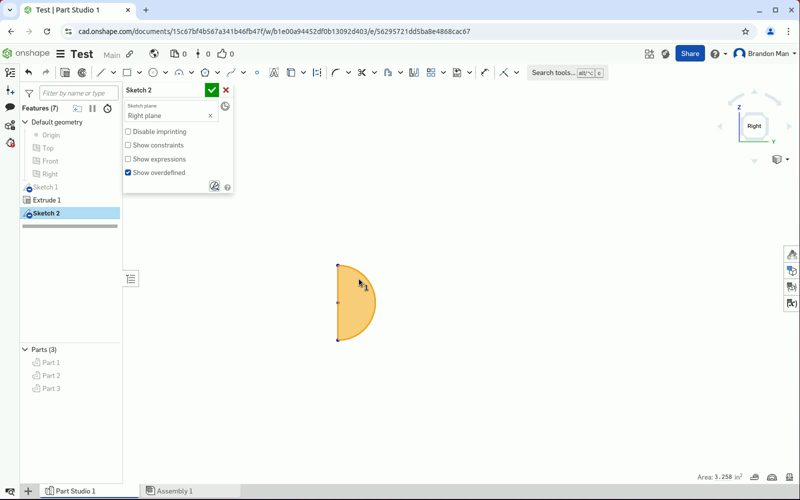
scroll(-6)
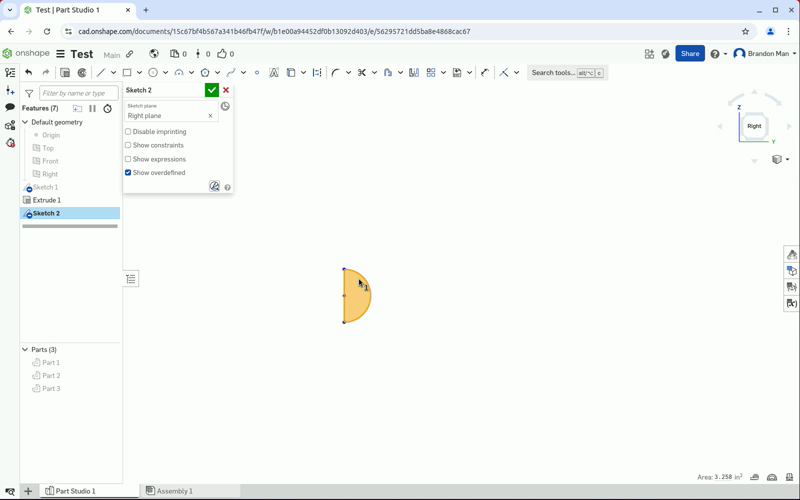
scroll(-6)
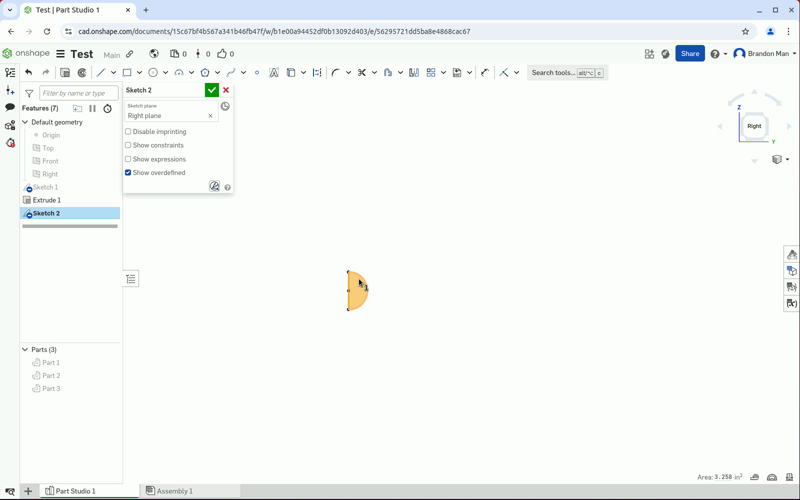
scroll(-6)
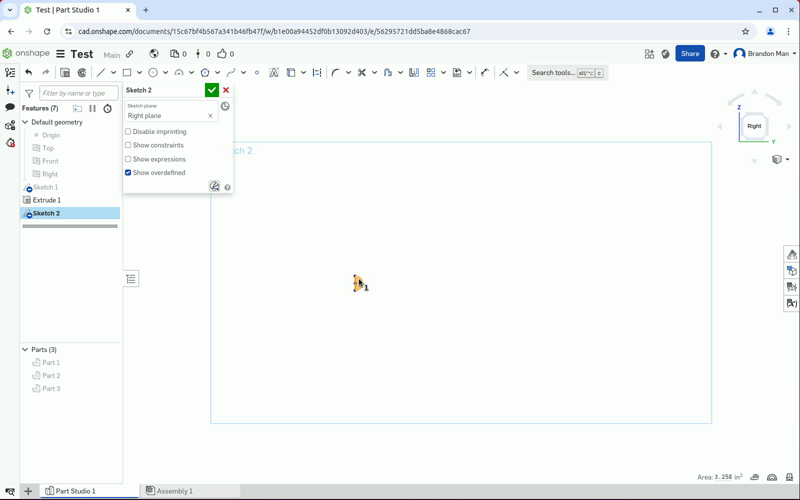
mouse_move(73, 352)
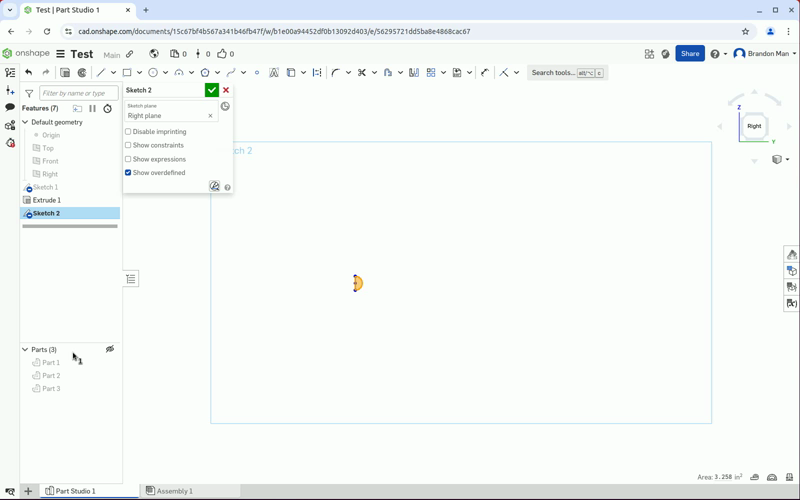
key(shift+y)
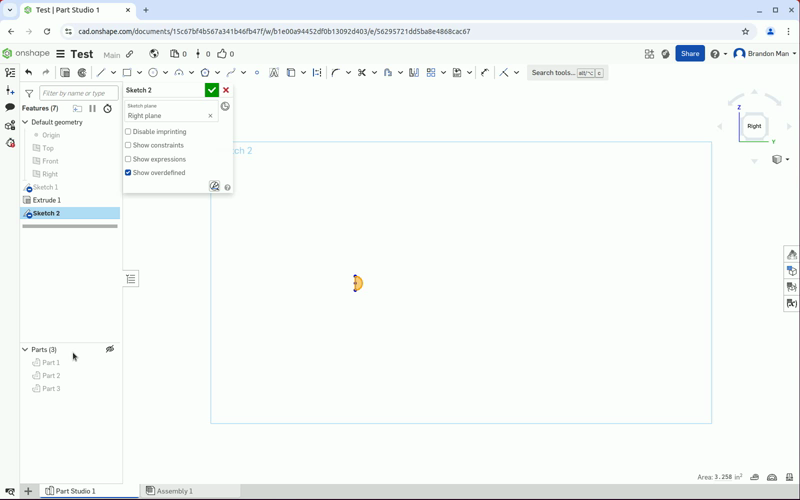
key(shift+e)
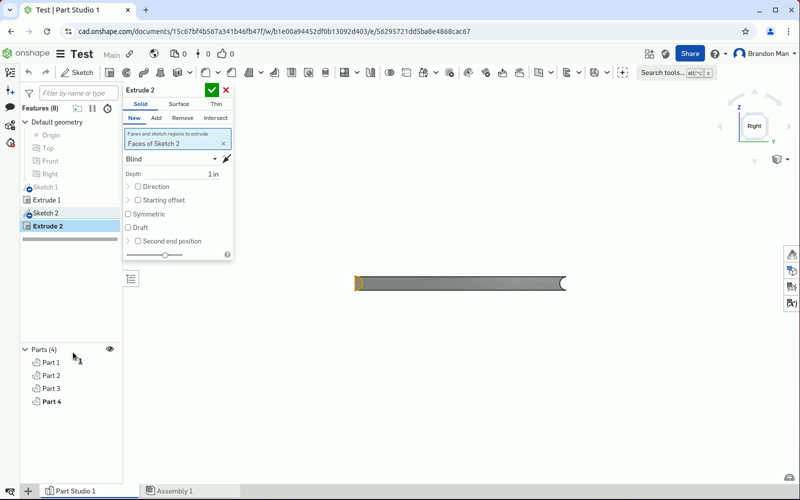
mouse_move(143, 106)
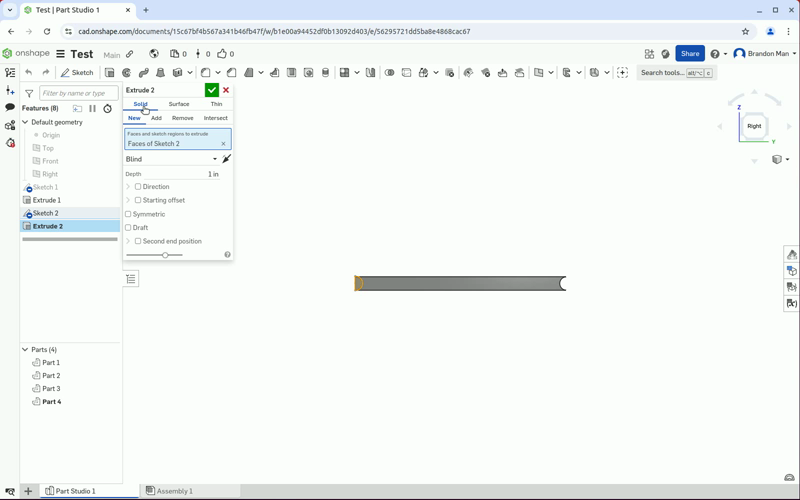
click(143, 106)
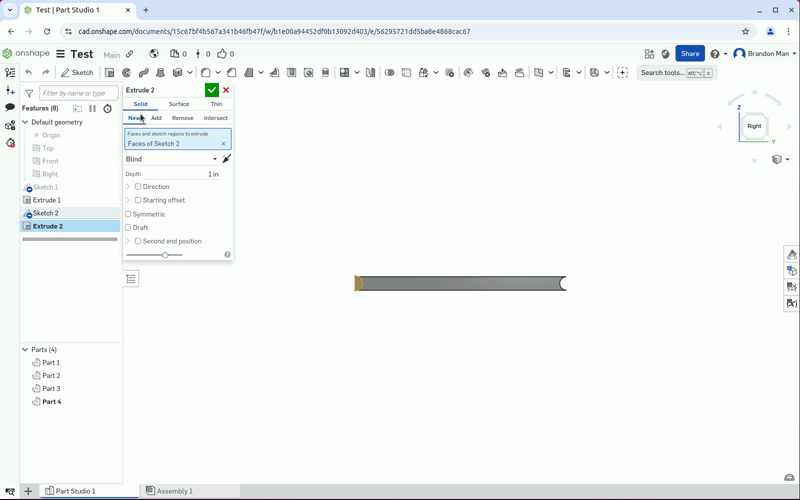
mouse_move(137, 120)
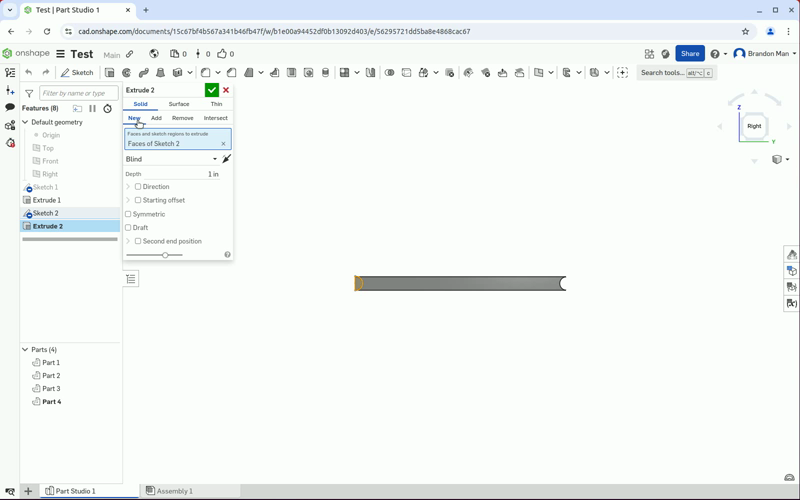
click(137, 120)
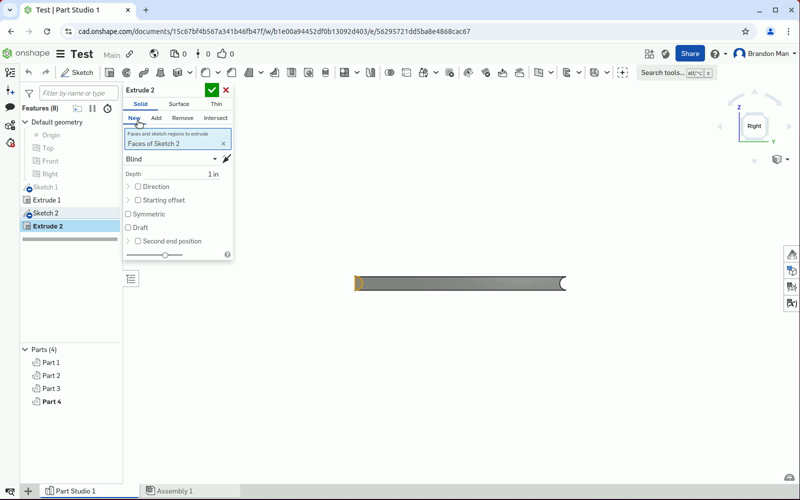
key(tab, 4)
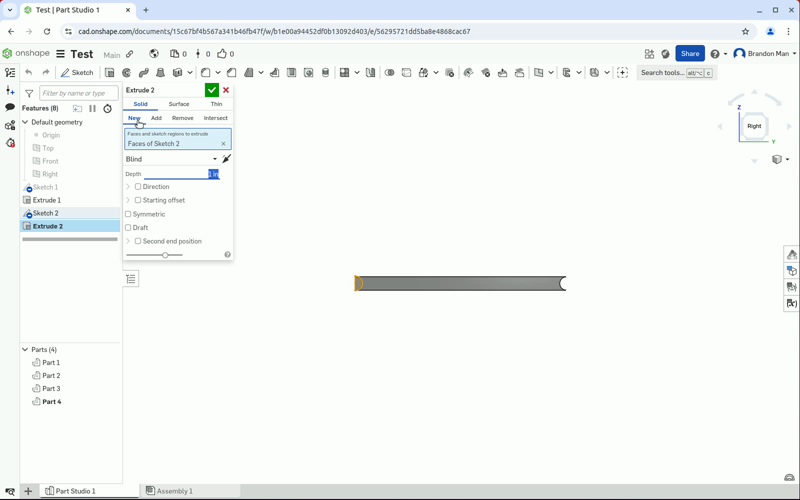
text(3.37)
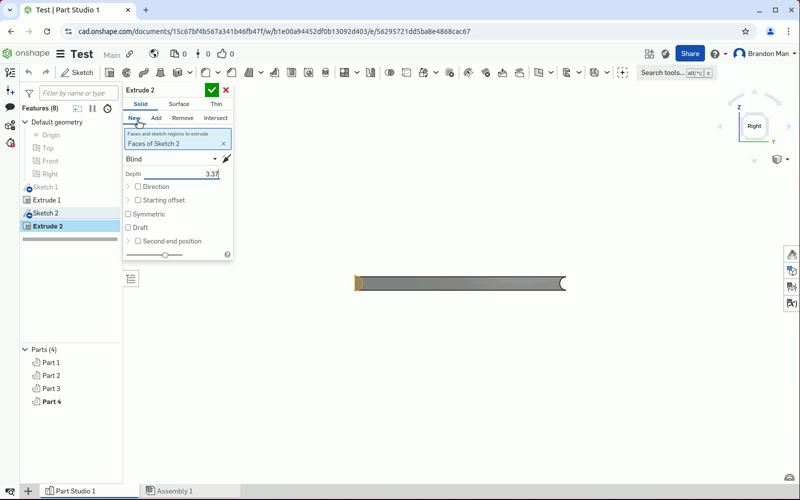
key(enter)
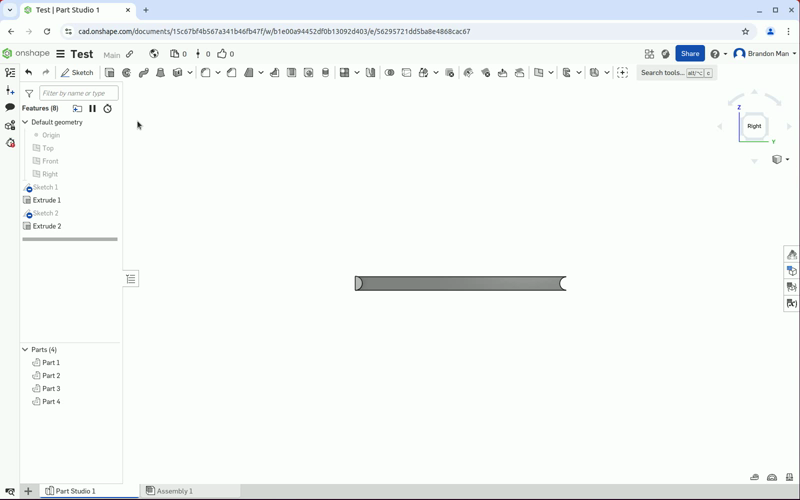
key(shift+h)
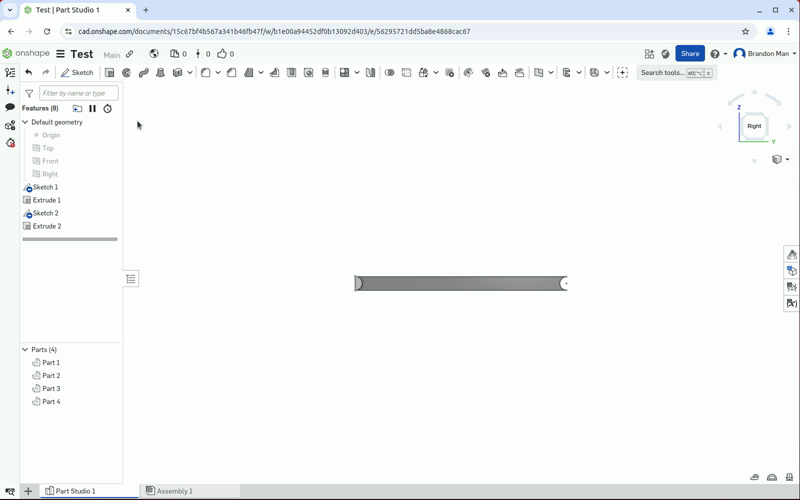
key(shift+h)
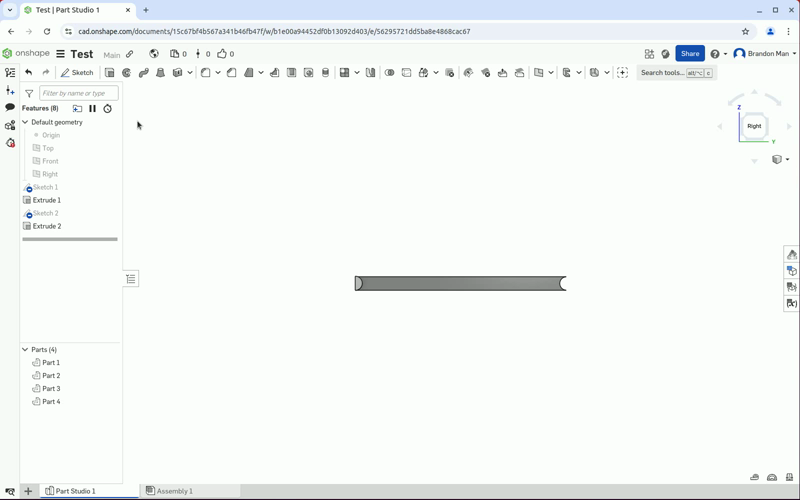
mouse_move(73, 189)
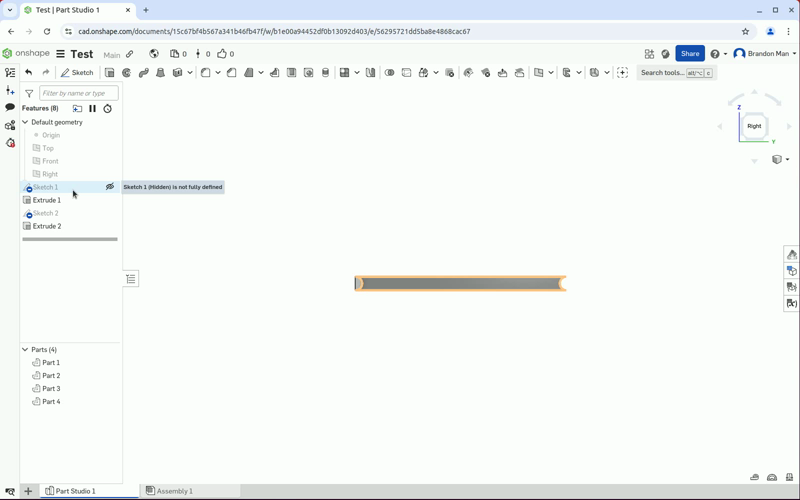
click(73, 189)
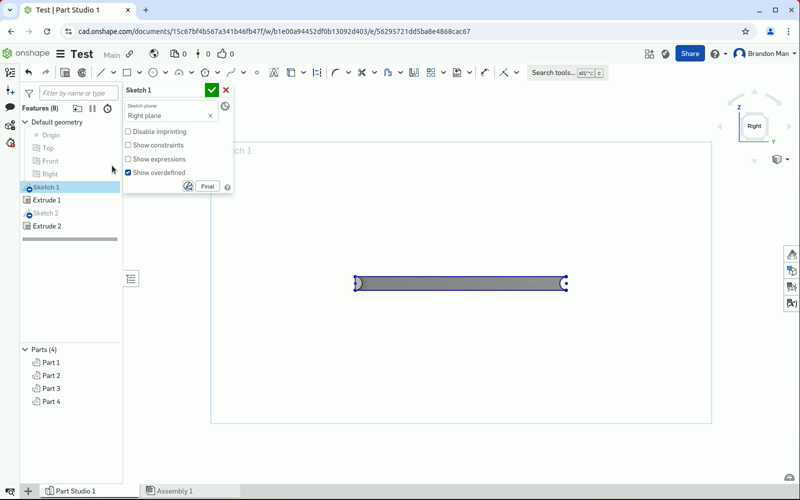
mouse_move(229, 92)
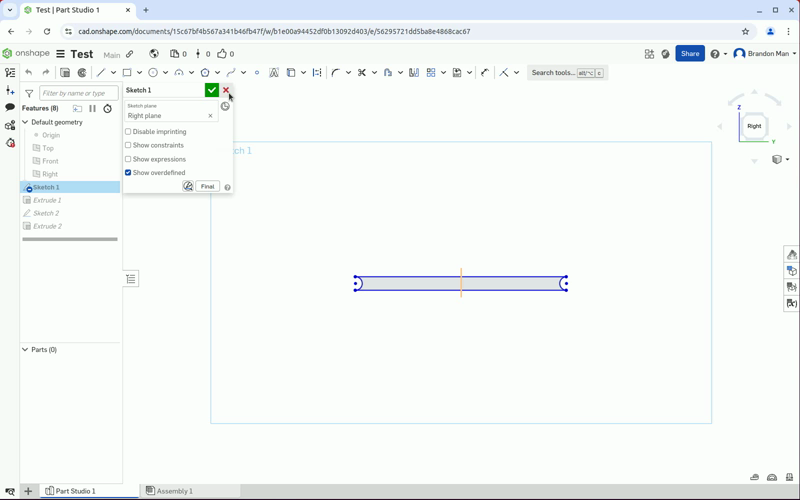
click(229, 92)
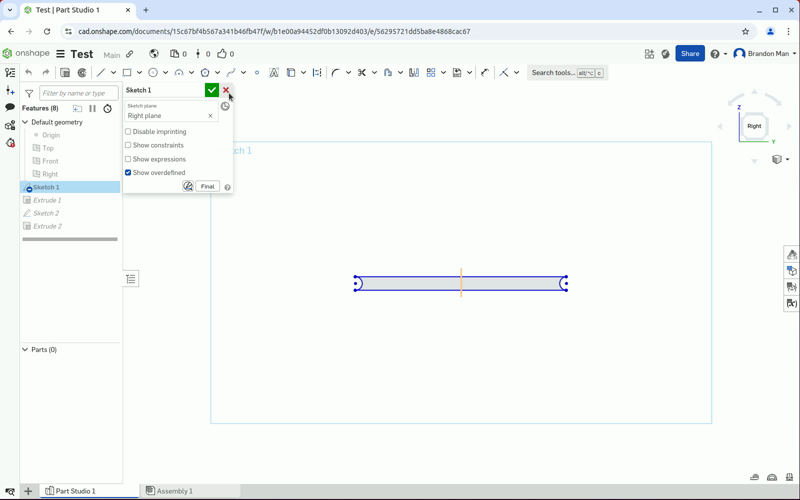
key(shift+s)
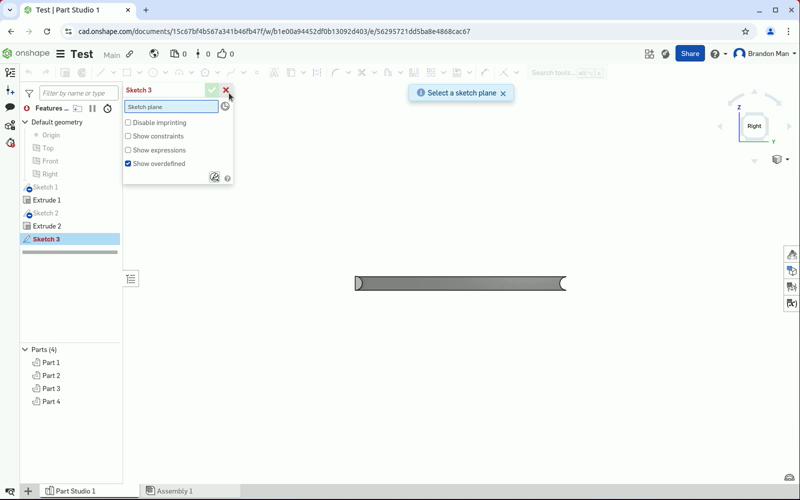
mouse_move(73, 176)
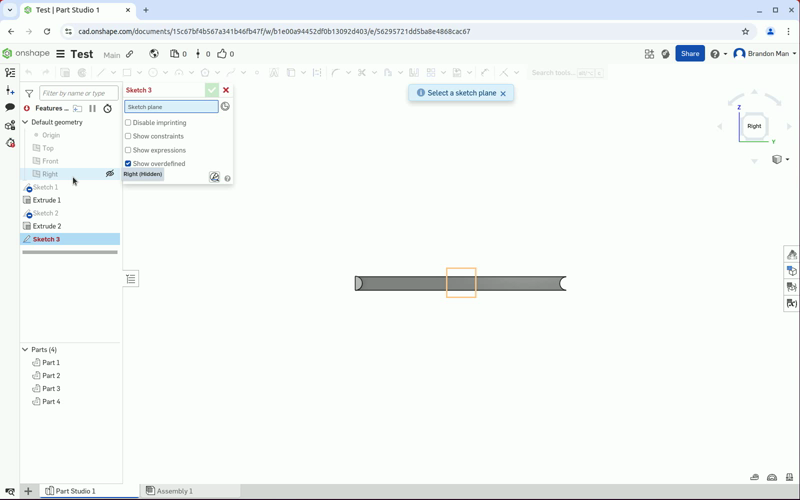
click(73, 176)
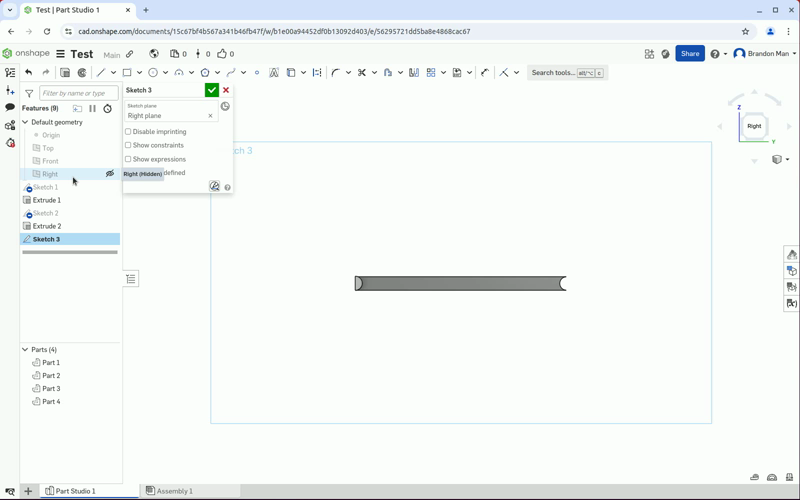
mouse_move(73, 352)
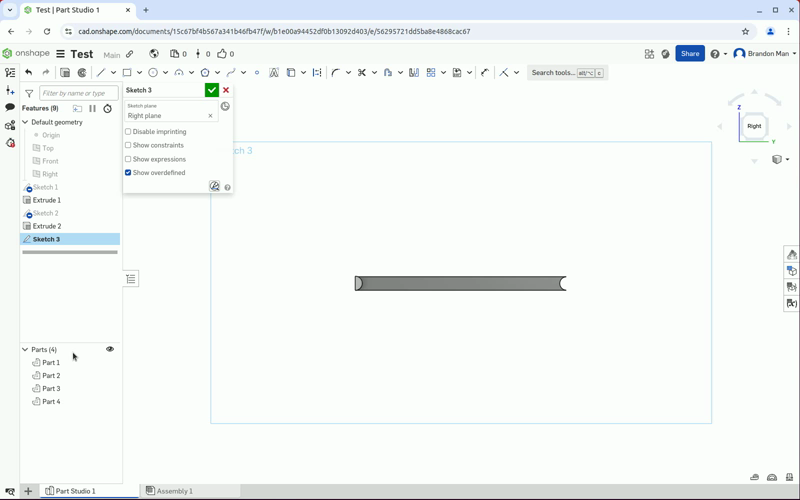
key(y)
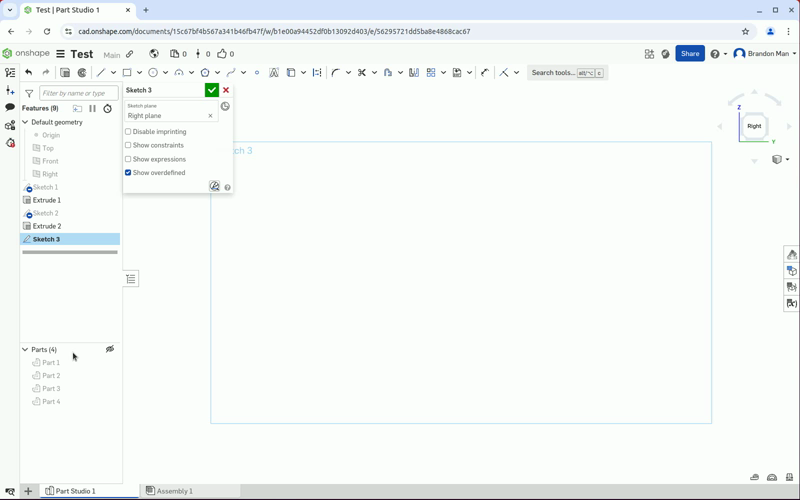
key(l)
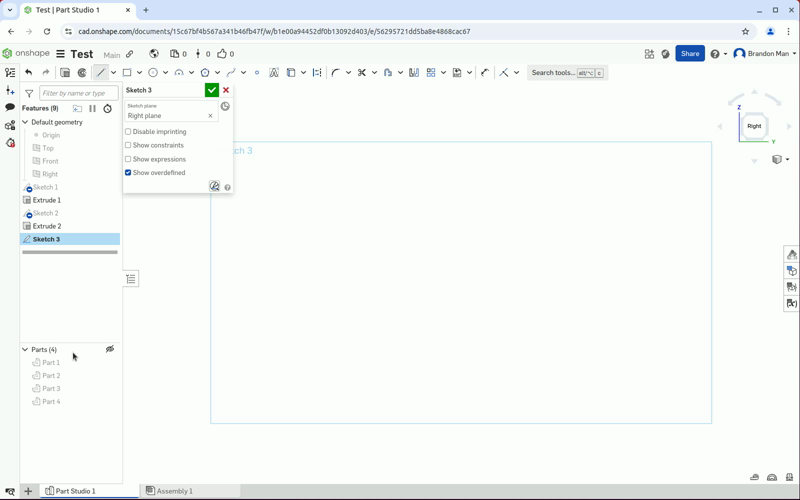
key_down(shift)
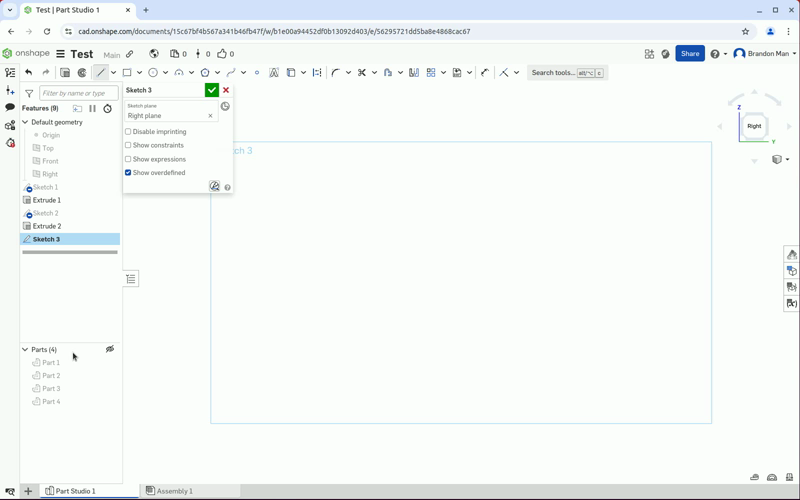
mouse_move(355, 290)
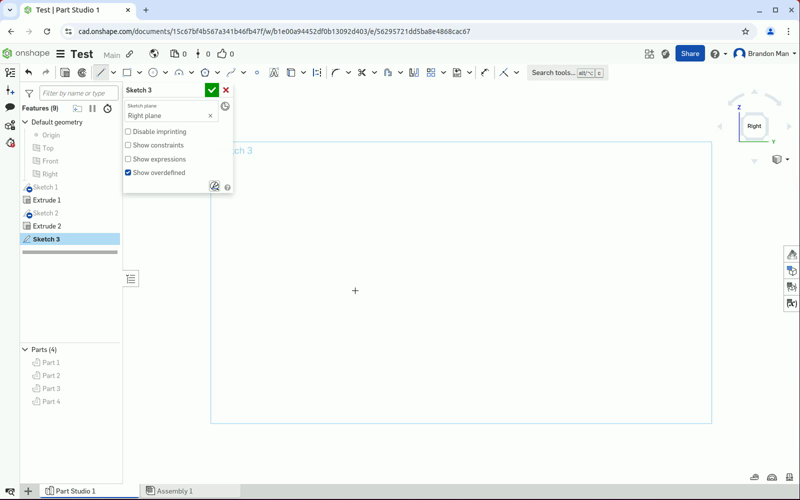
click(355, 290)
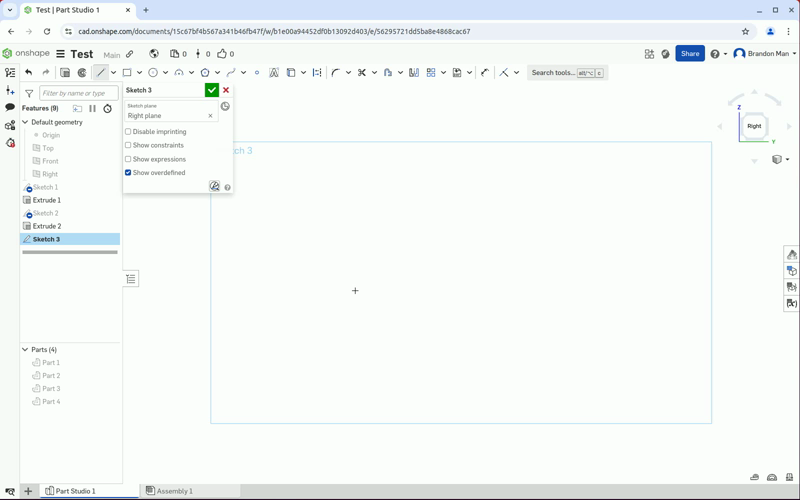
key_up(shift)
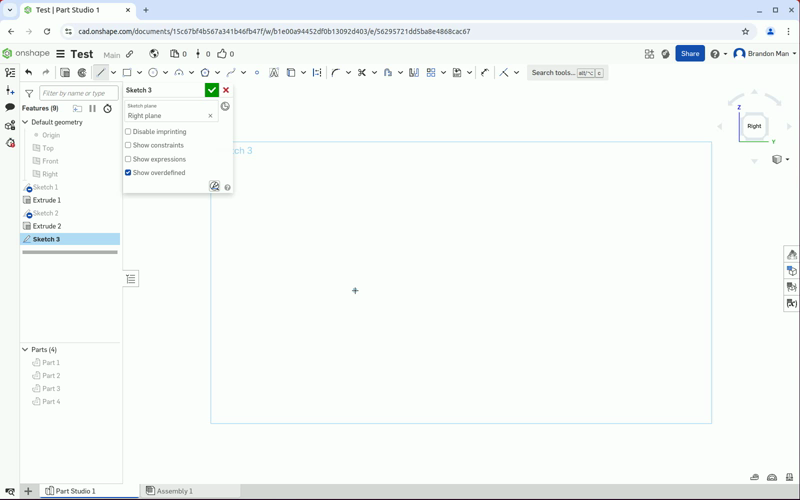
key_down(shift)
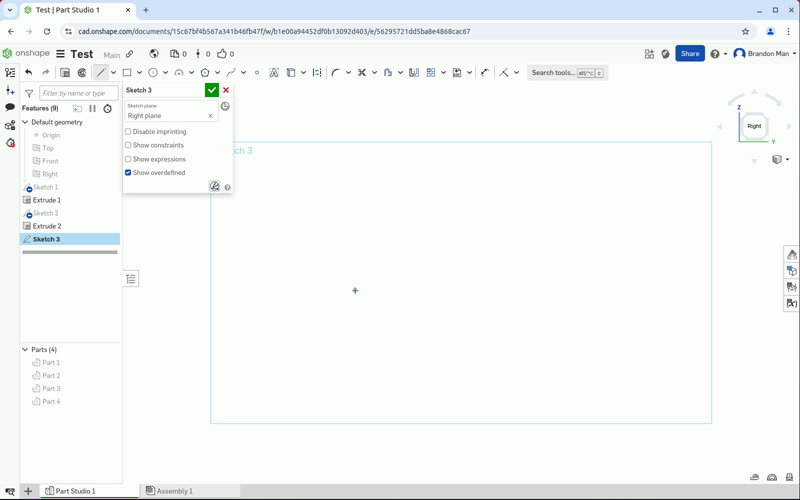
mouse_move(385, 290)
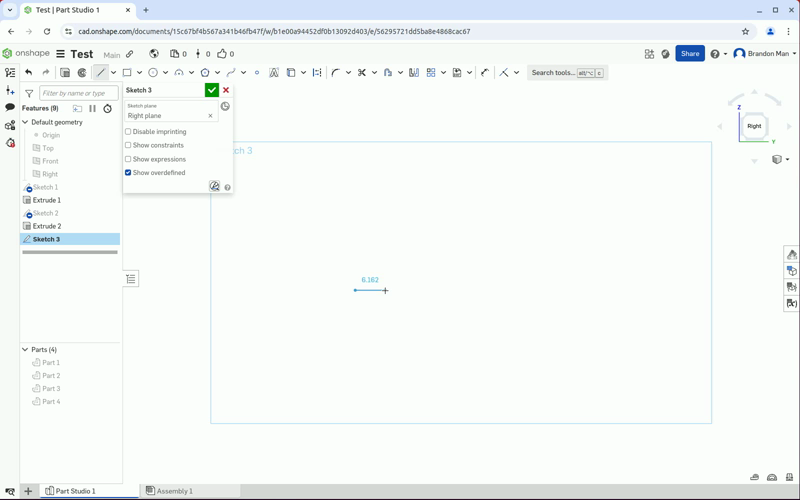
mouse_move(355, 276)
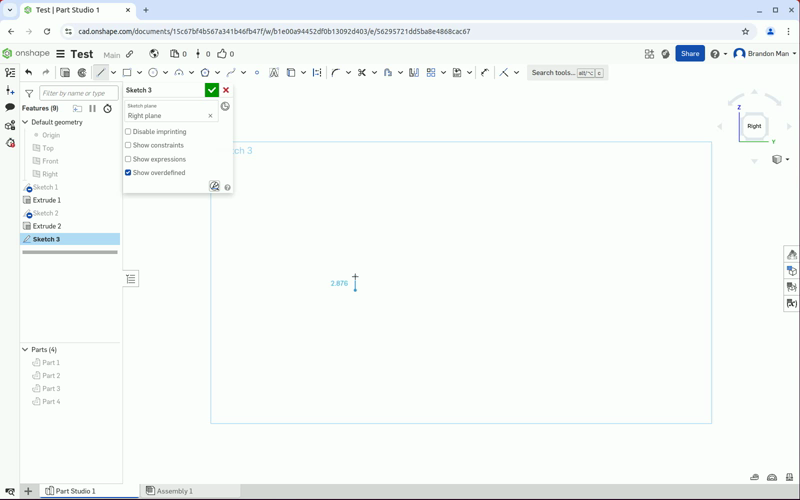
click(355, 276)
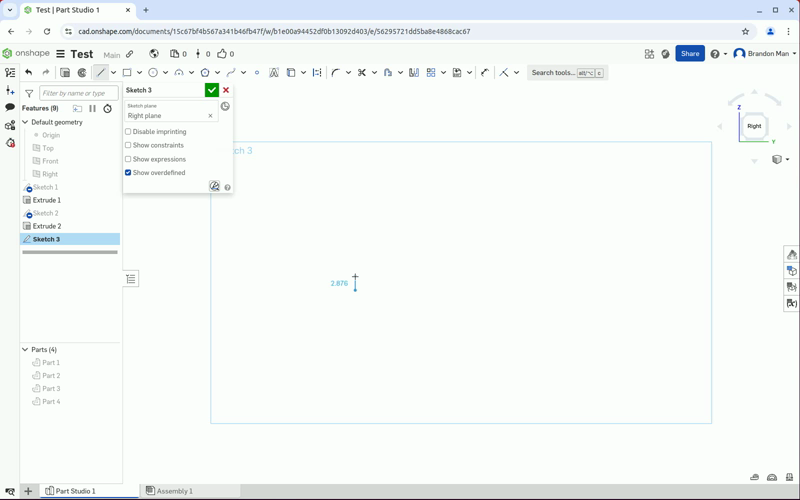
key_up(shift)
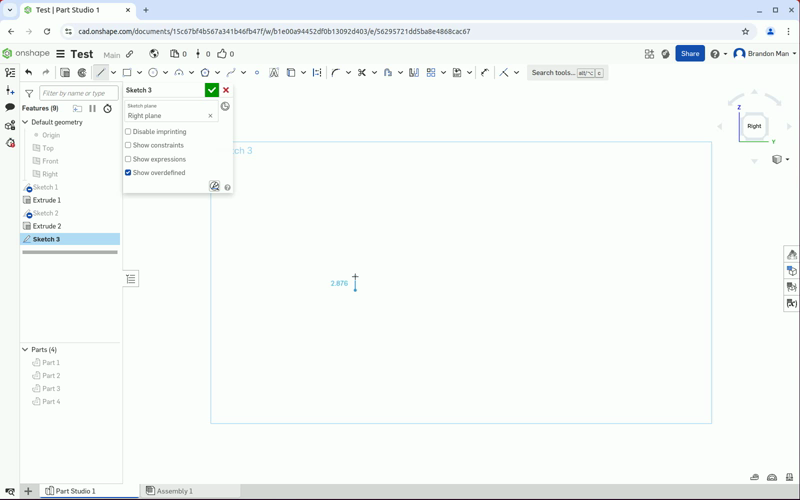
key(esc)
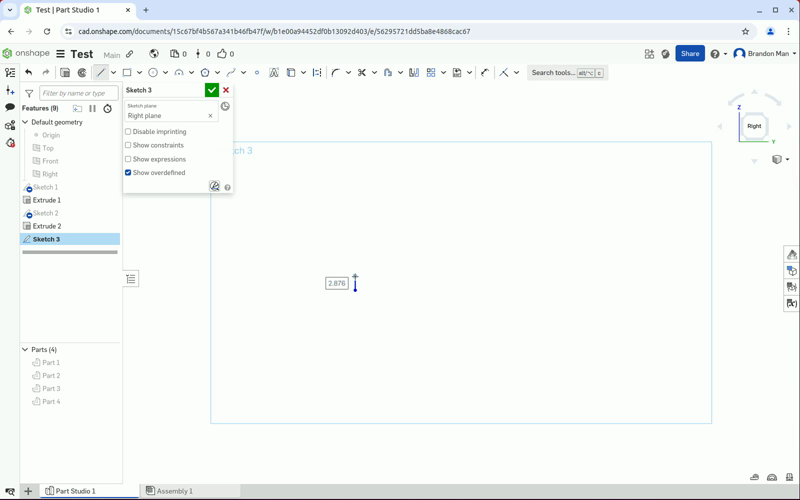
key(a)
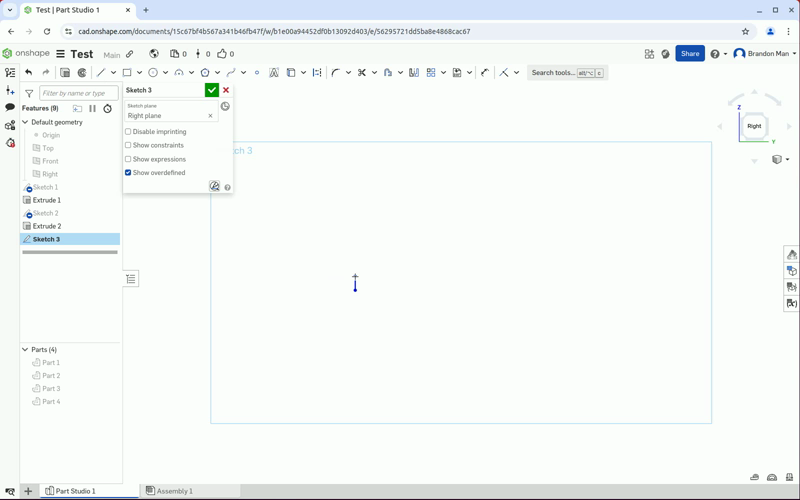
mouse_move(355, 276)
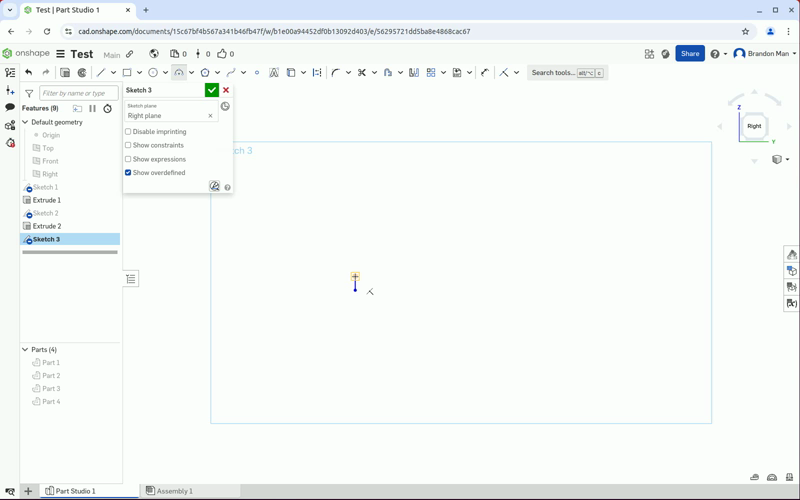
click(355, 276)
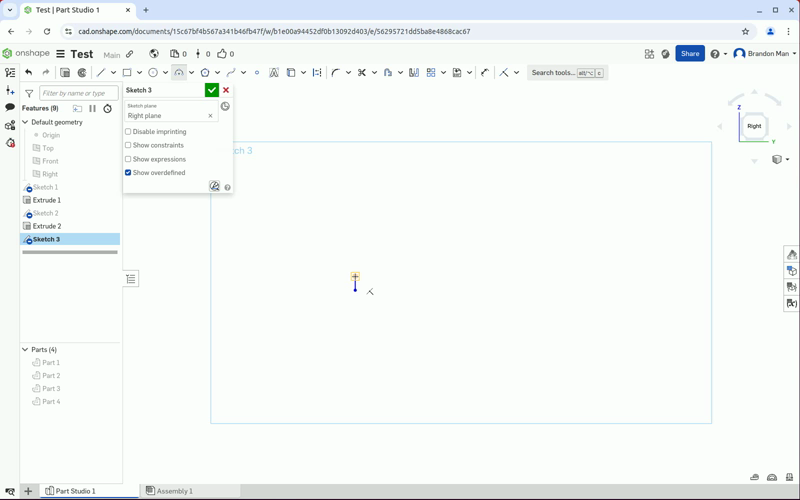
mouse_move(355, 290)
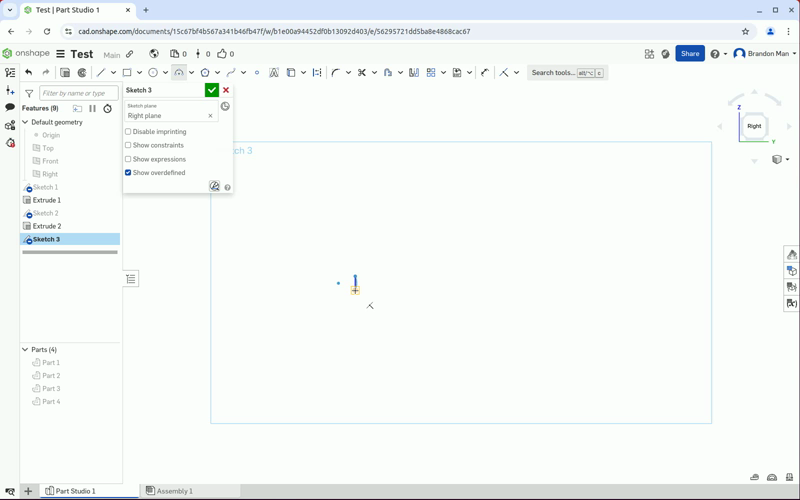
click(355, 290)
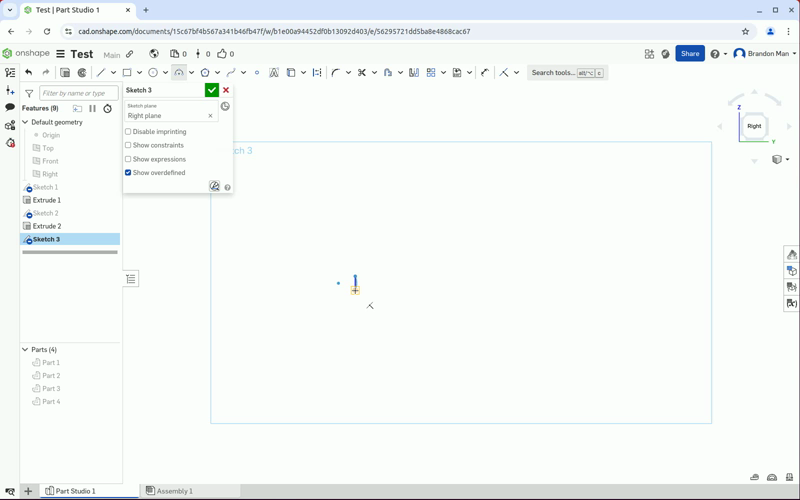
key_down(shift)
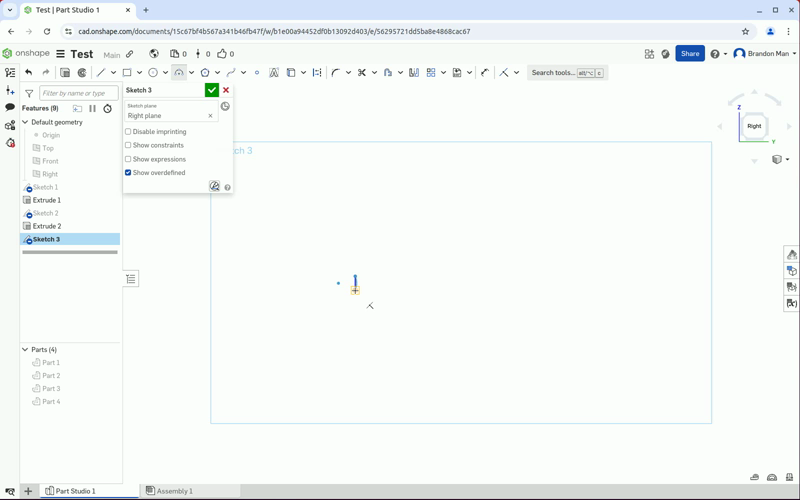
mouse_move(348, 282)
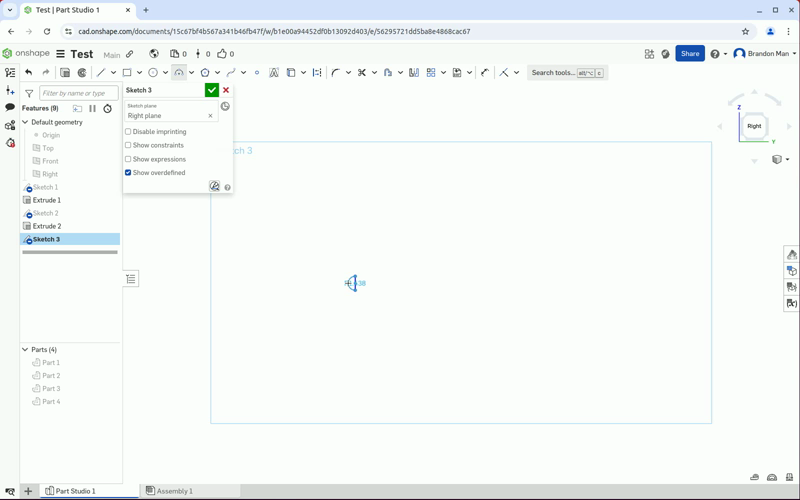
click(348, 282)
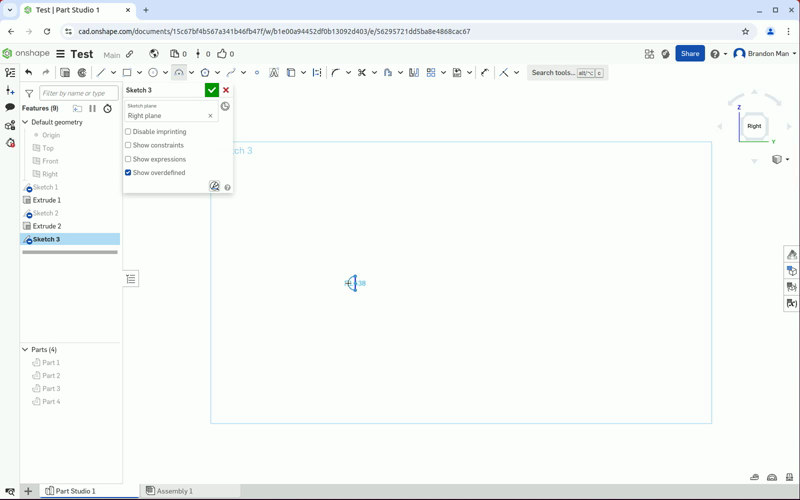
key_up(shift)
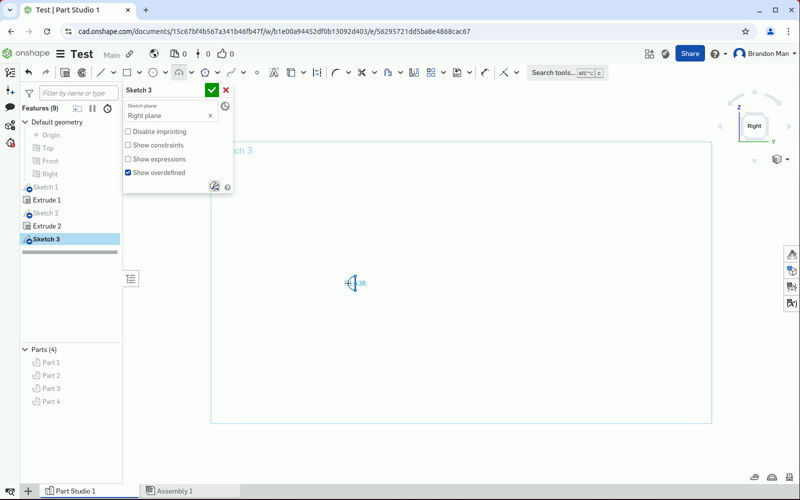
key(esc)
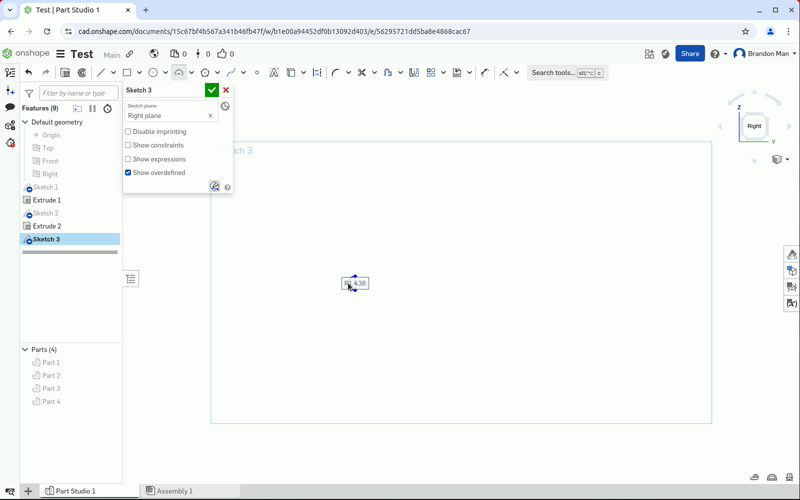
mouse_move(351, 279)
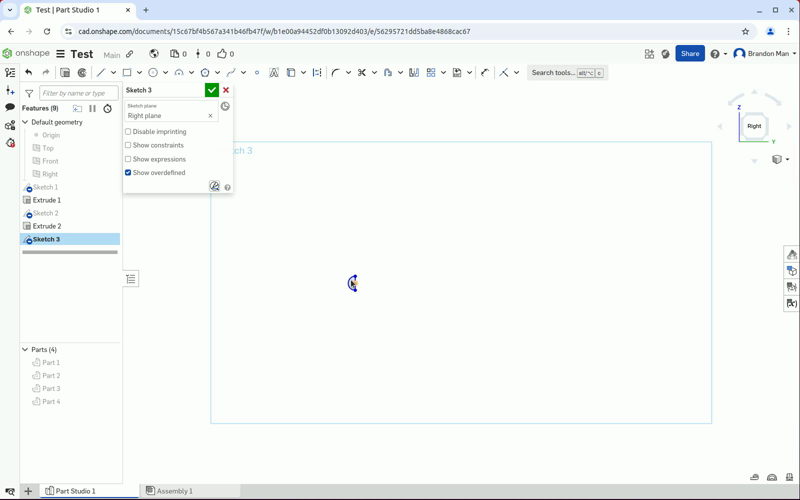
scroll(6)
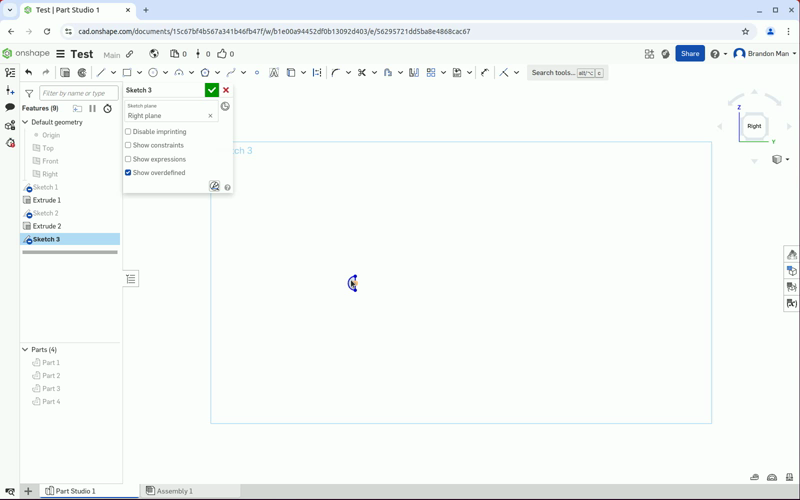
scroll(6)
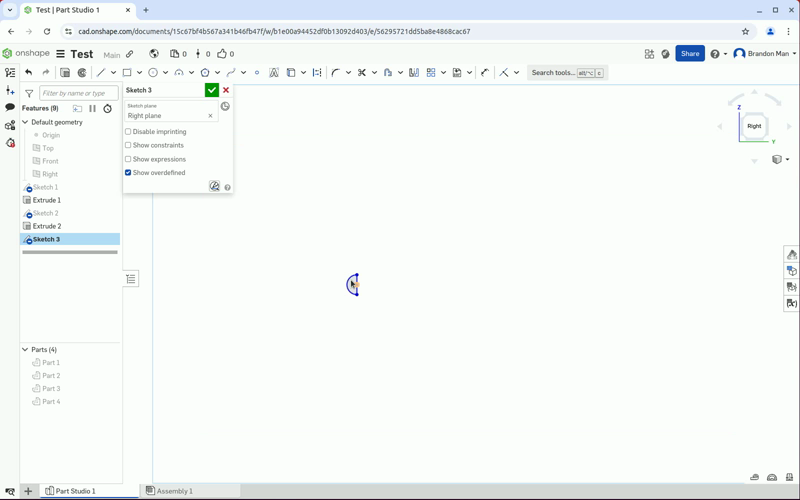
scroll(6)
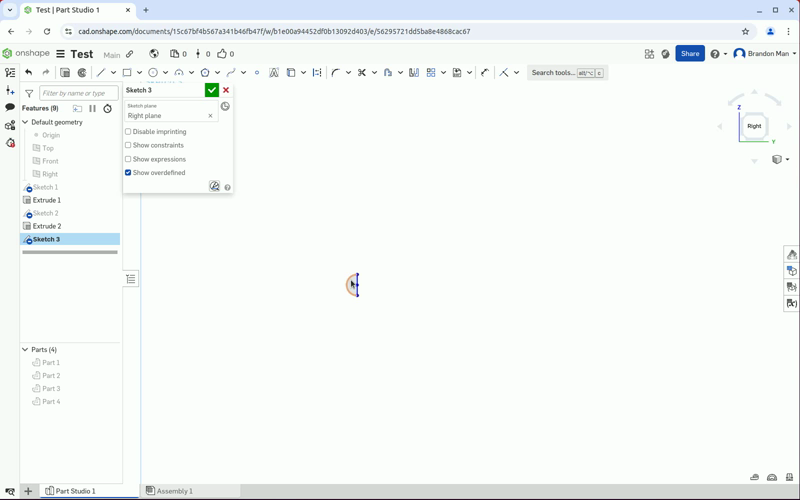
scroll(6)
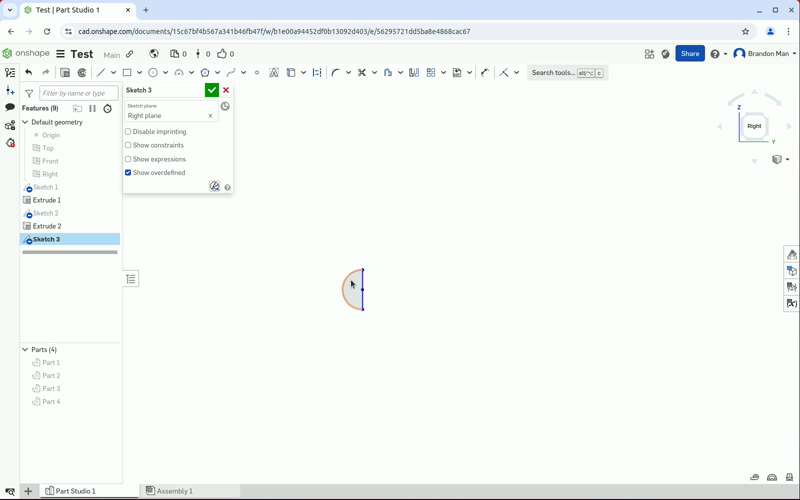
scroll(6)
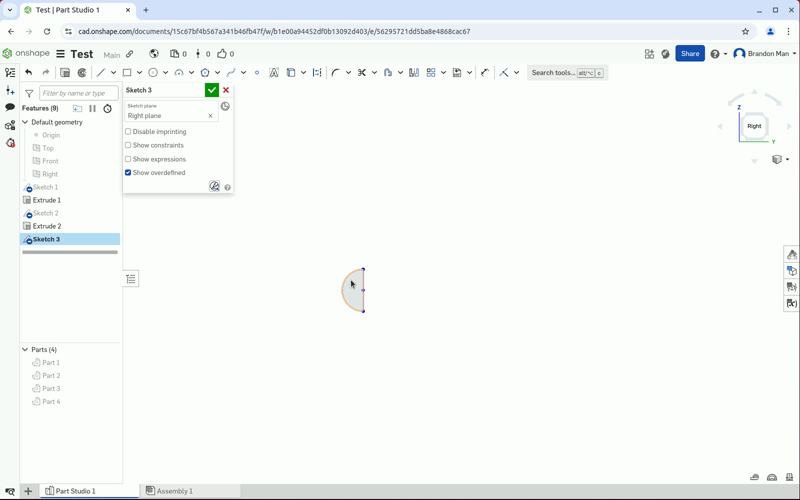
scroll(6)
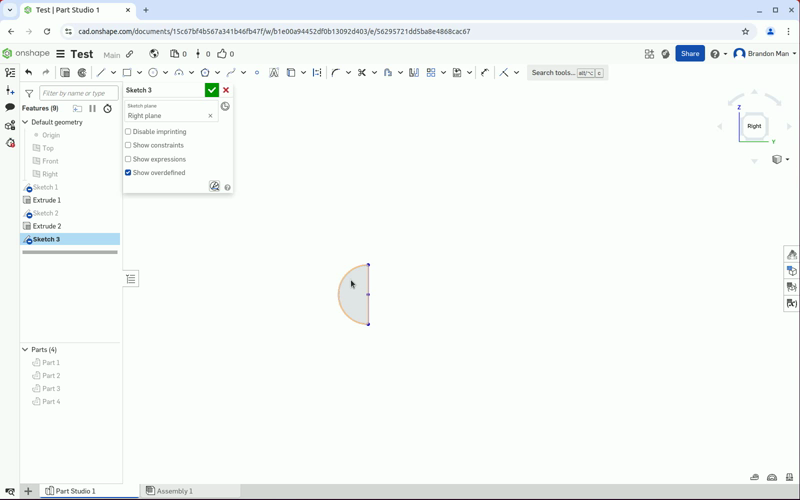
scroll(6)
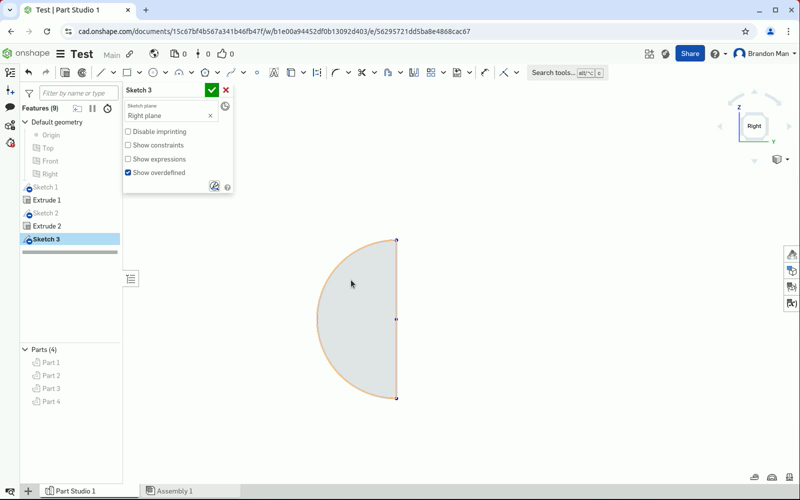
click(351, 279)
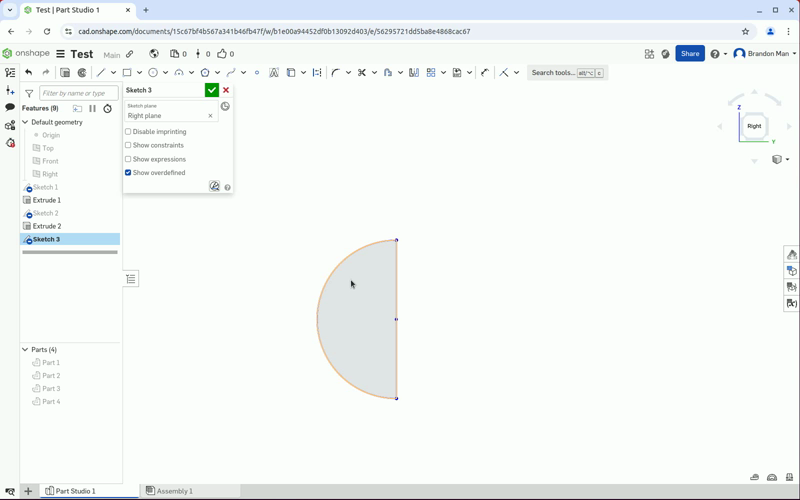
scroll(-6)
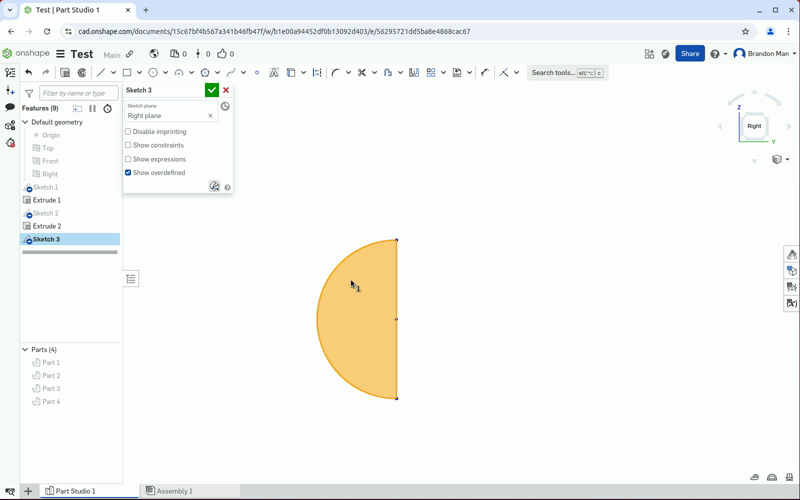
scroll(-6)
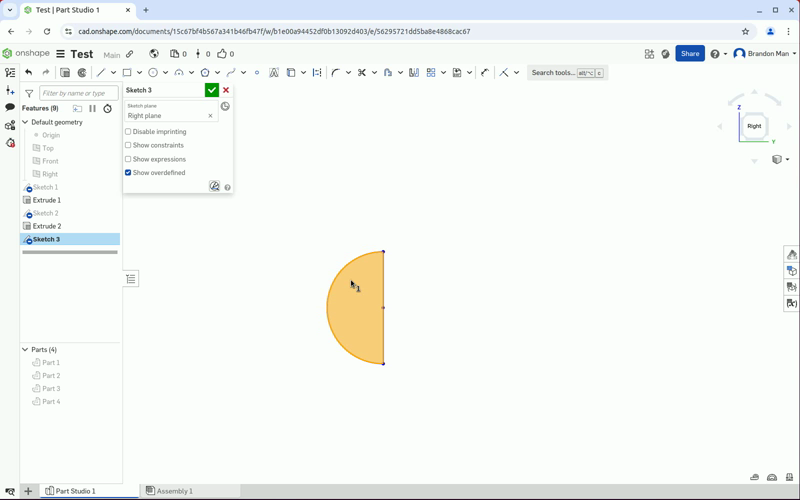
scroll(-6)
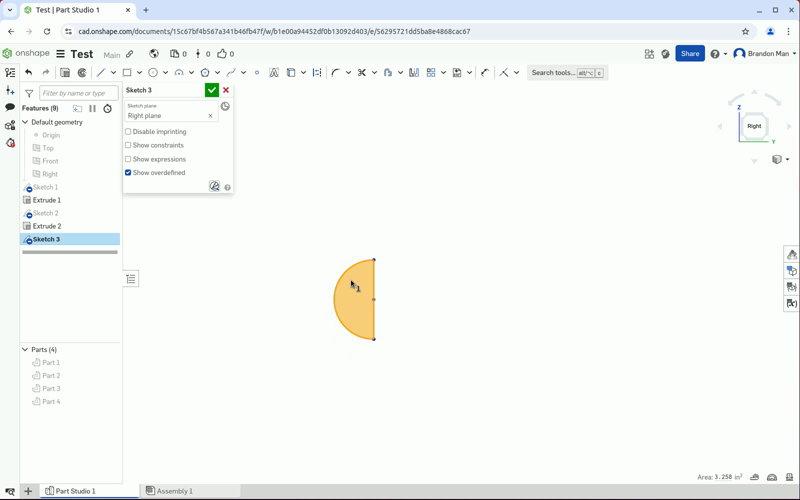
scroll(-6)
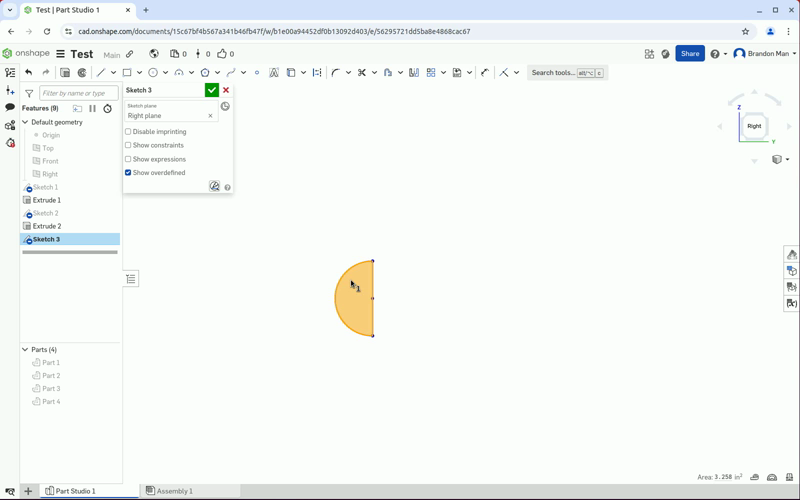
scroll(-6)
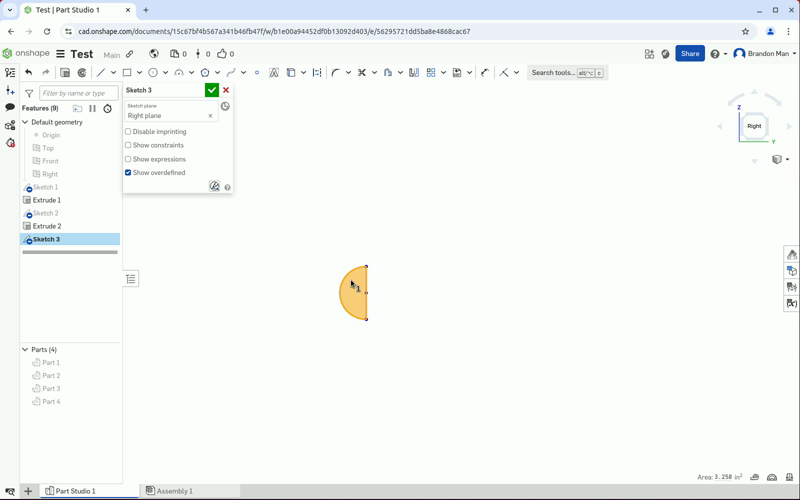
scroll(-6)
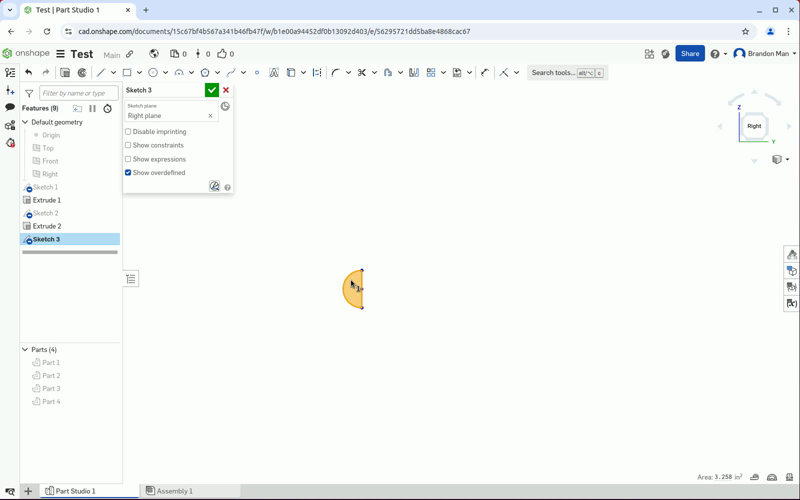
scroll(-6)
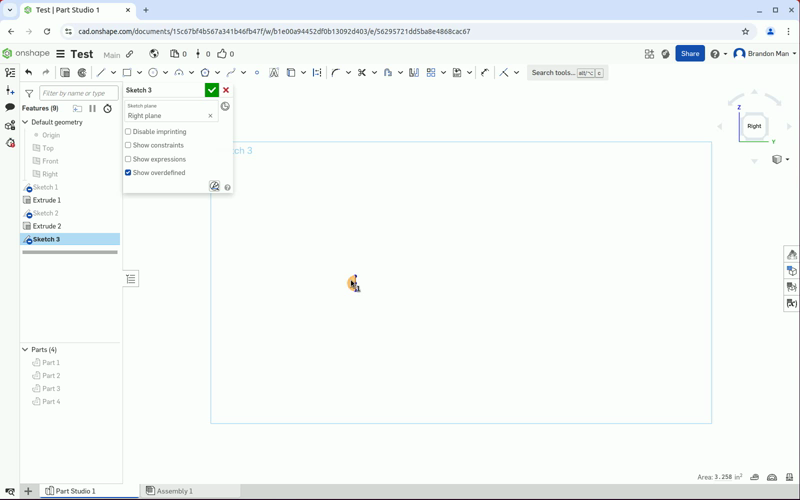
mouse_move(73, 352)
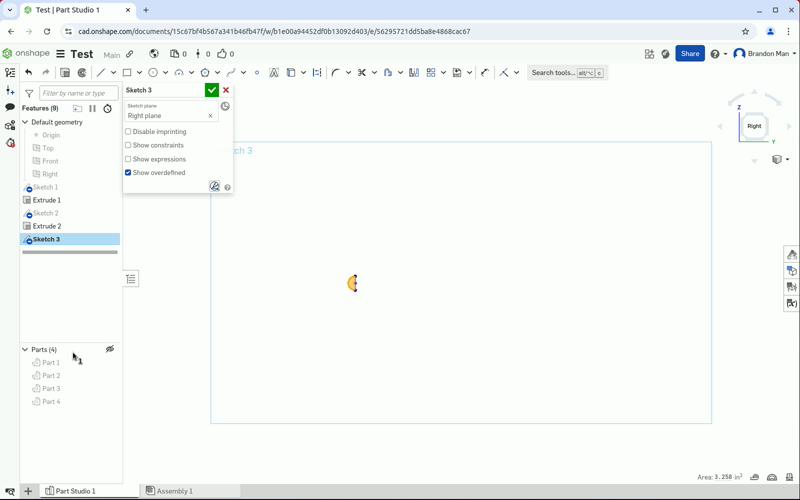
key(shift+y)
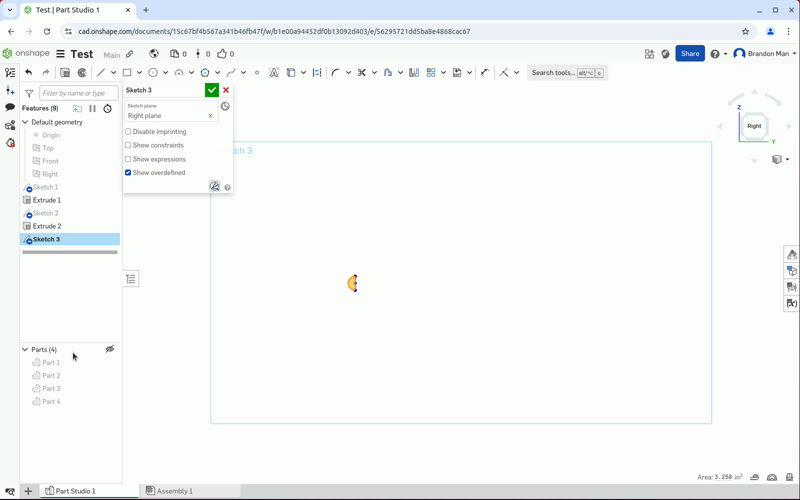
key(shift+e)
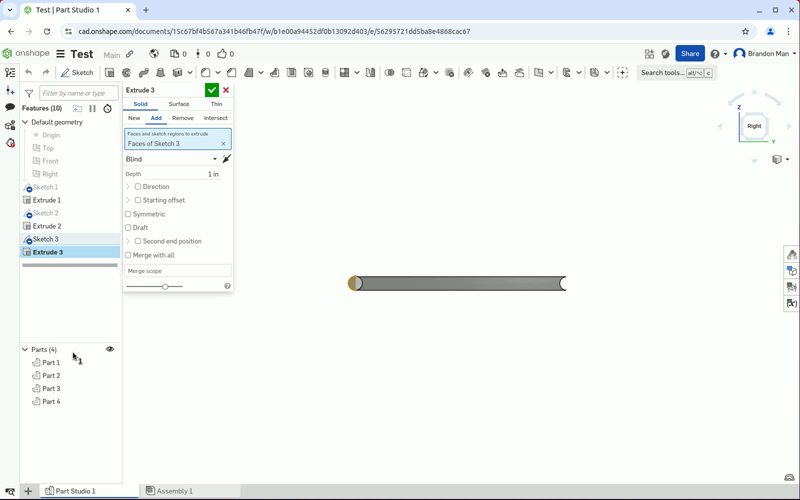
mouse_move(143, 106)
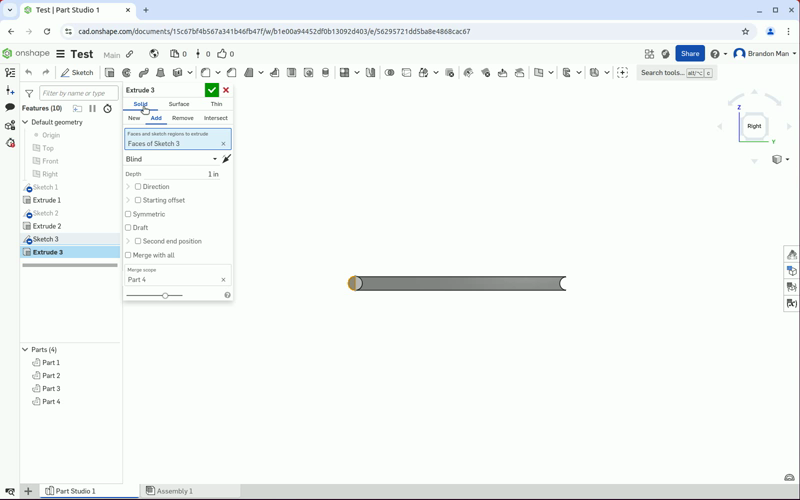
click(143, 106)
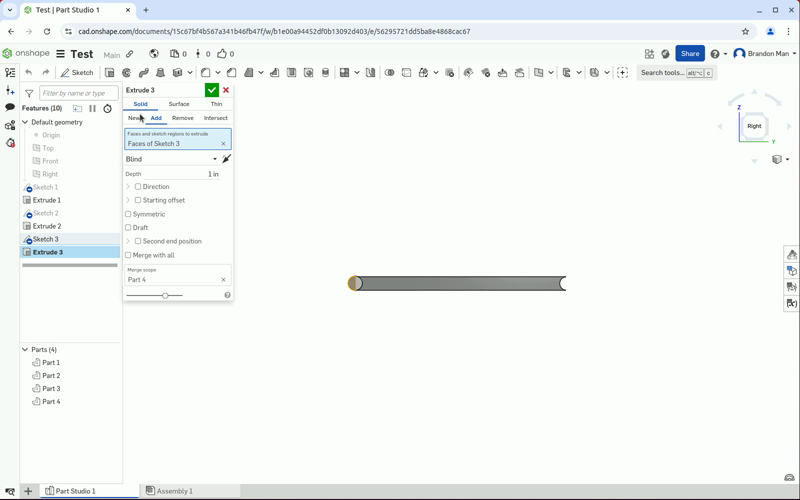
mouse_move(137, 120)
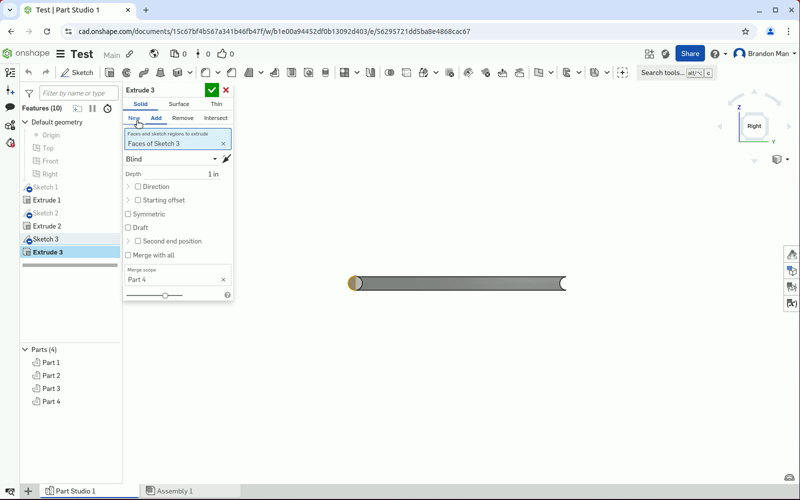
click(137, 120)
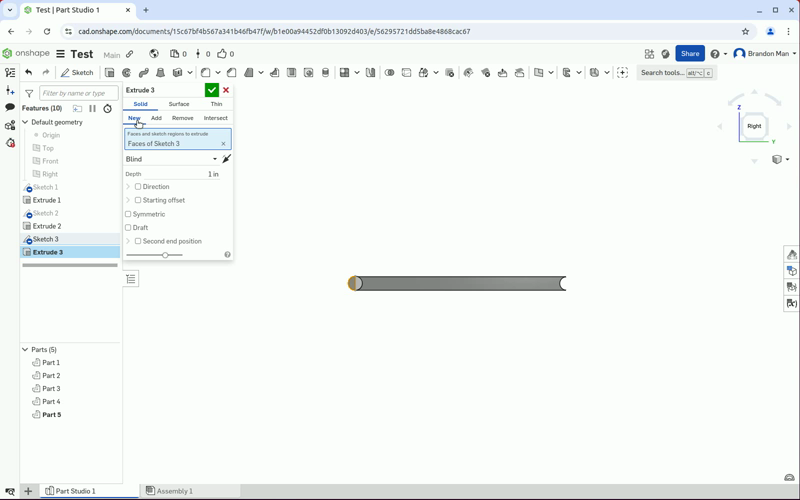
key(tab, 4)
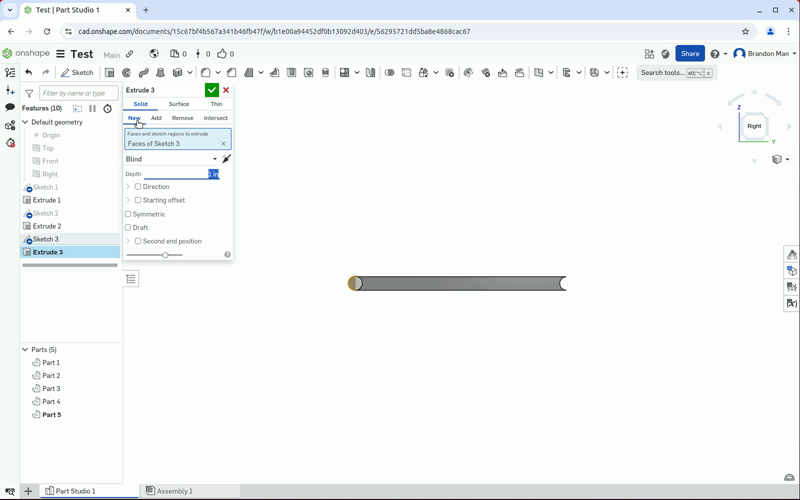
text(3.37)
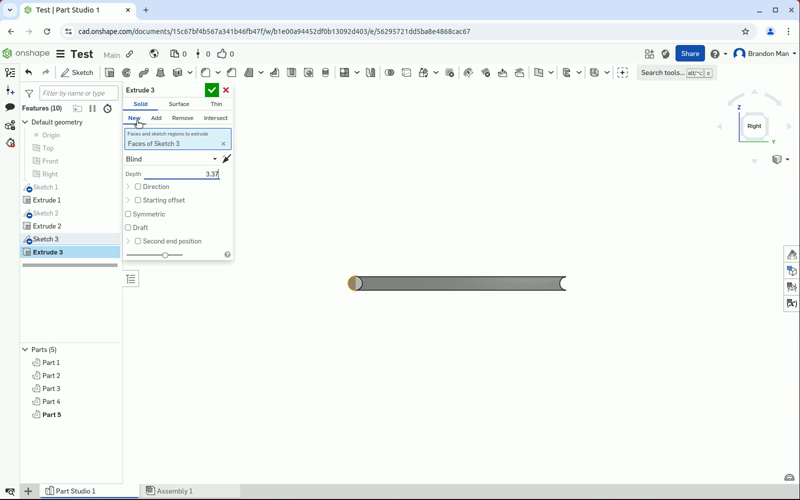
key(enter)
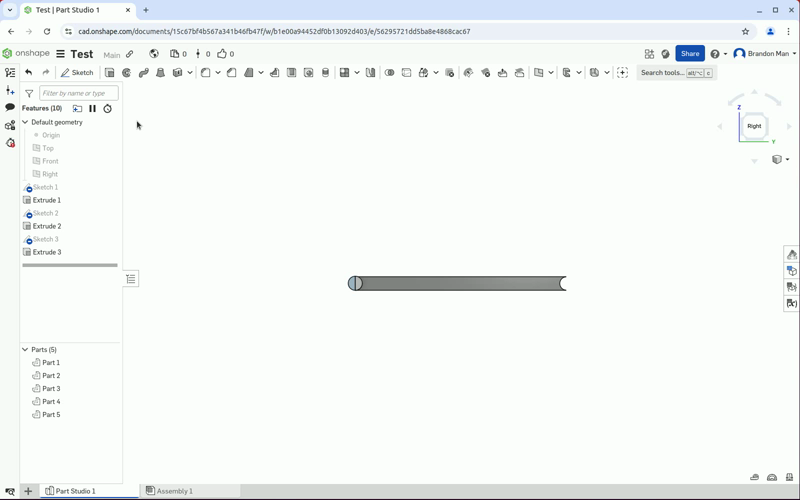
key(shift+h)
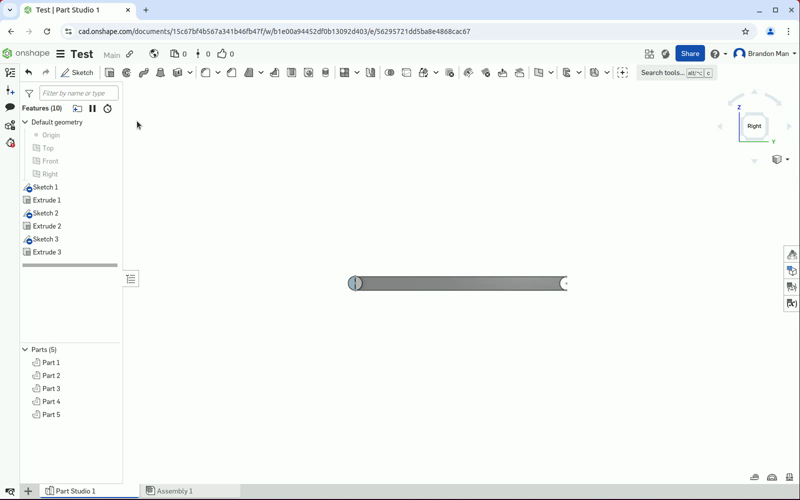
key(shift+h)
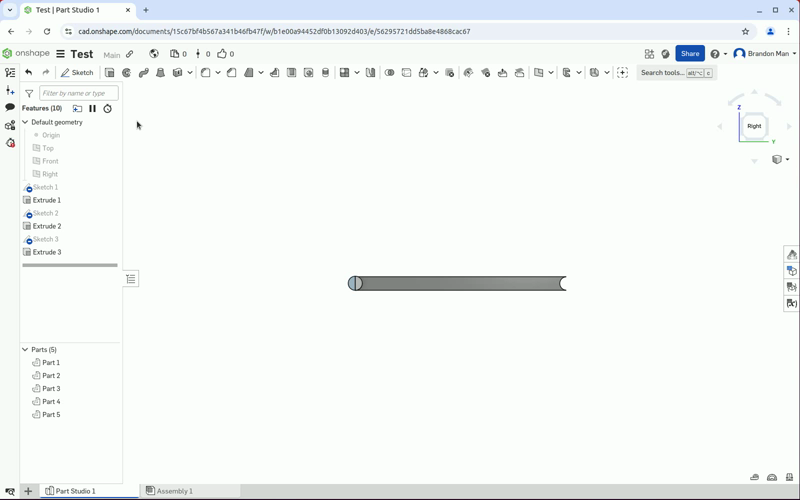
mouse_move(73, 189)
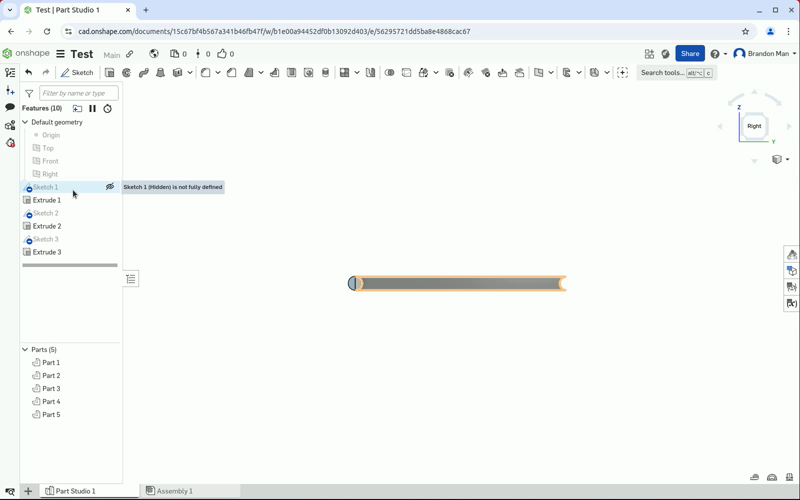
click(73, 189)
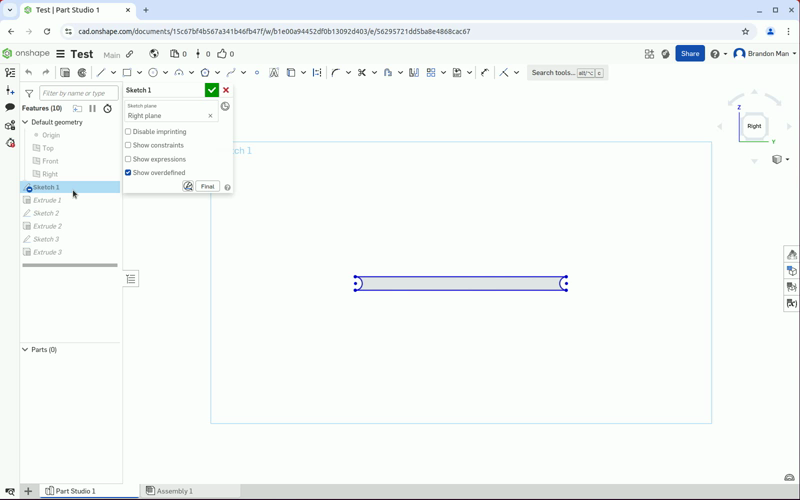
mouse_move(229, 92)
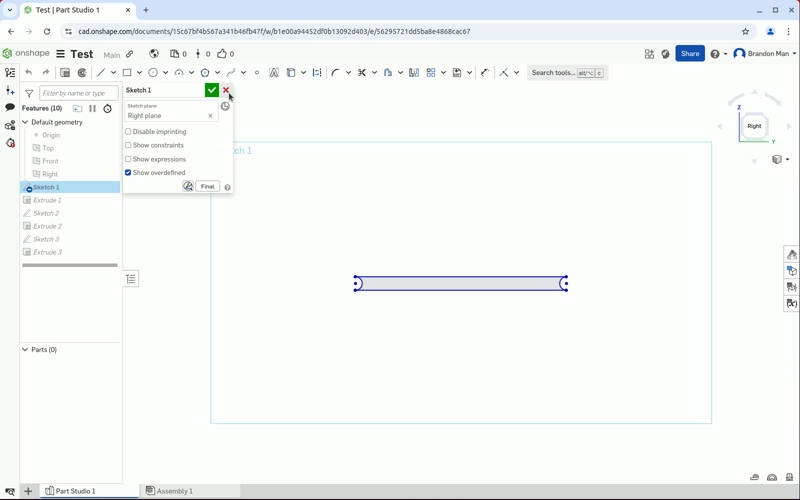
click(229, 92)
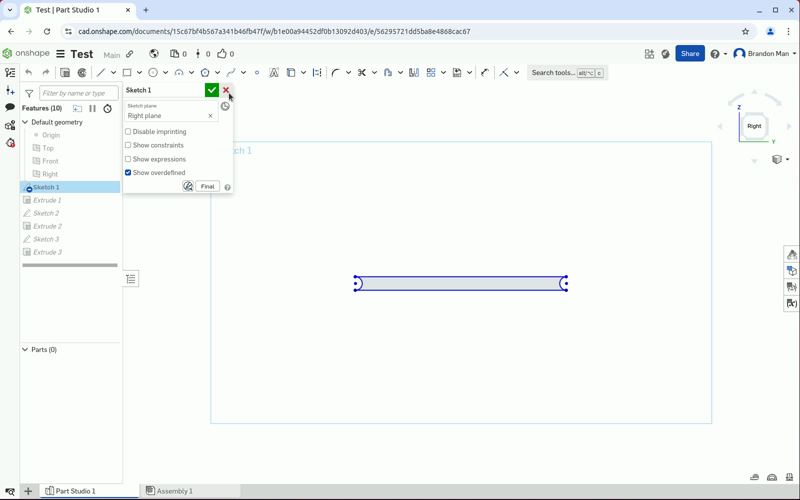
key(shift+s)
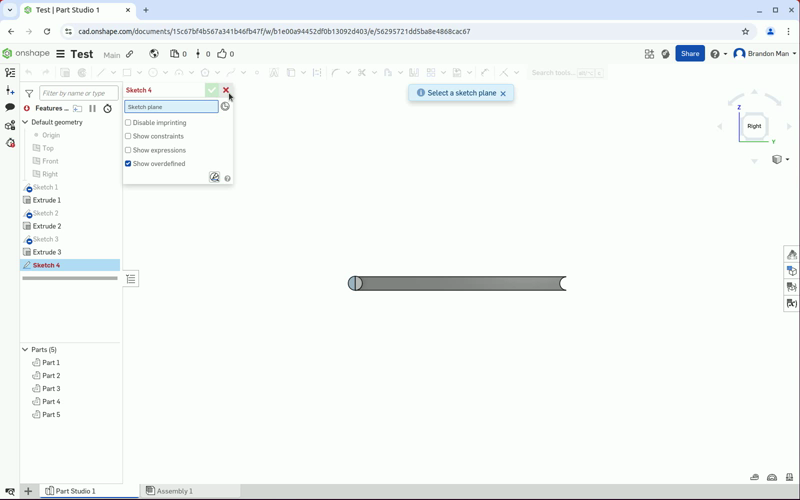
mouse_move(73, 176)
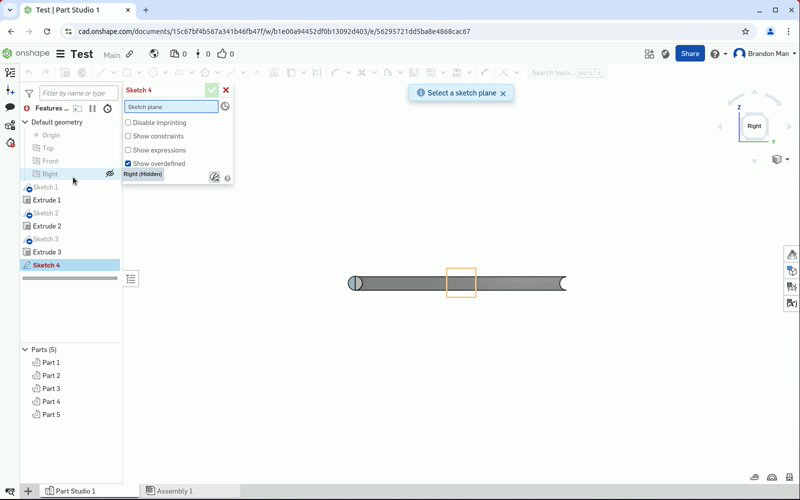
click(73, 176)
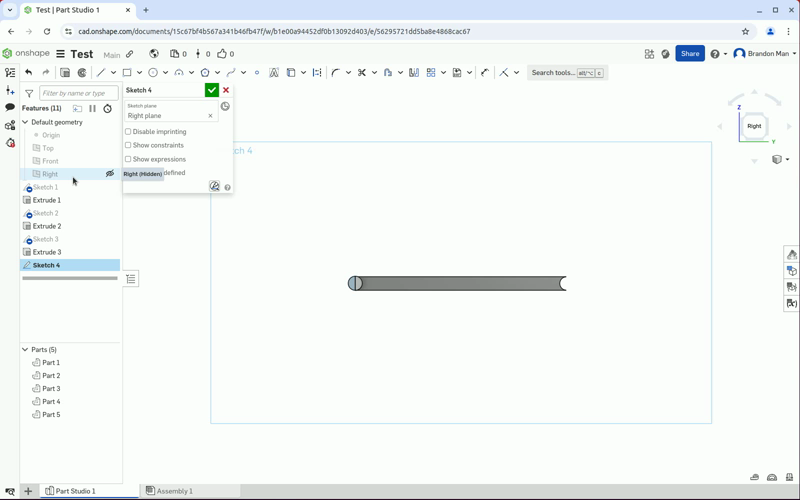
mouse_move(73, 352)
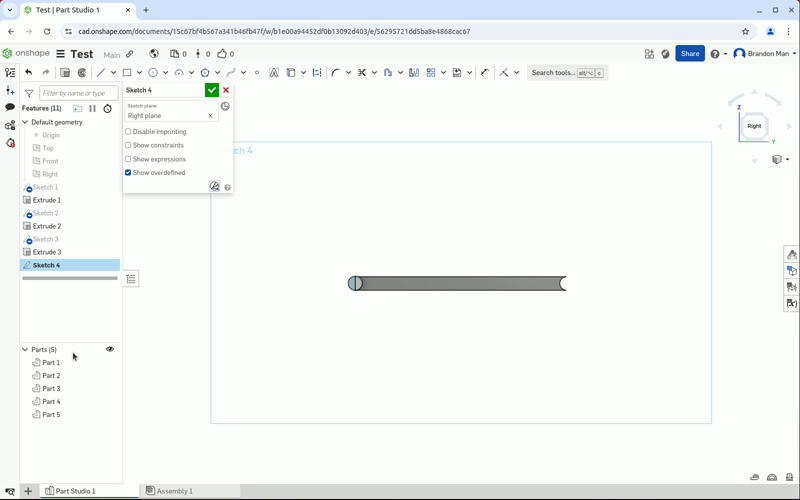
key(y)
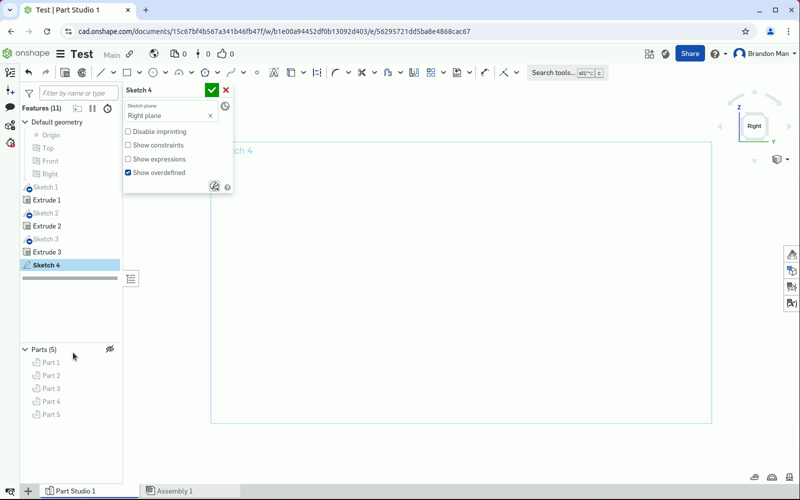
key(a)
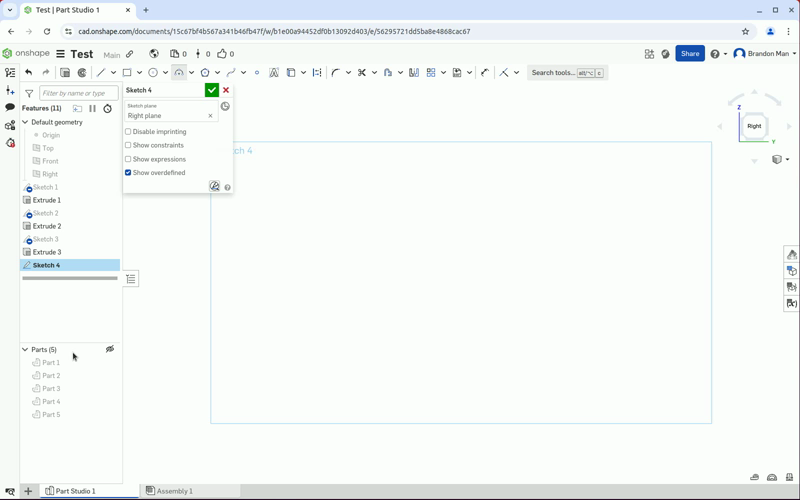
key_down(shift)
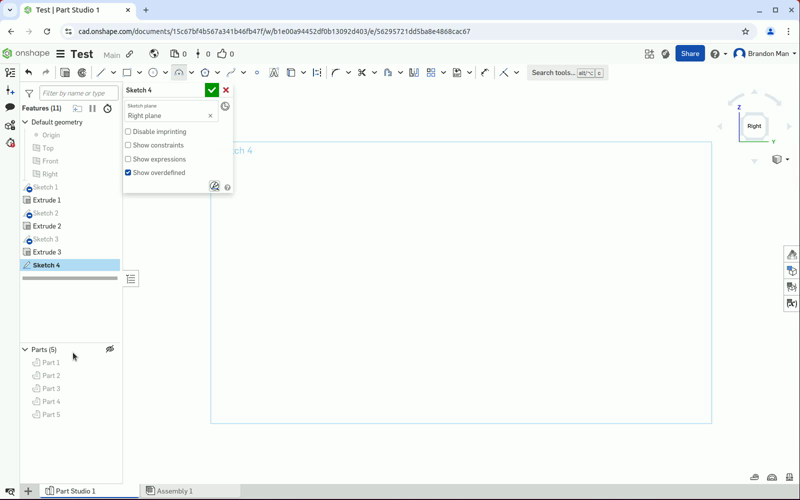
mouse_move(566, 290)
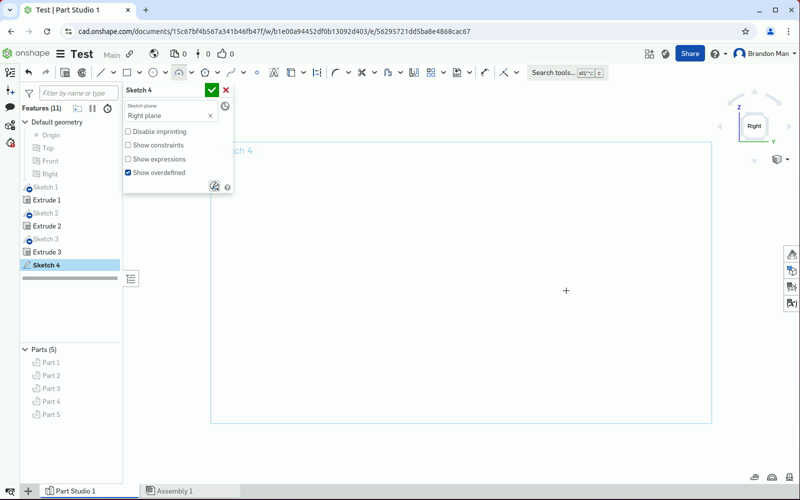
click(566, 290)
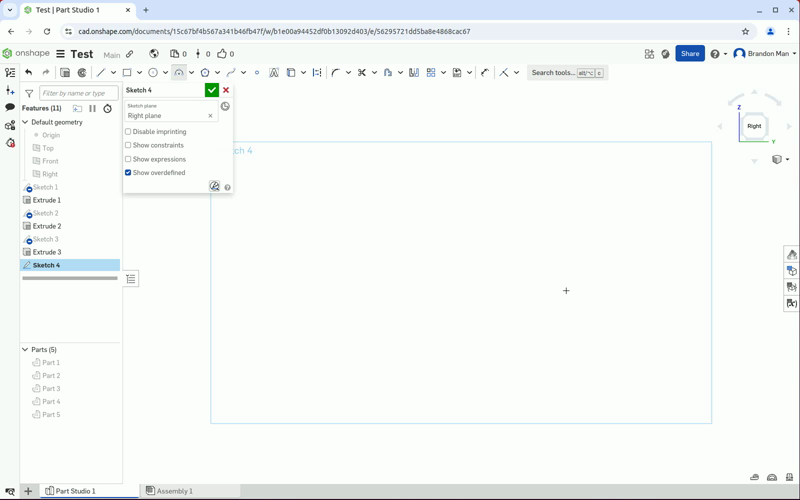
key_up(shift)
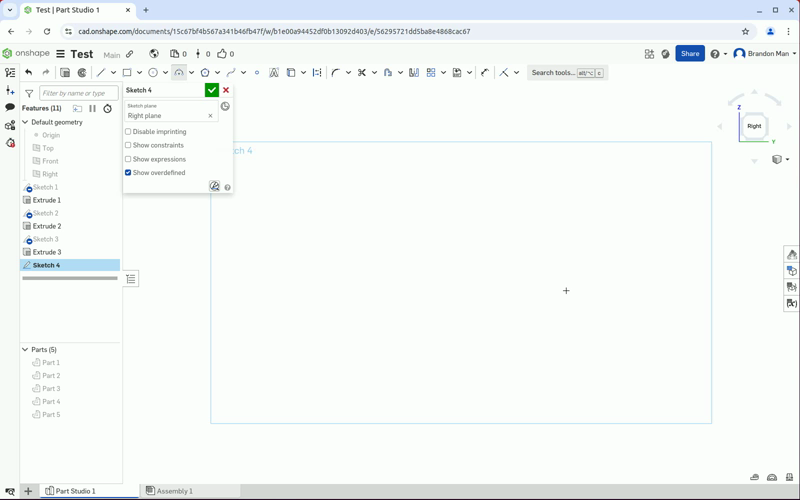
key_down(shift)
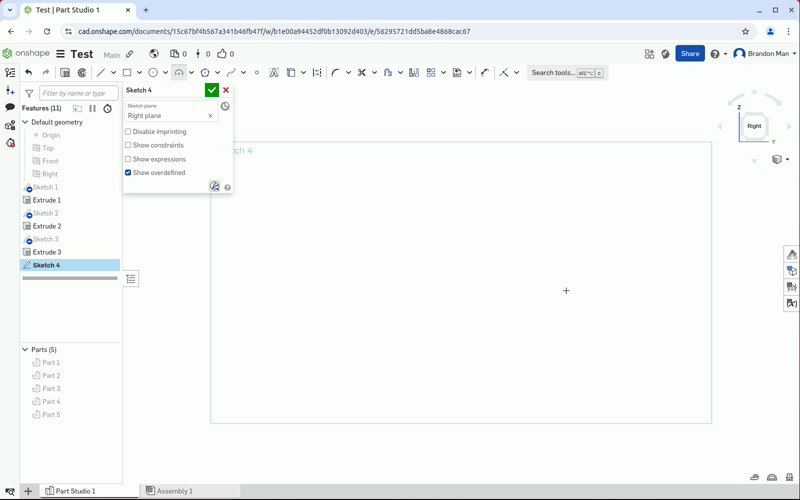
mouse_move(566, 276)
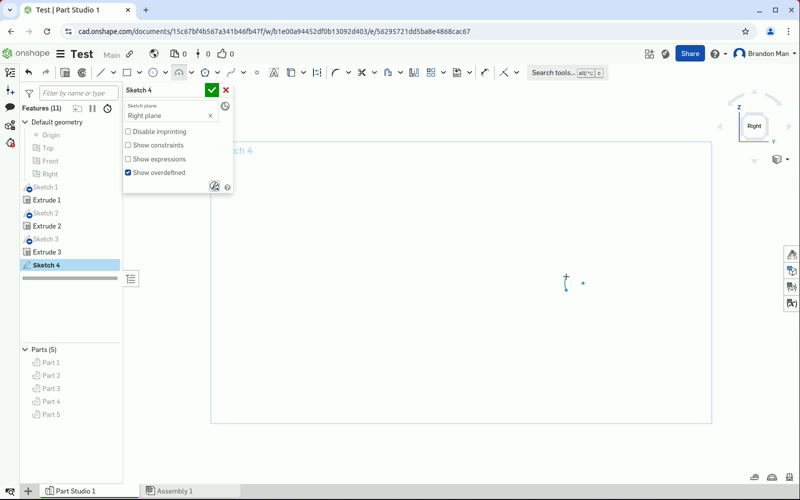
click(566, 276)
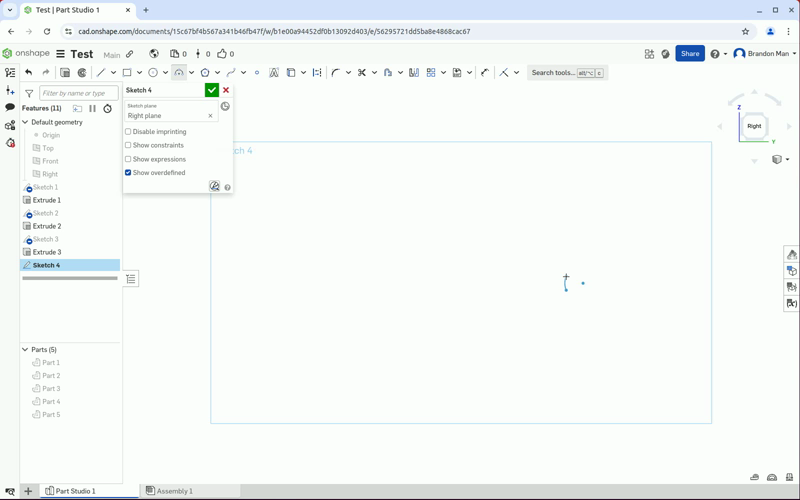
mouse_move(573, 282)
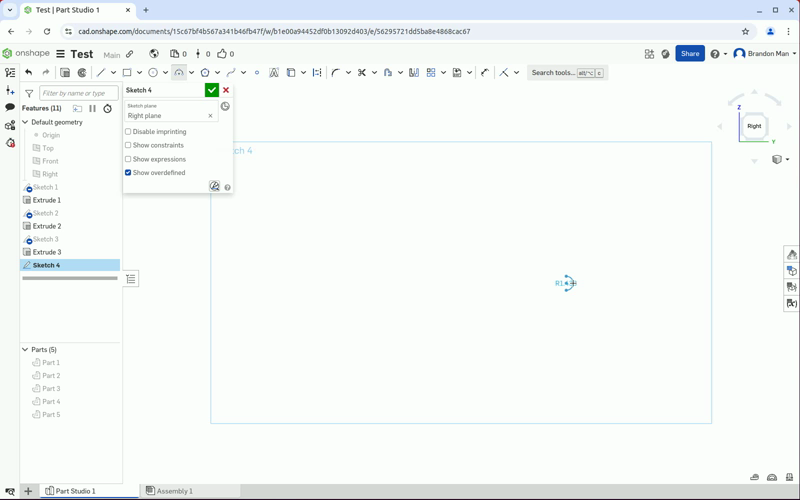
click(573, 282)
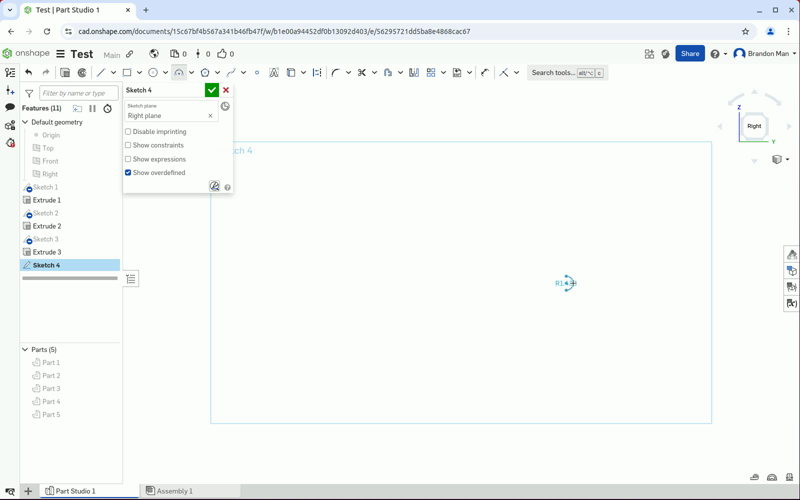
key_up(shift)
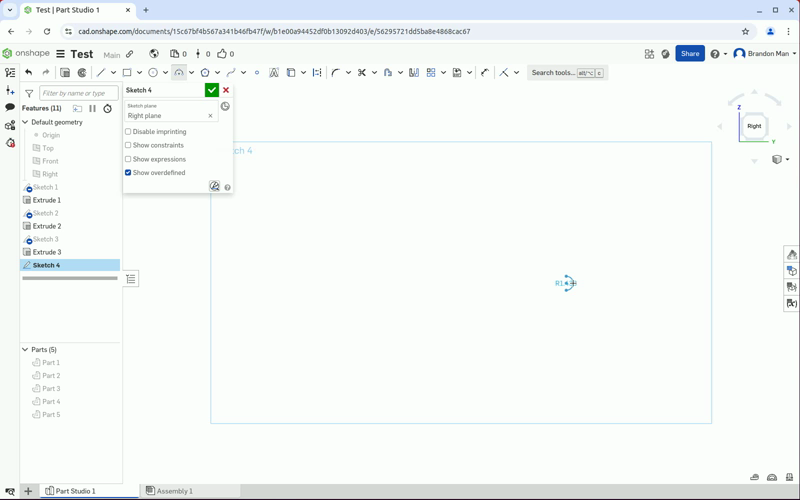
key(esc)
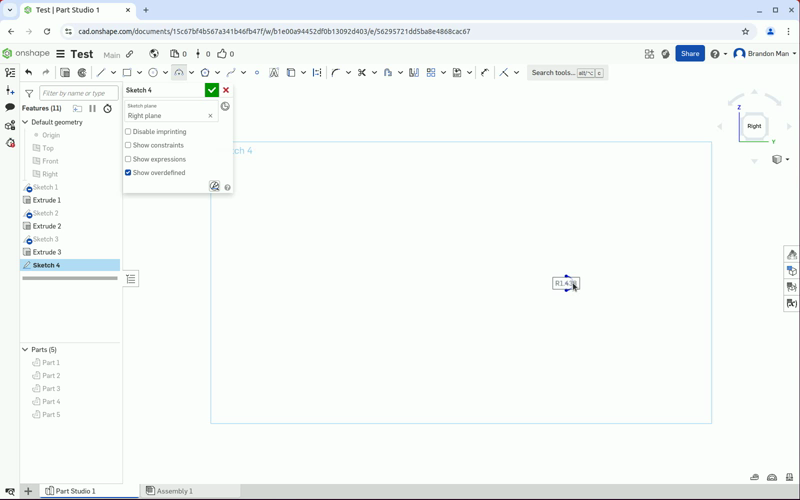
key(l)
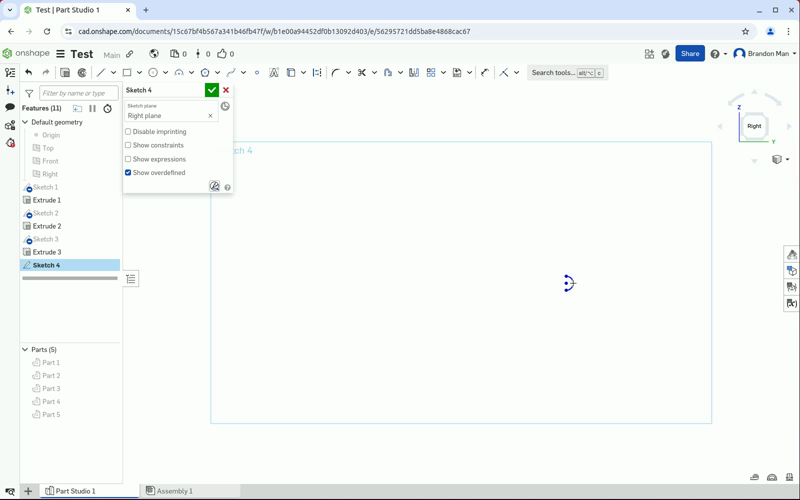
mouse_move(566, 276)
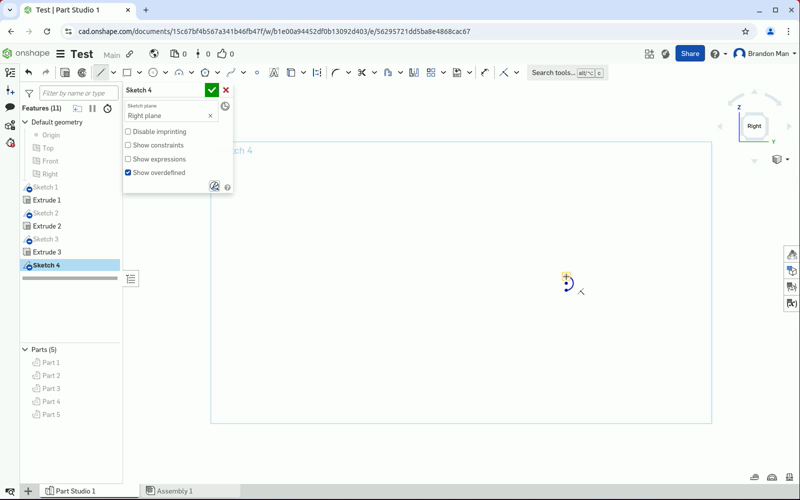
click(566, 276)
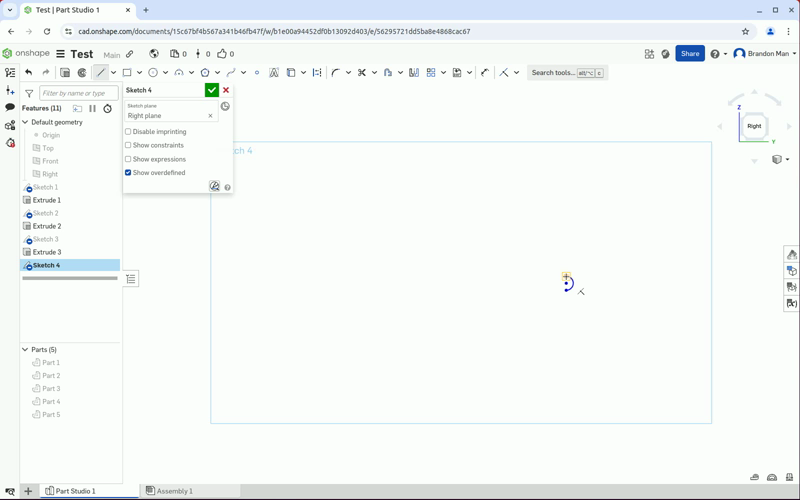
mouse_move(589, 276)
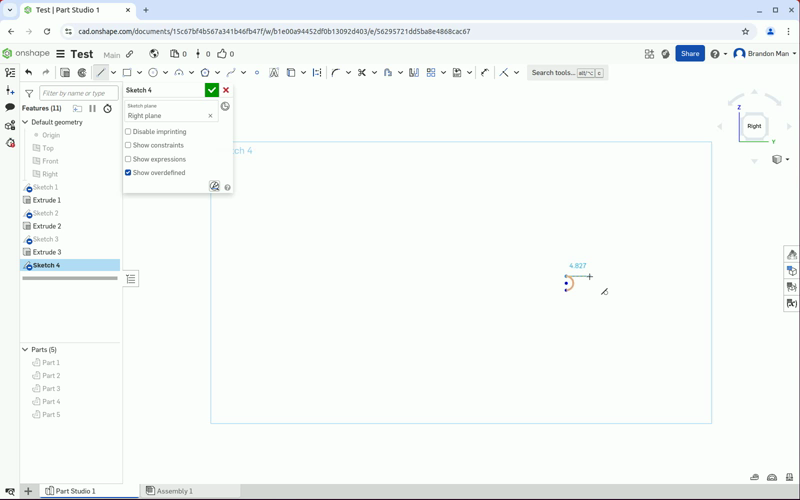
key_down(shift)
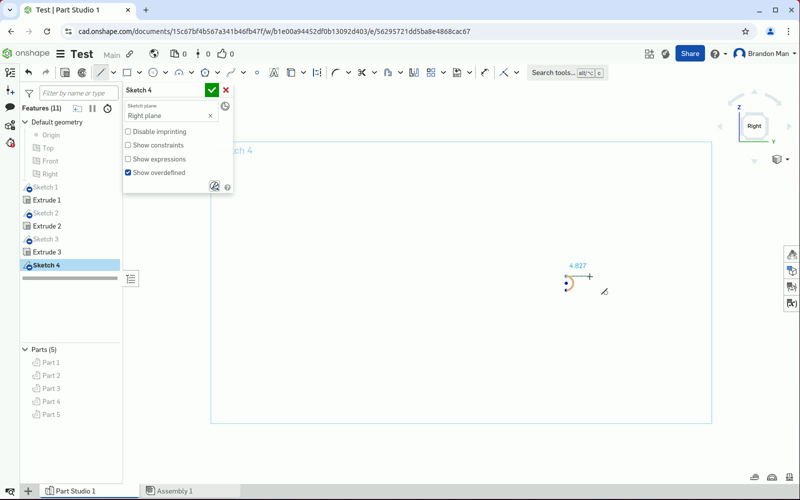
mouse_move(566, 290)
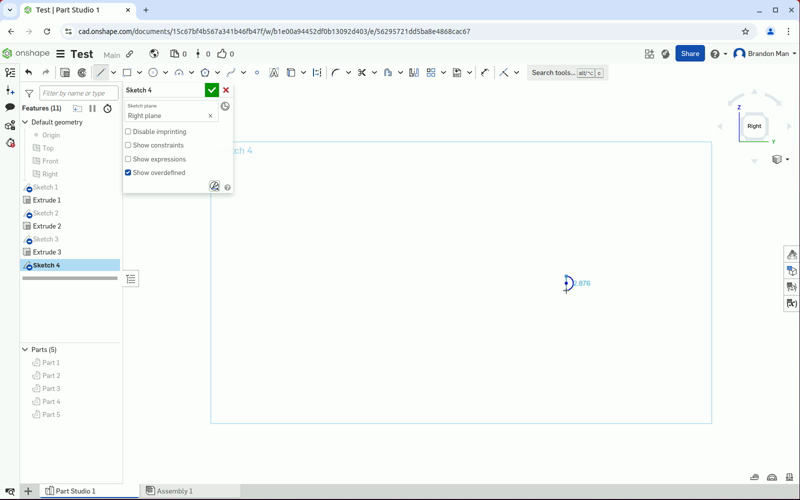
key_up(shift)
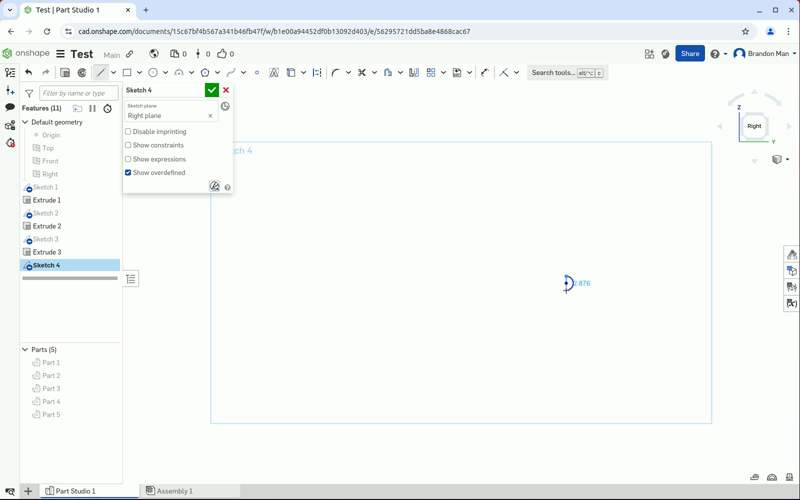
click(566, 290)
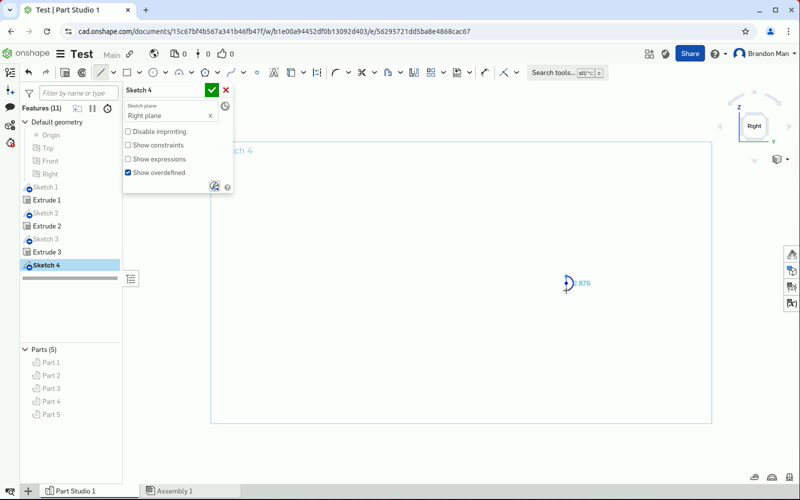
key(esc)
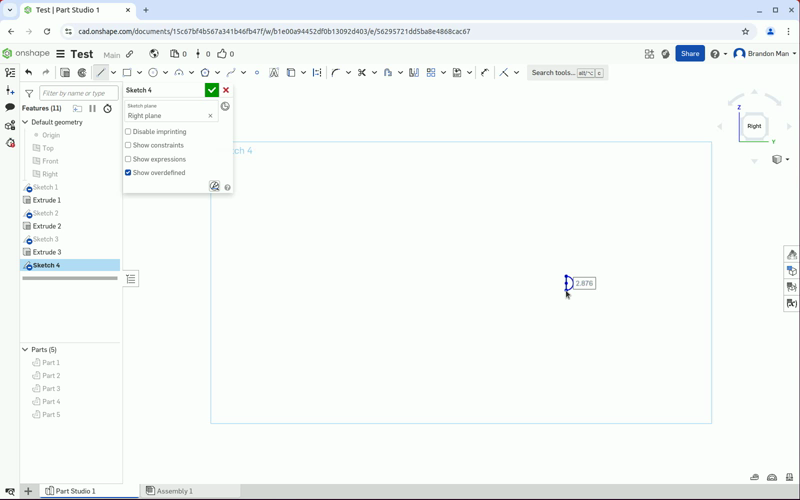
mouse_move(571, 281)
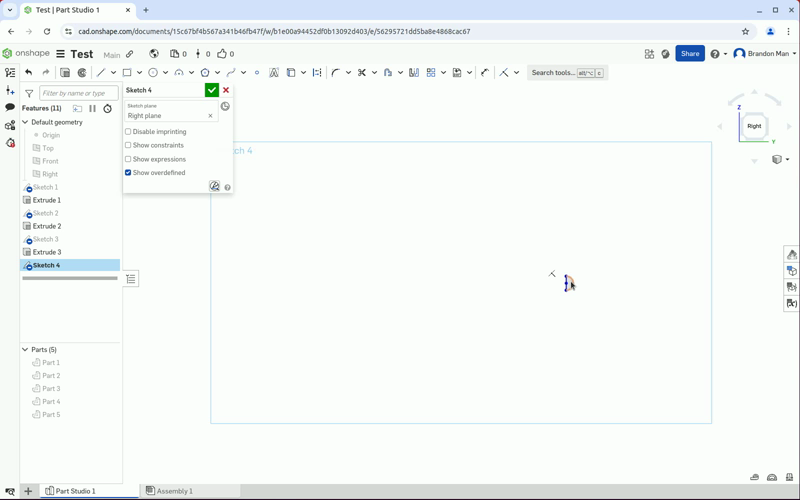
scroll(6)
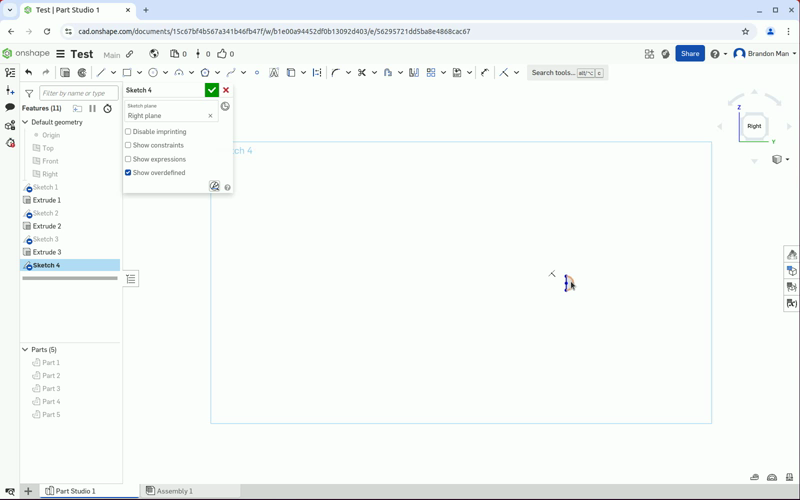
scroll(6)
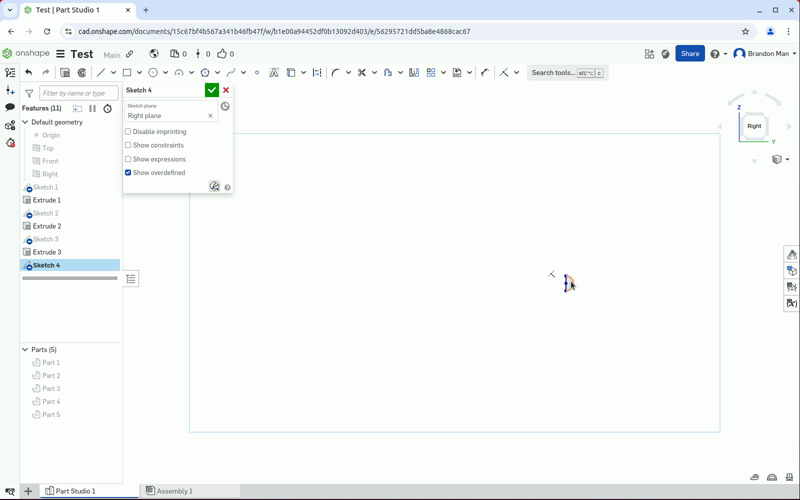
scroll(6)
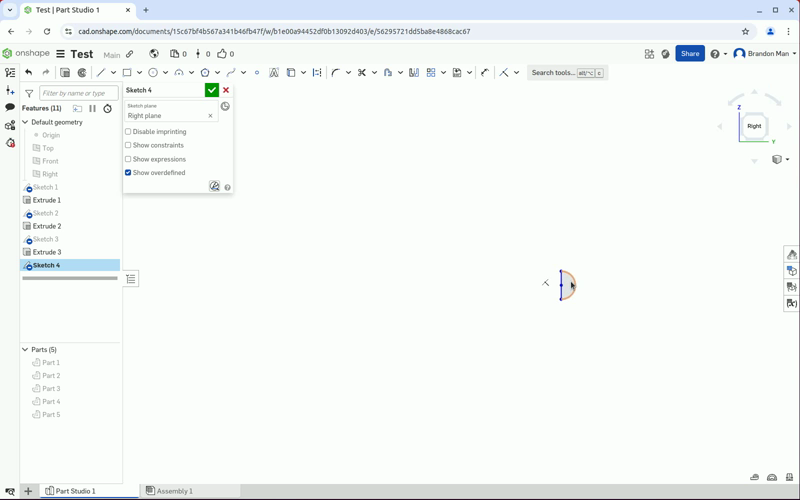
scroll(6)
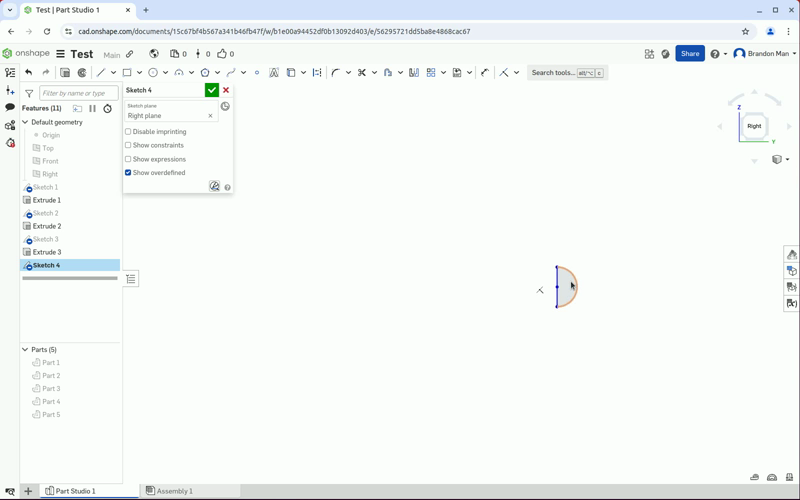
scroll(6)
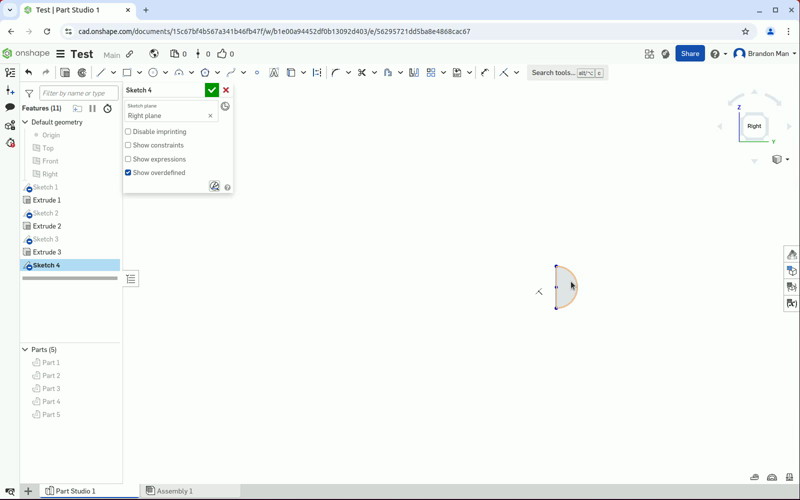
scroll(6)
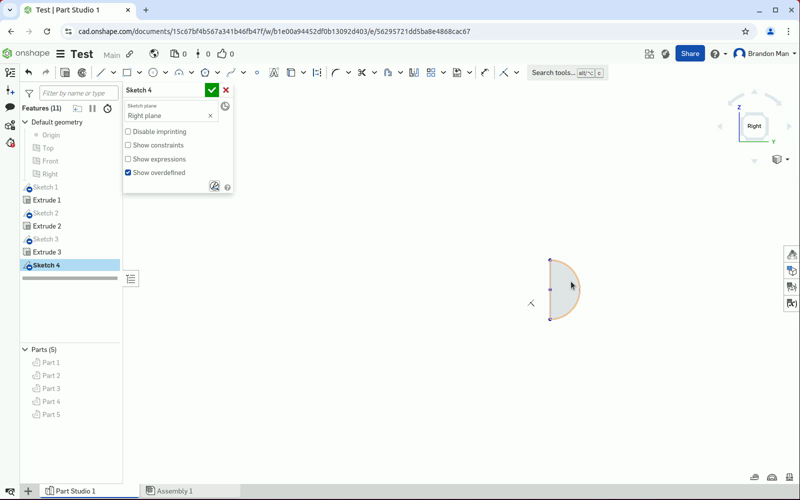
scroll(6)
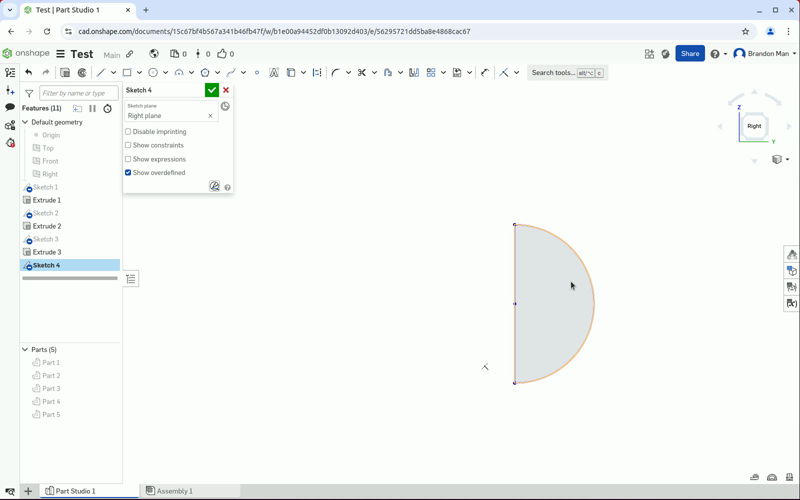
click(571, 281)
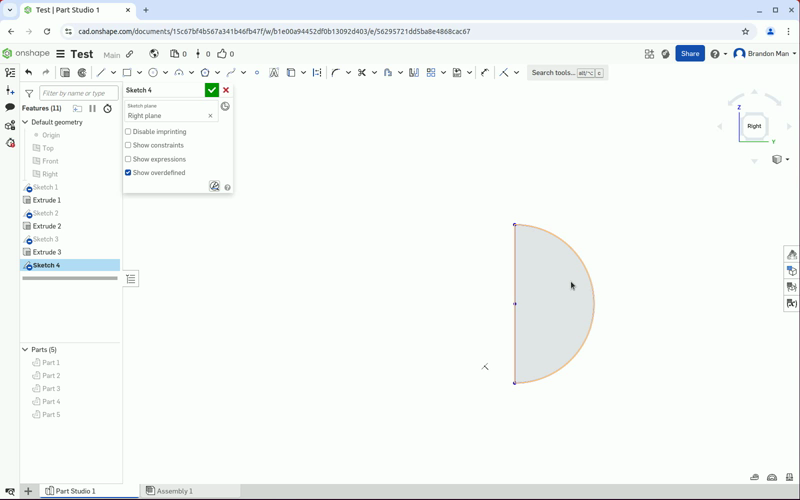
scroll(-6)
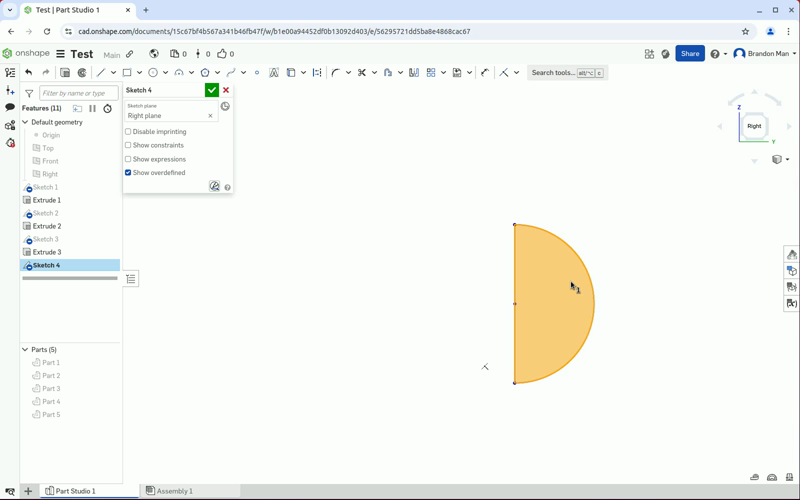
scroll(-6)
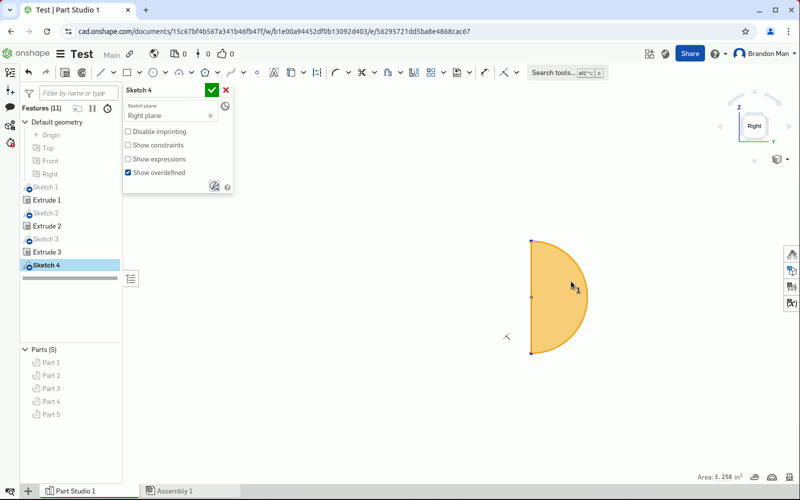
scroll(-6)
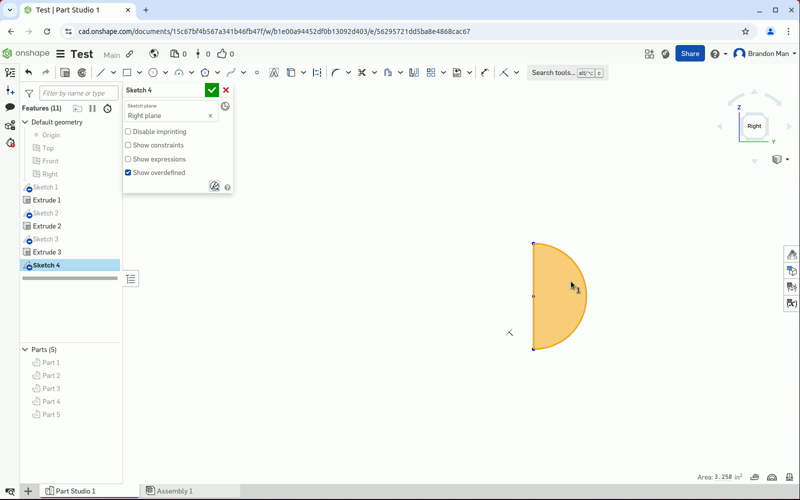
scroll(-6)
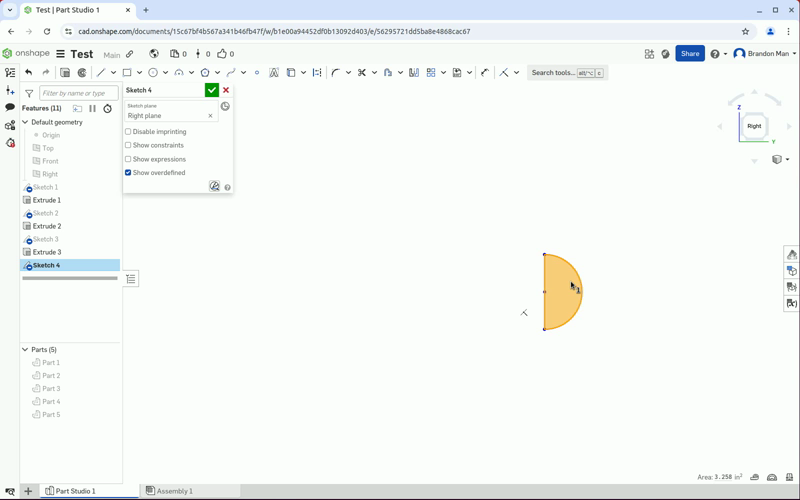
scroll(-6)
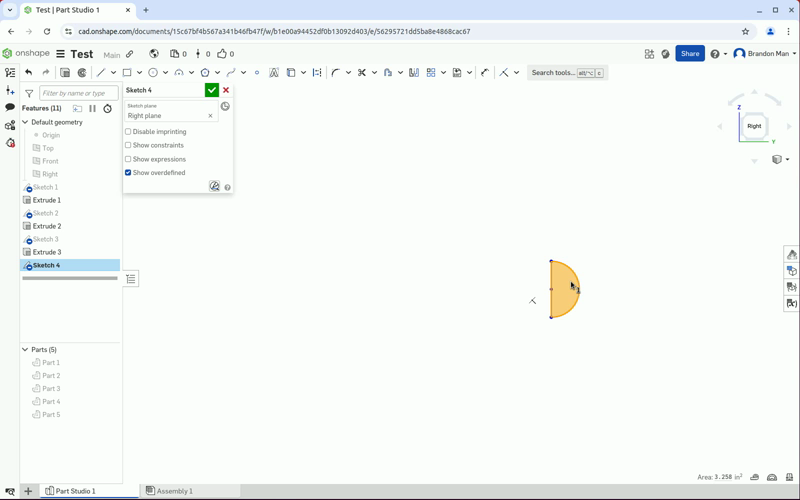
scroll(-6)
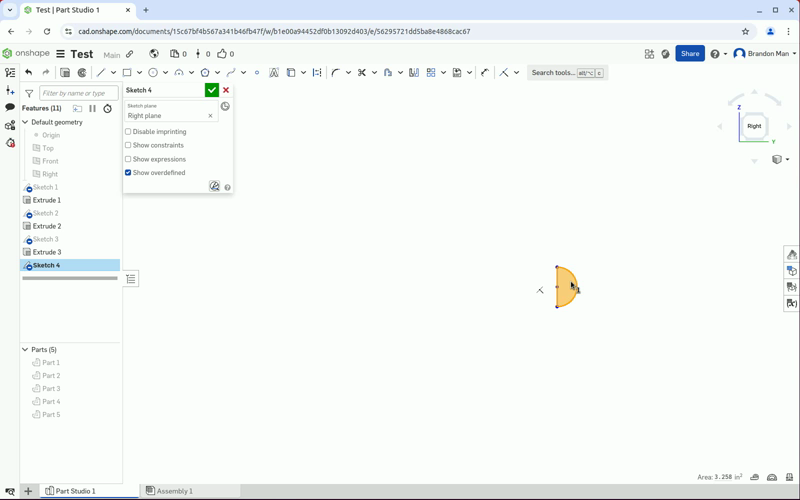
scroll(-6)
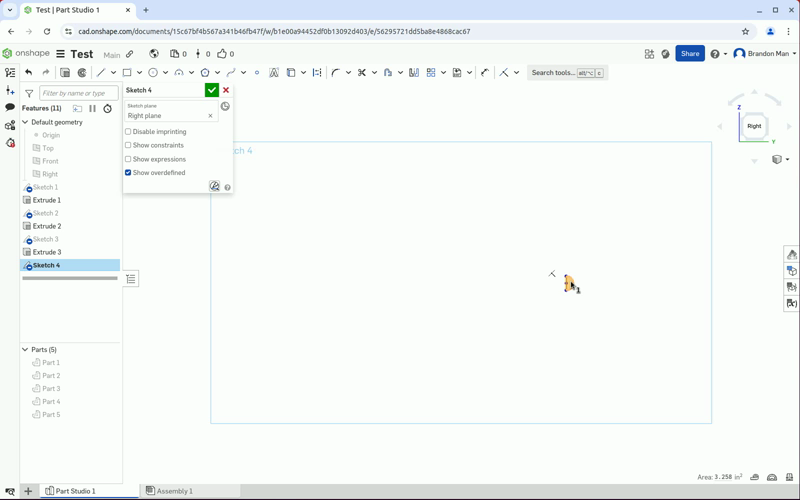
mouse_move(73, 352)
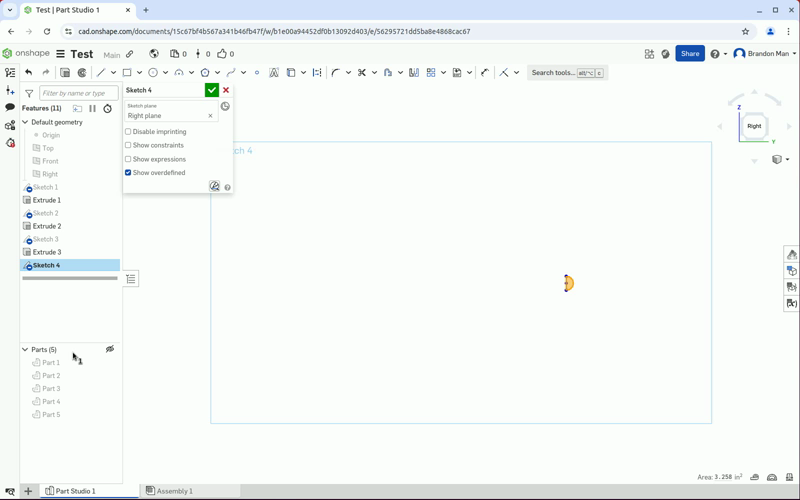
key(shift+y)
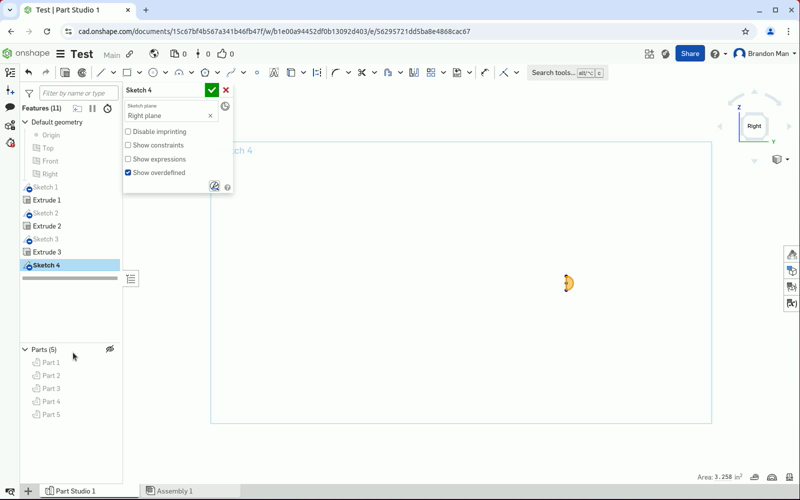
key(shift+e)
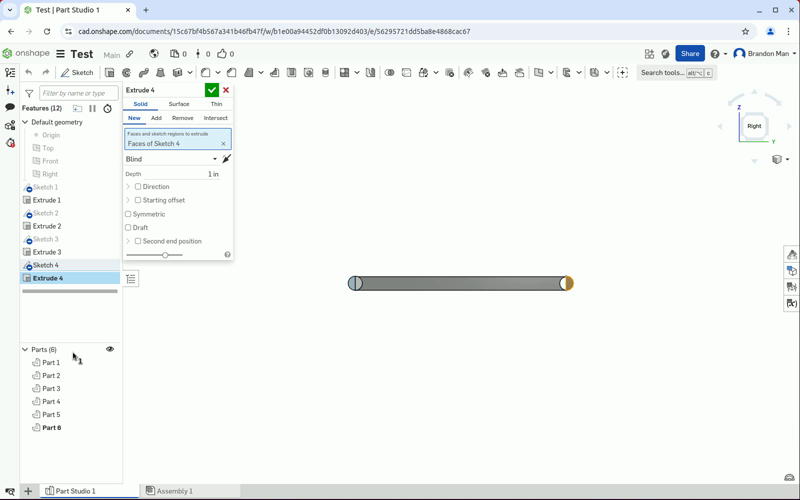
mouse_move(143, 106)
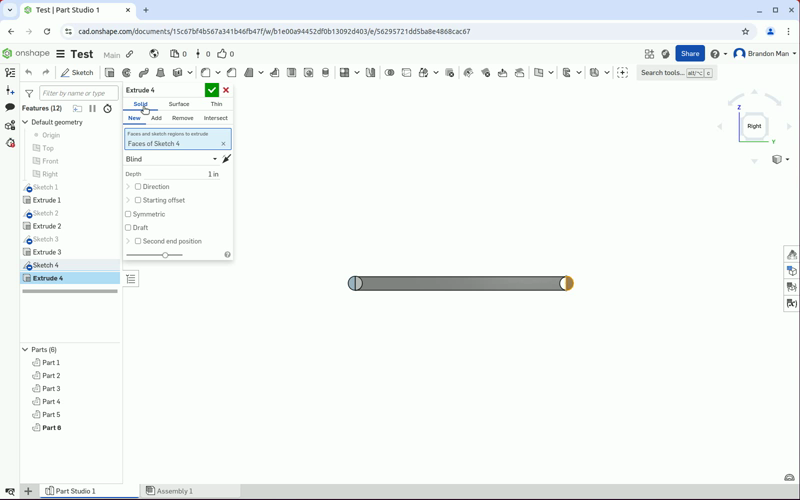
click(143, 106)
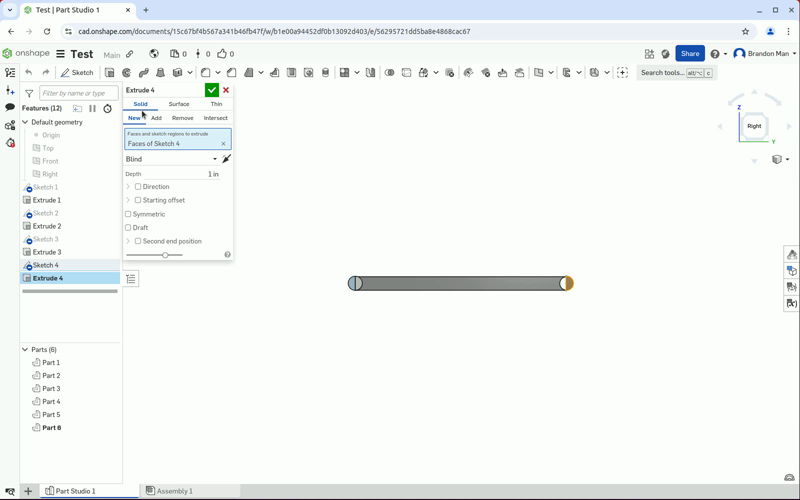
mouse_move(137, 120)
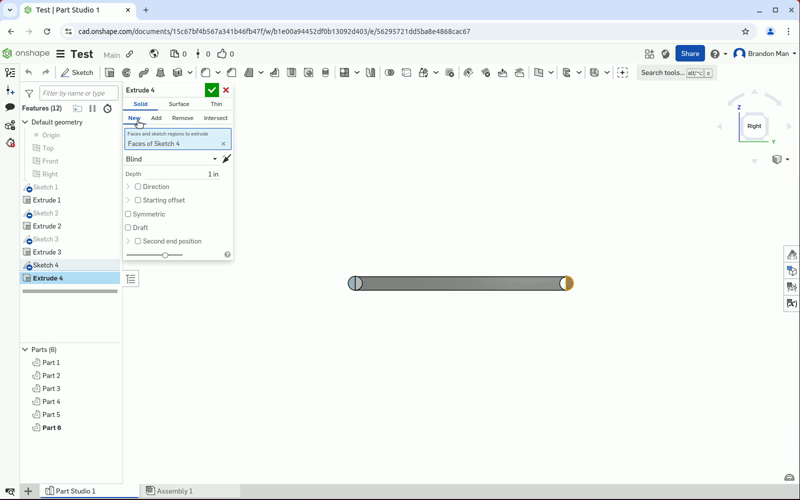
click(137, 120)
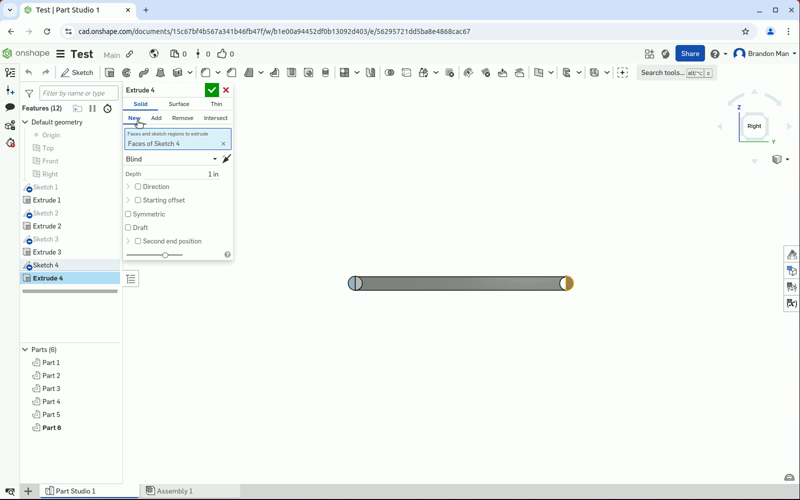
key(tab, 4)
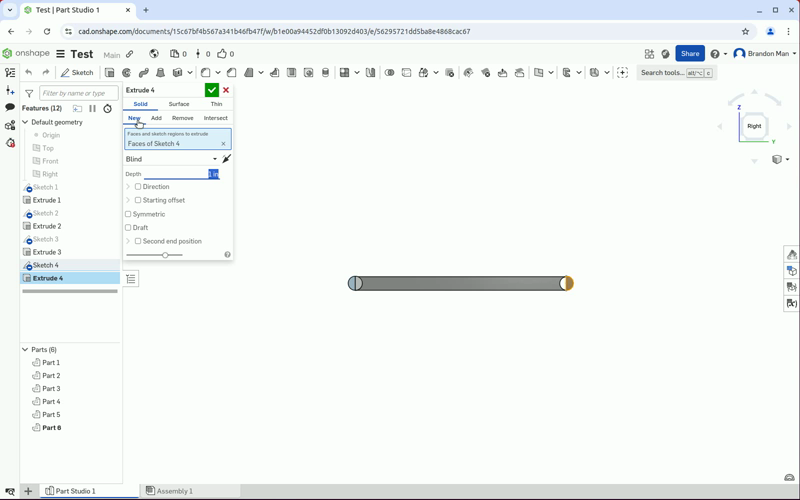
text(3.37)
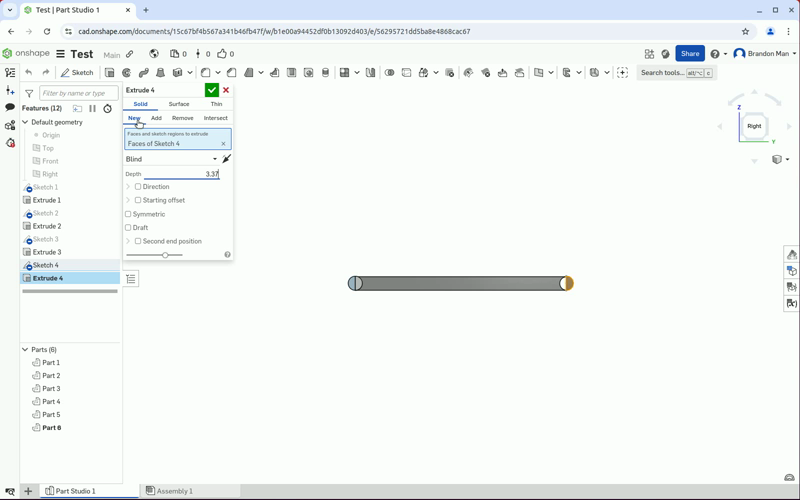
key(enter)
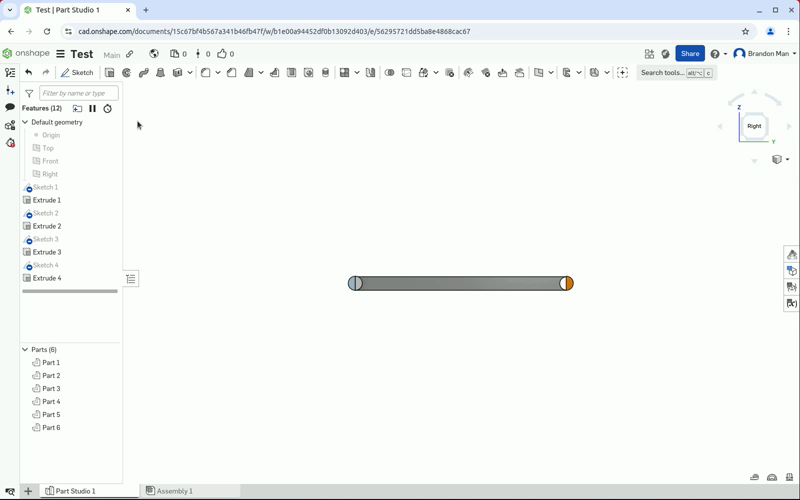
key(shift+h)
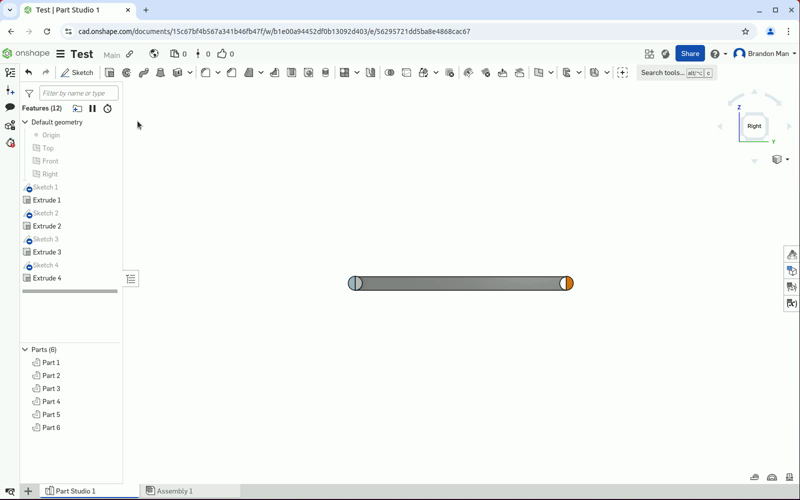
key(shift+h)
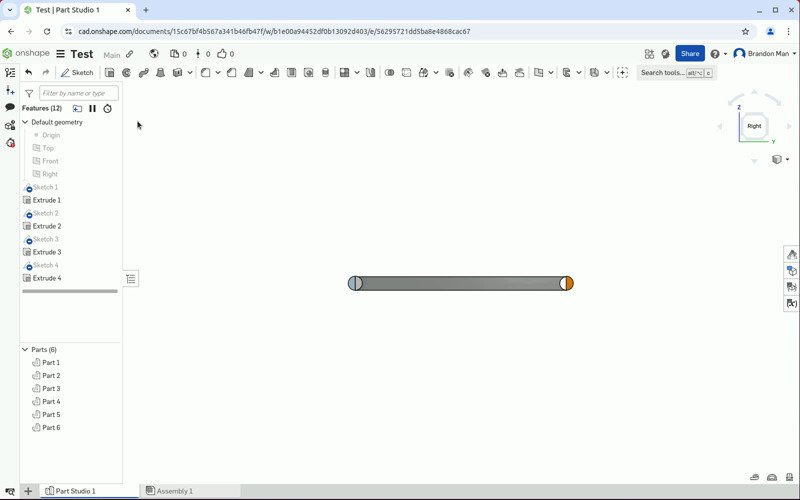
mouse_move(73, 189)
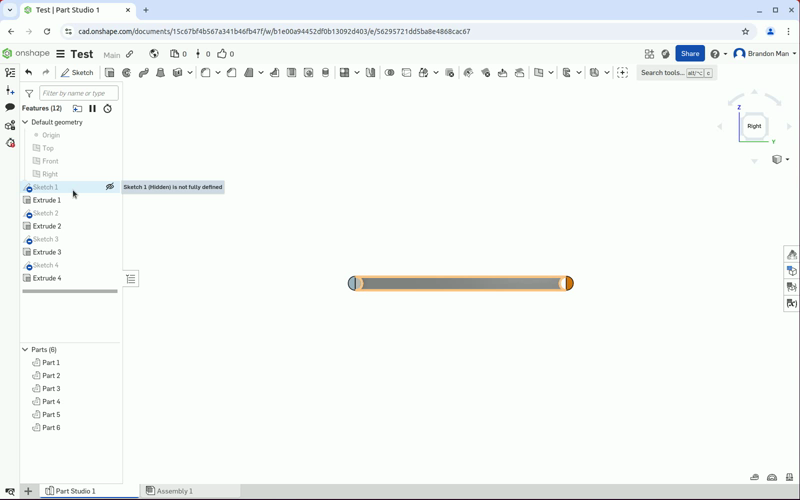
click(73, 189)
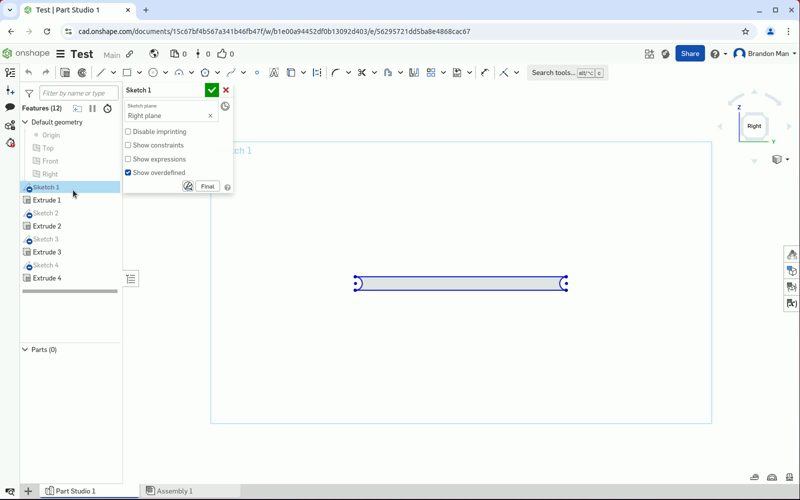
mouse_move(229, 92)
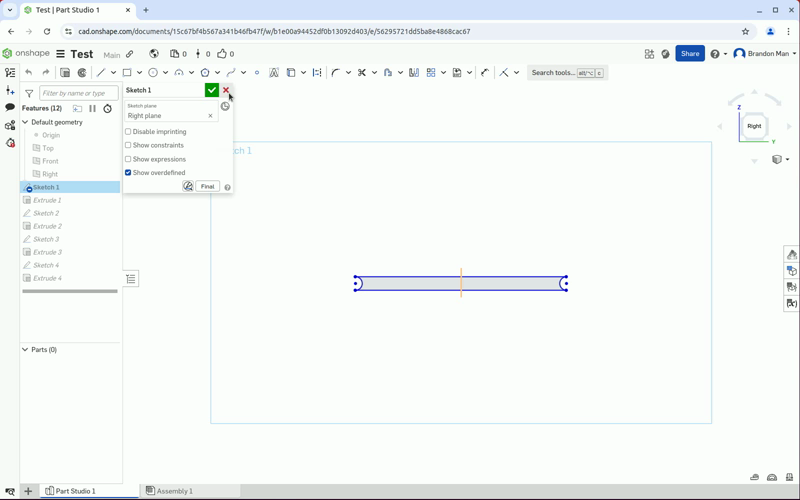
click(229, 92)
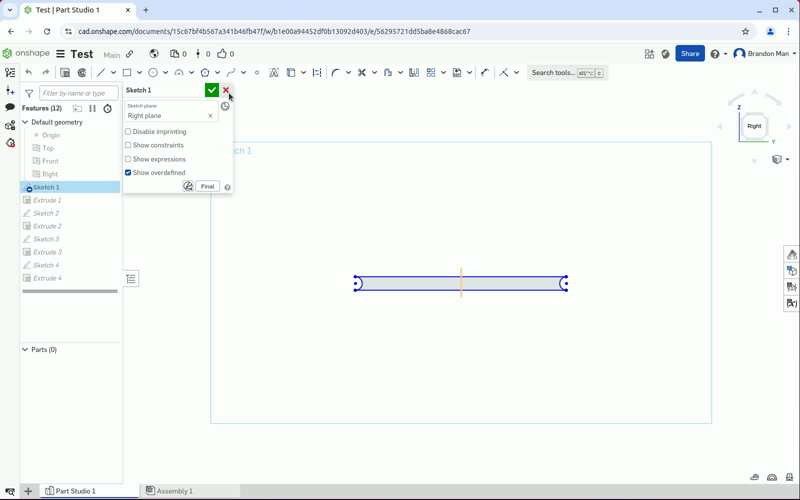
key(shift+s)
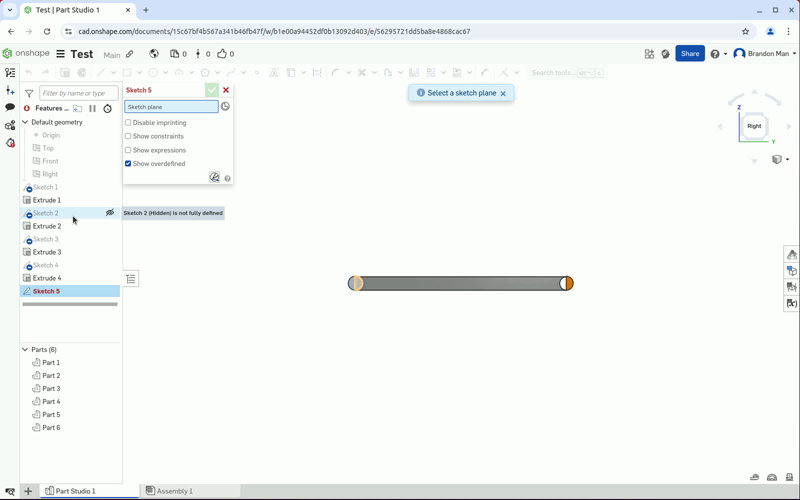
scroll(3)
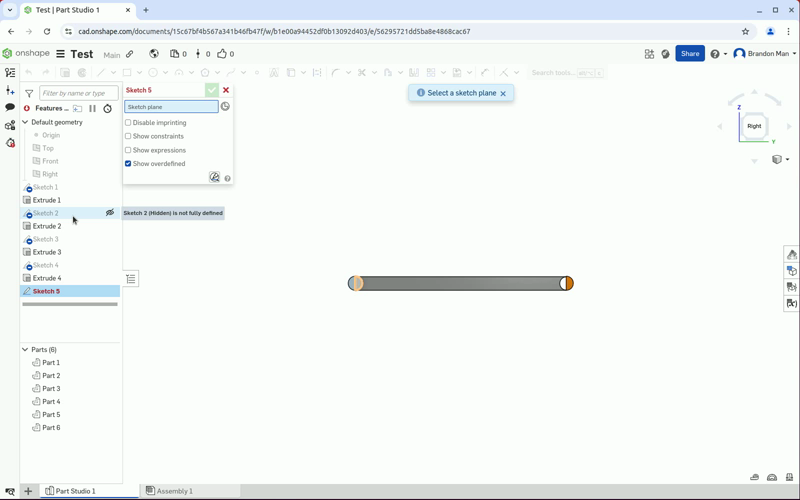
mouse_move(73, 176)
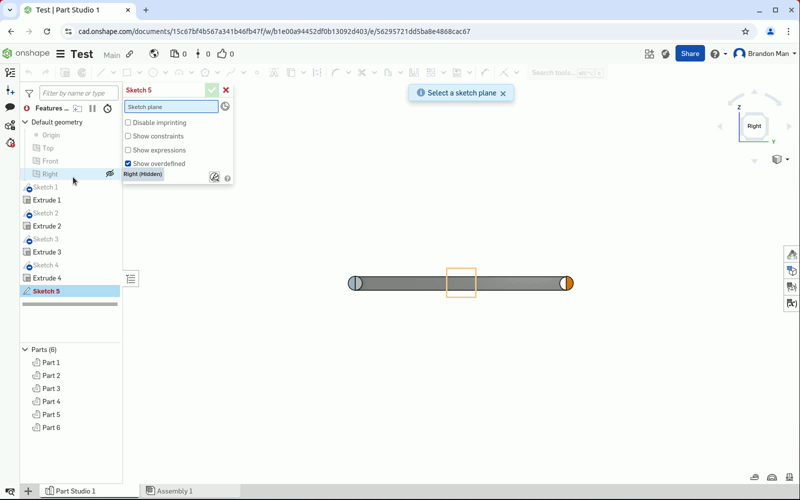
click(73, 176)
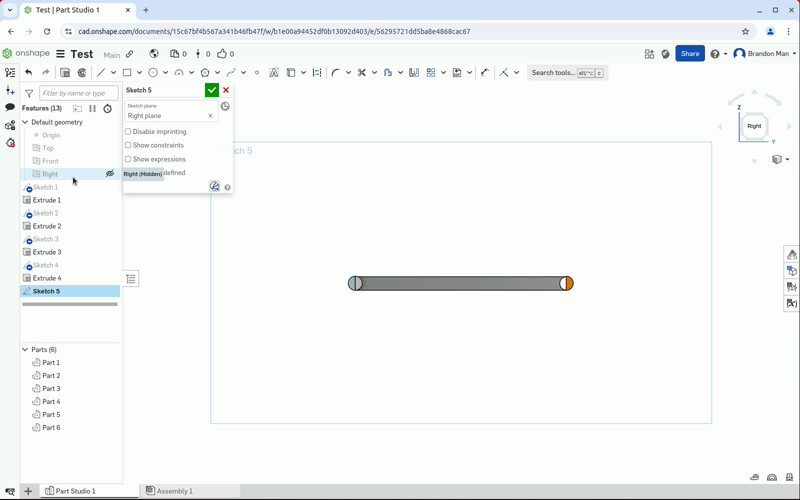
mouse_move(73, 352)
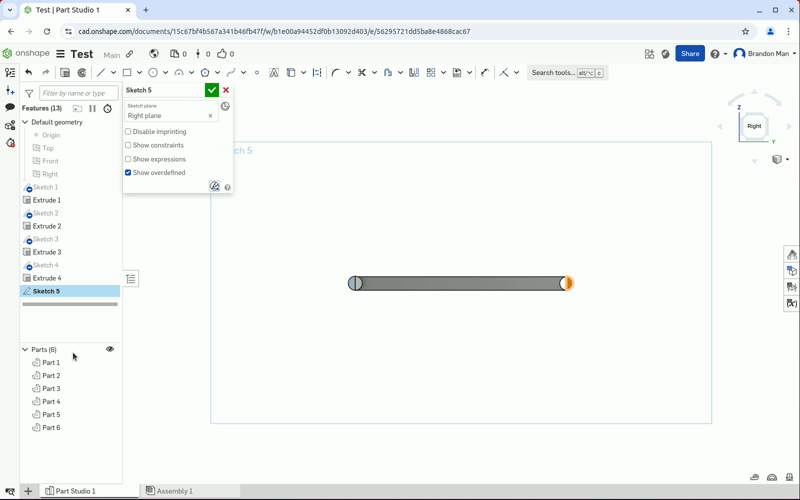
key(y)
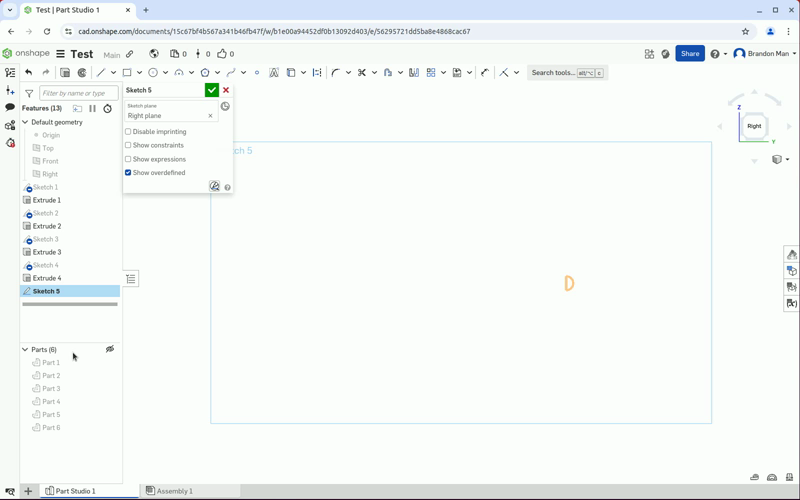
key(l)
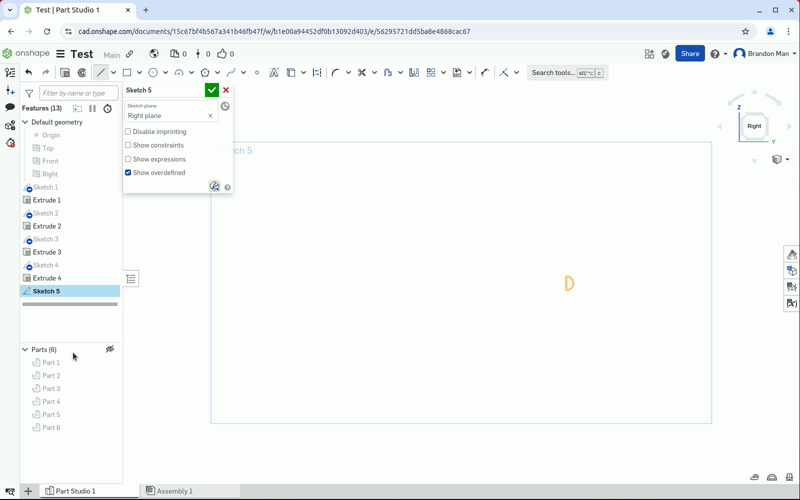
key_down(shift)
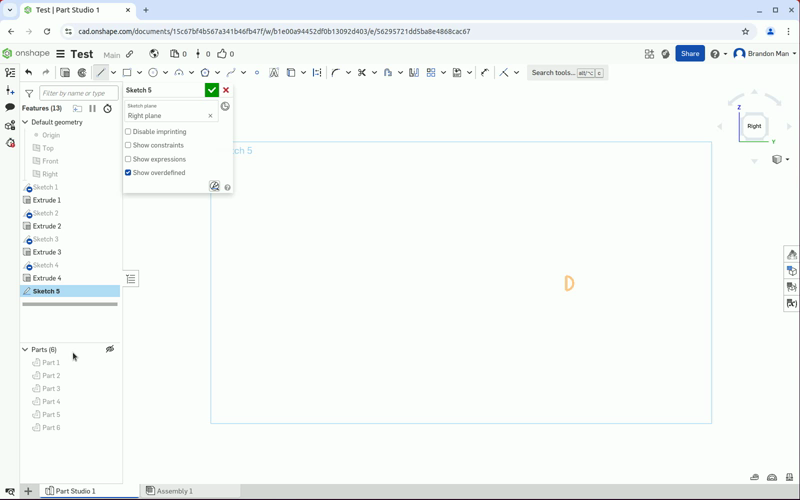
mouse_move(566, 290)
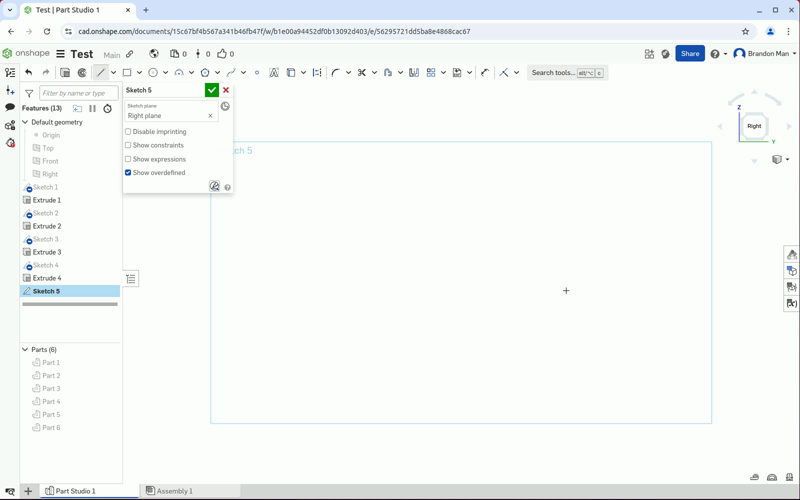
click(566, 290)
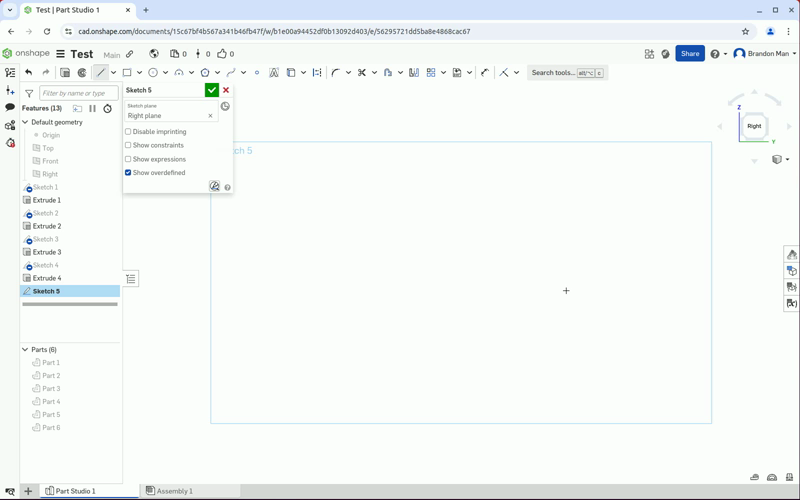
key_up(shift)
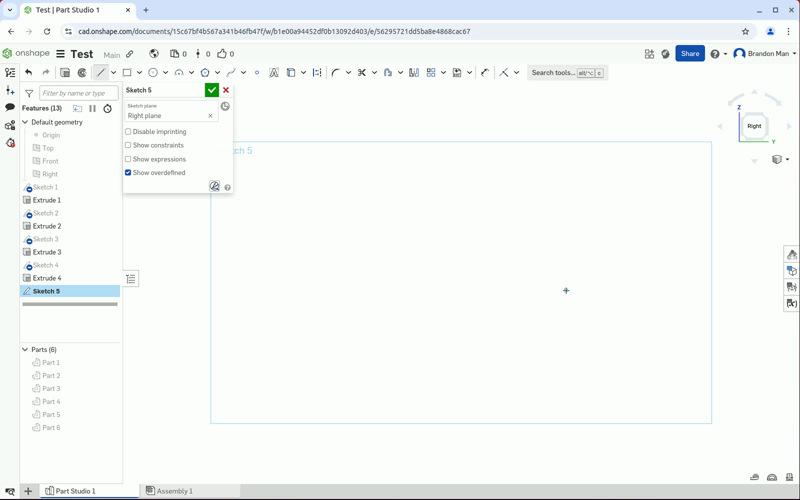
key_down(shift)
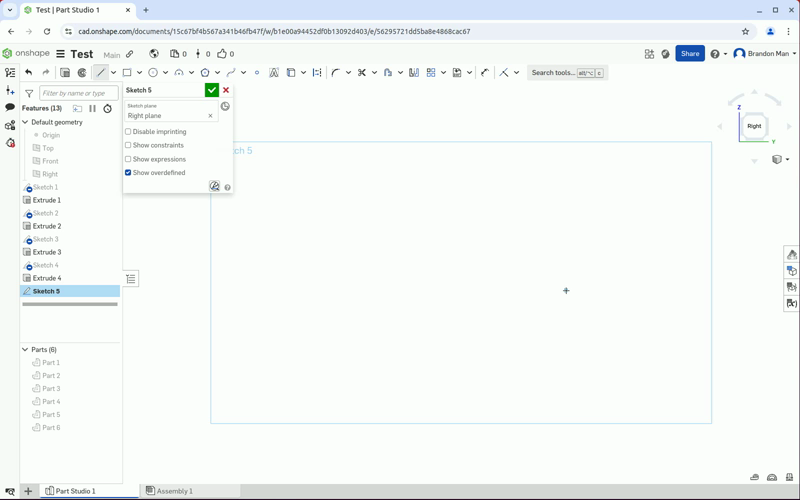
mouse_move(589, 290)
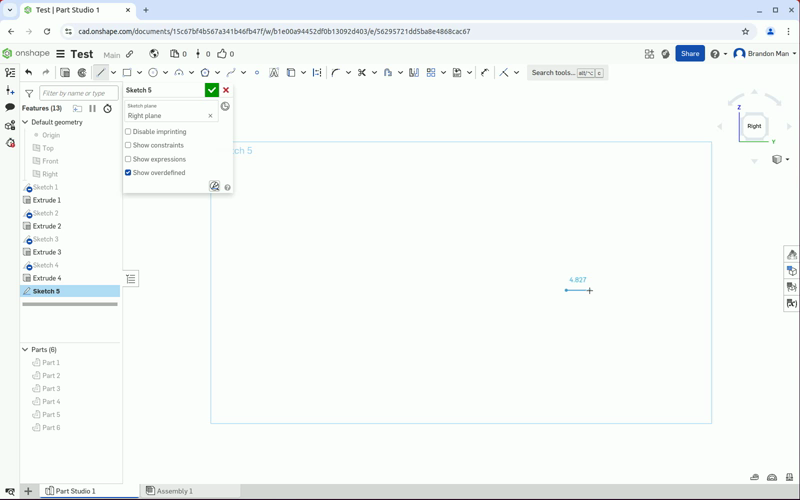
mouse_move(566, 276)
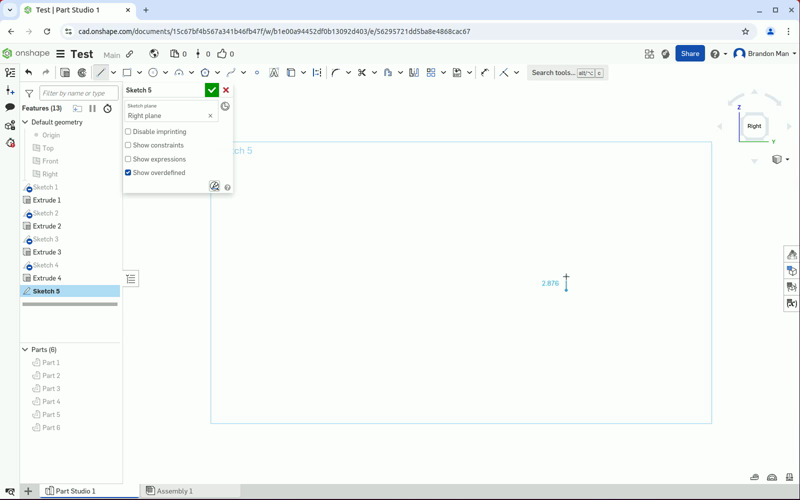
click(566, 276)
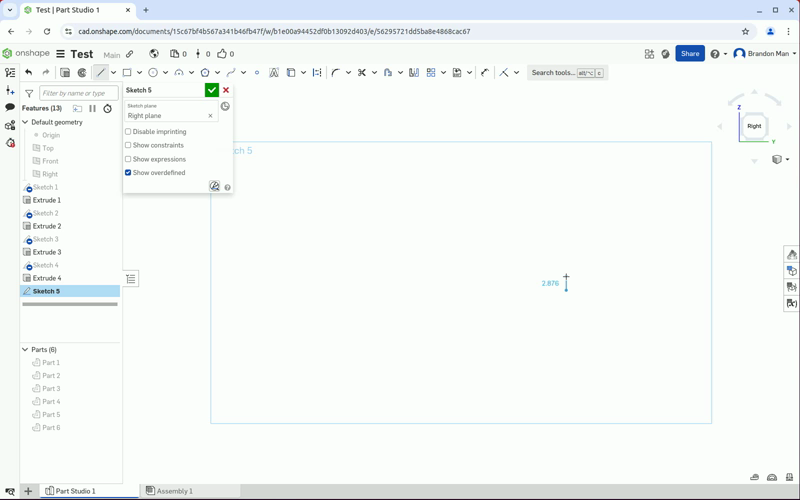
key_up(shift)
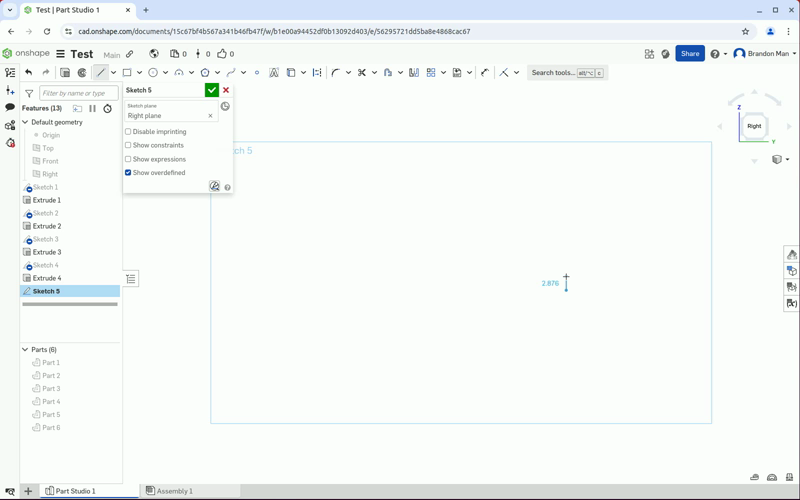
key(esc)
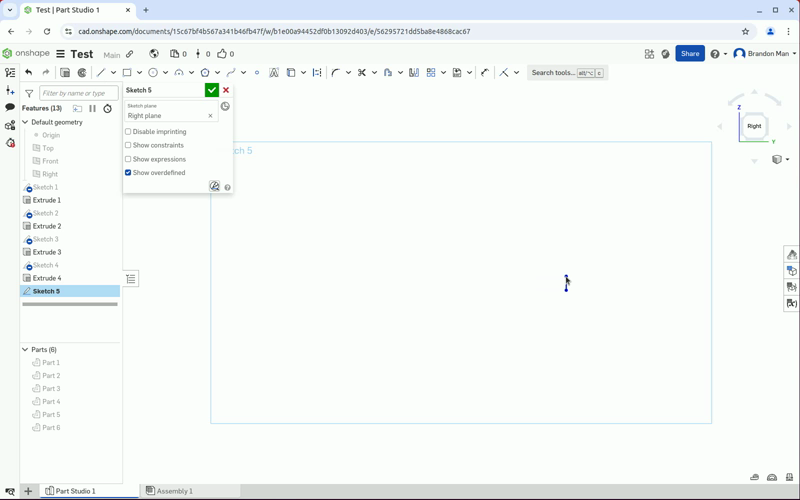
key(a)
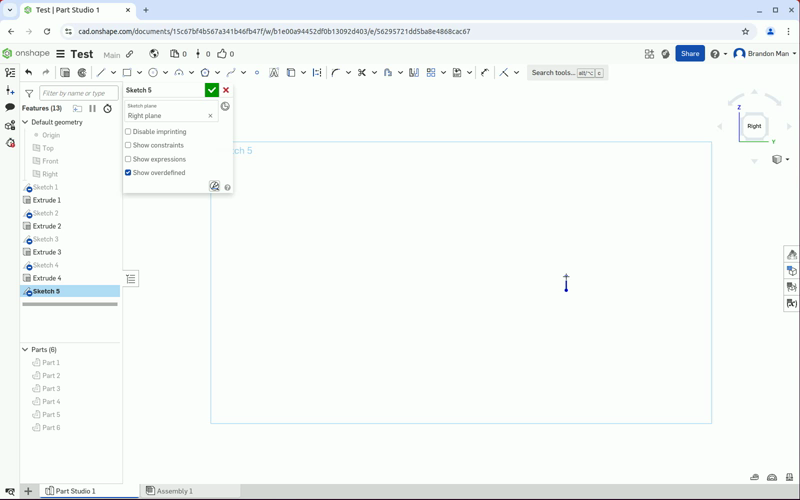
mouse_move(566, 276)
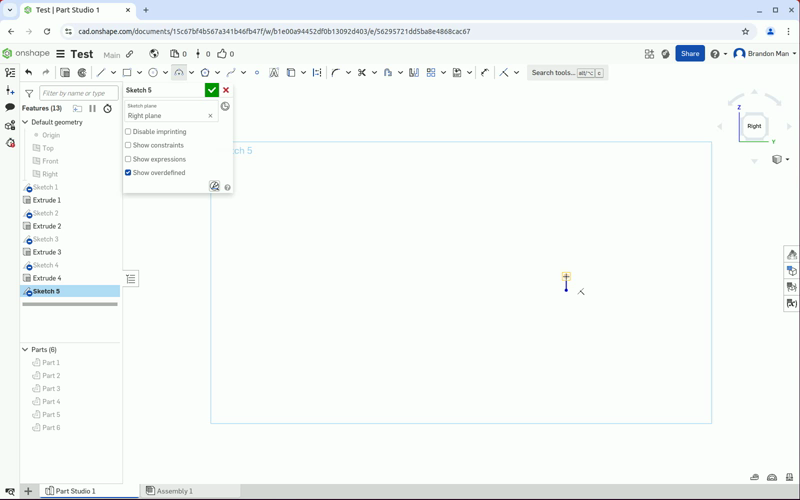
click(566, 276)
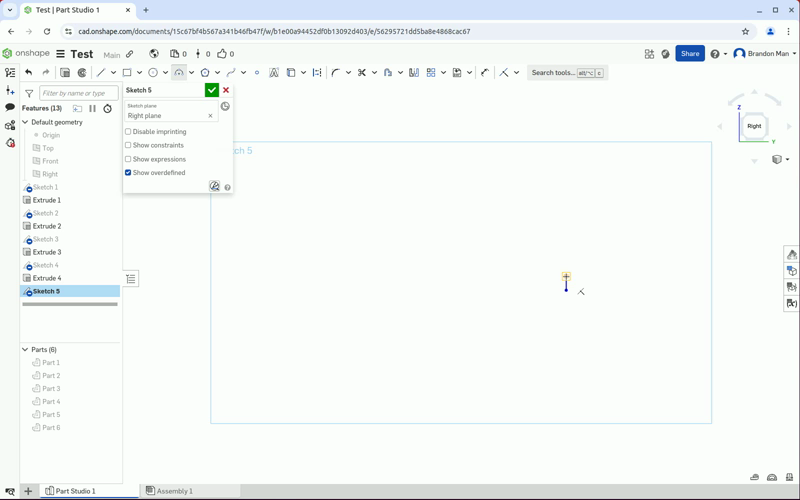
mouse_move(566, 290)
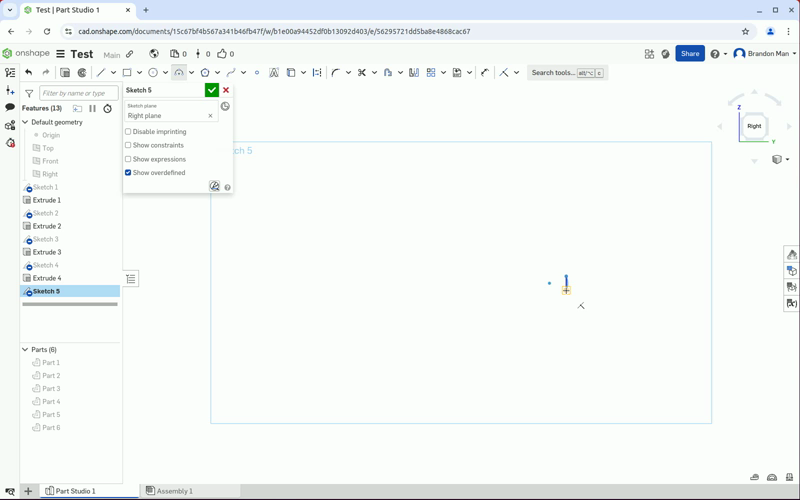
click(566, 290)
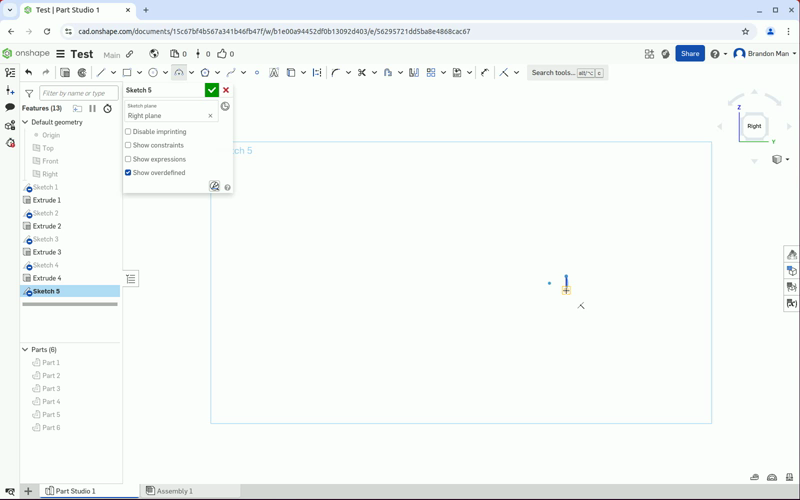
key_down(shift)
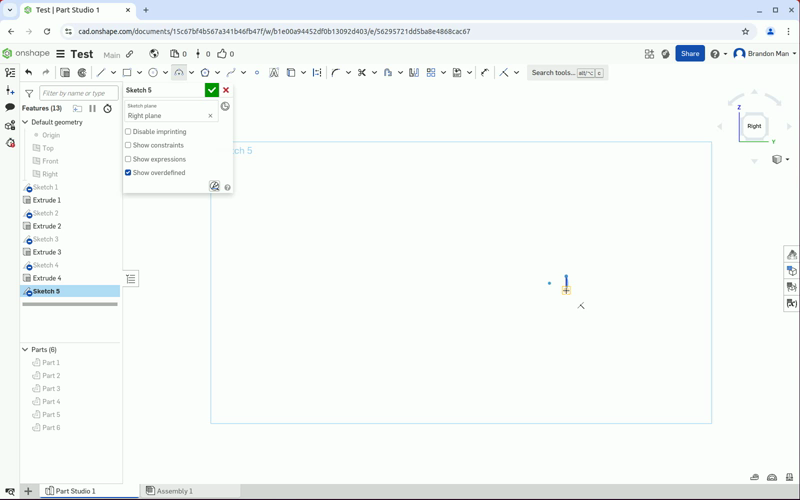
mouse_move(559, 282)
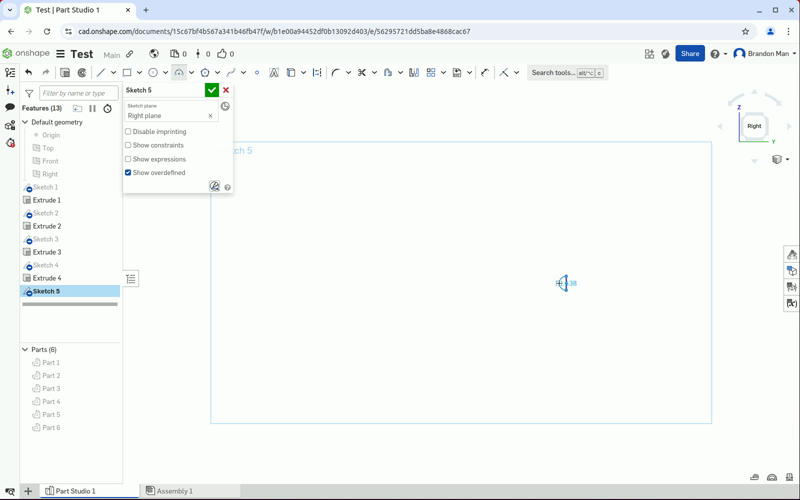
click(559, 282)
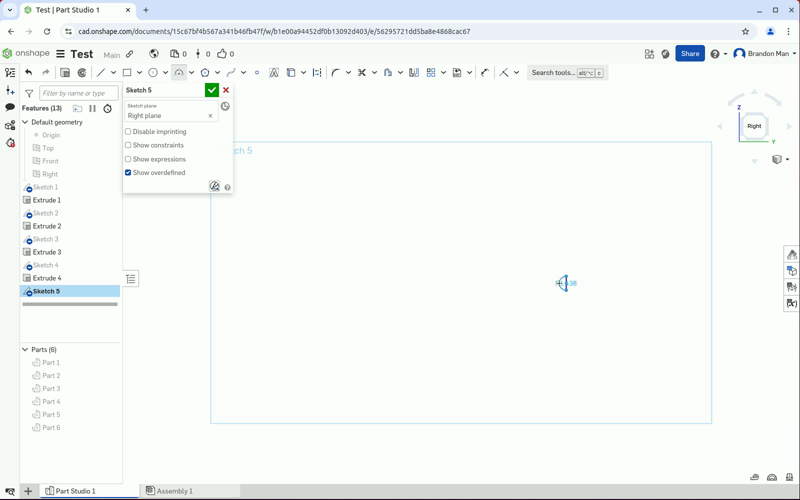
key_up(shift)
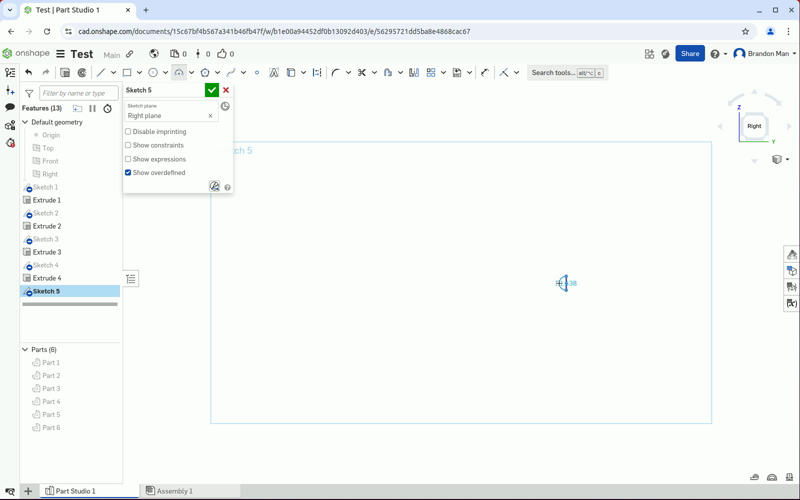
key(esc)
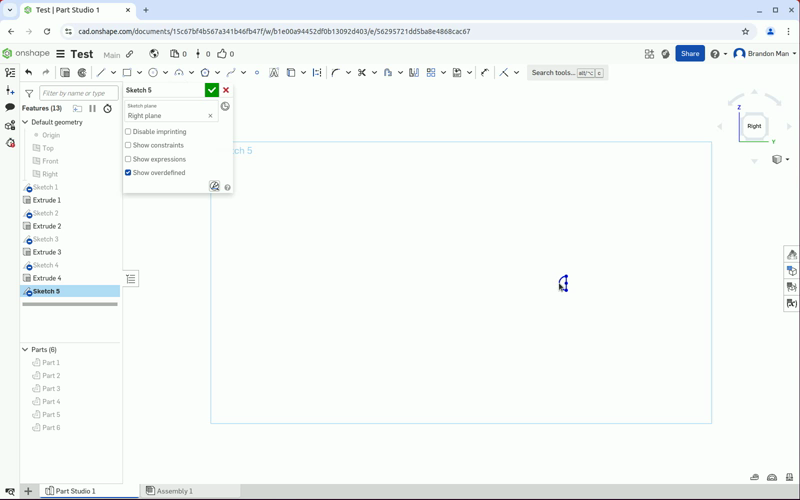
mouse_move(562, 284)
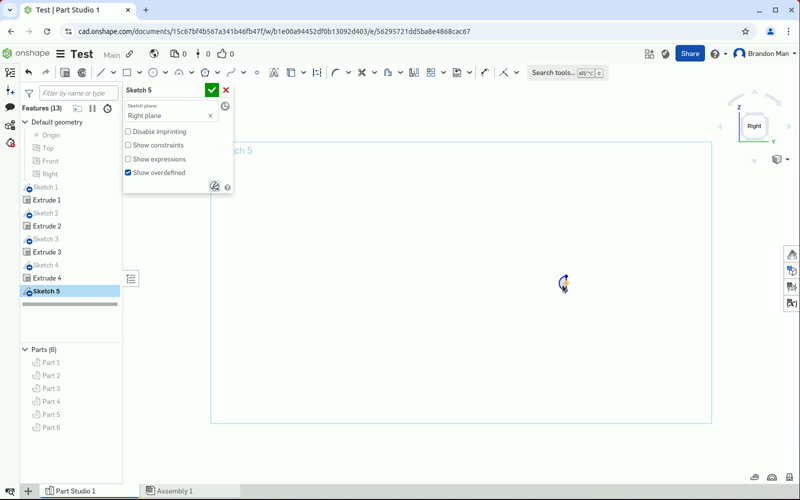
scroll(6)
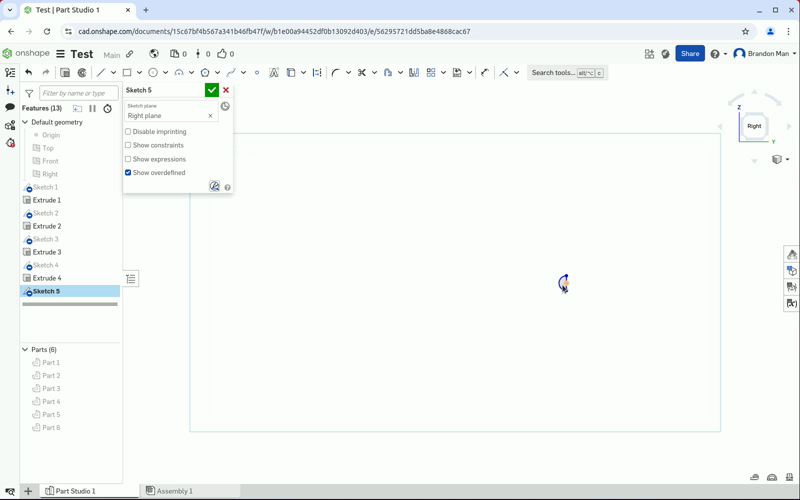
scroll(6)
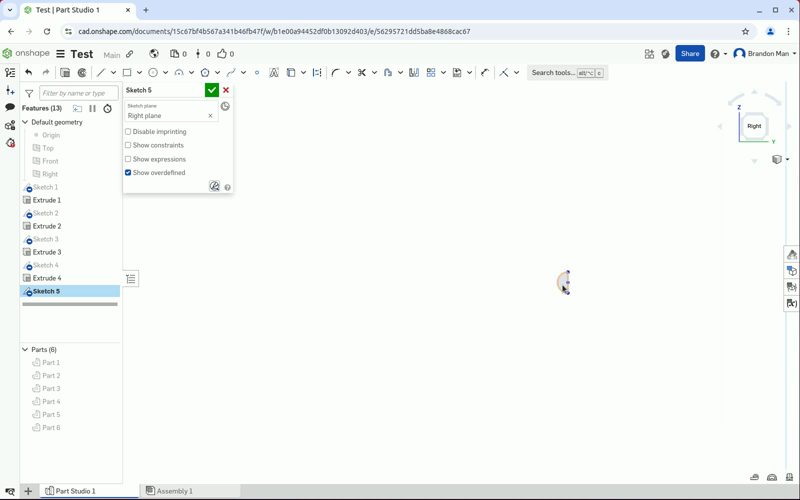
scroll(6)
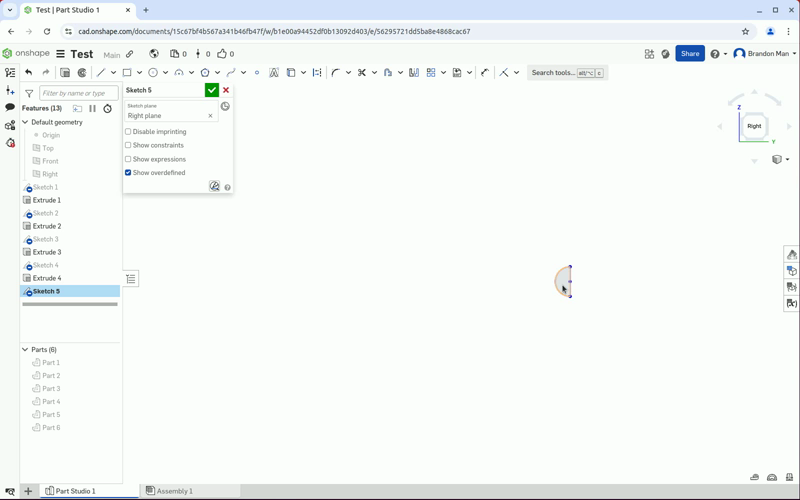
scroll(6)
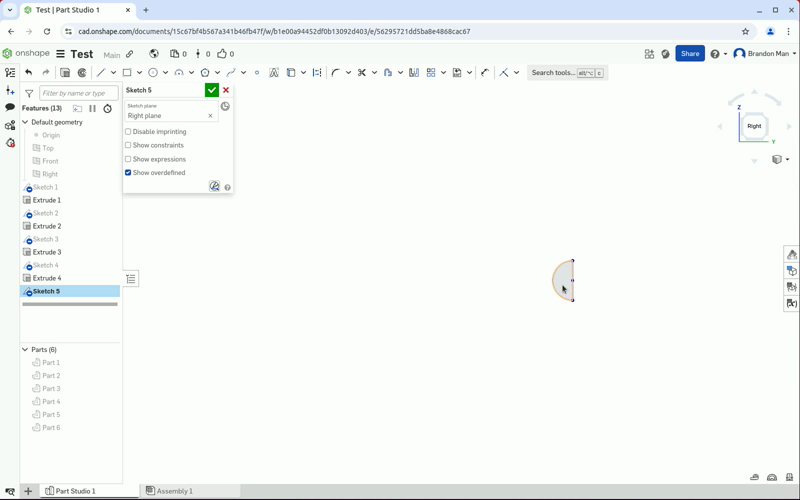
scroll(6)
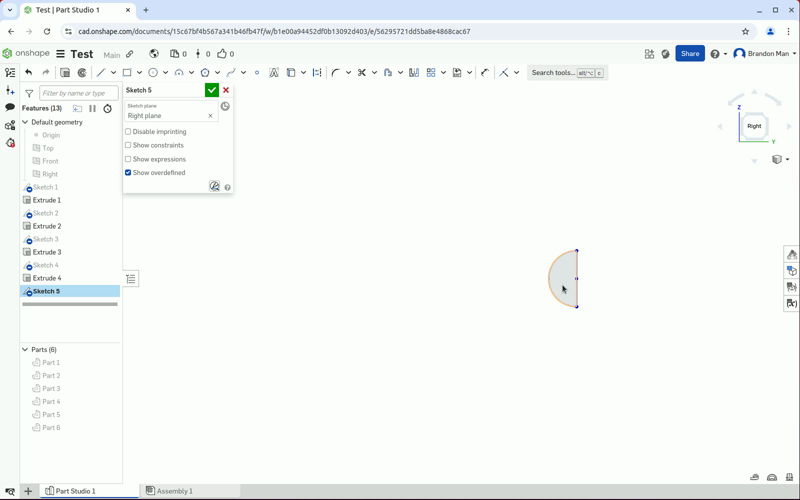
scroll(6)
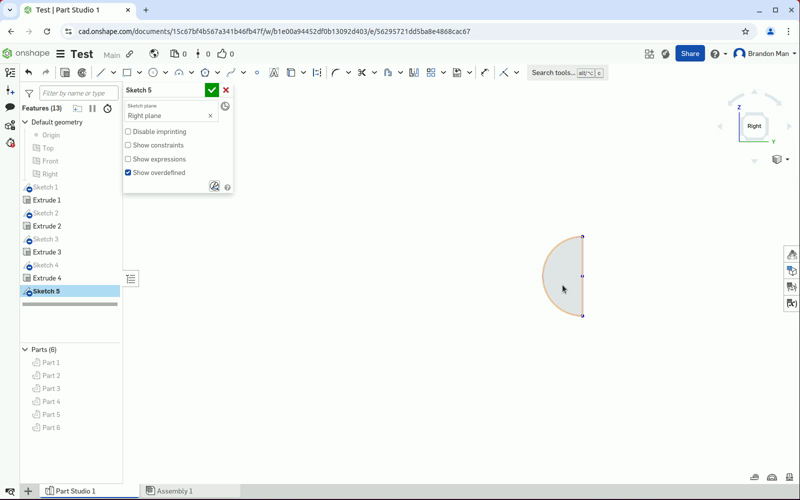
scroll(6)
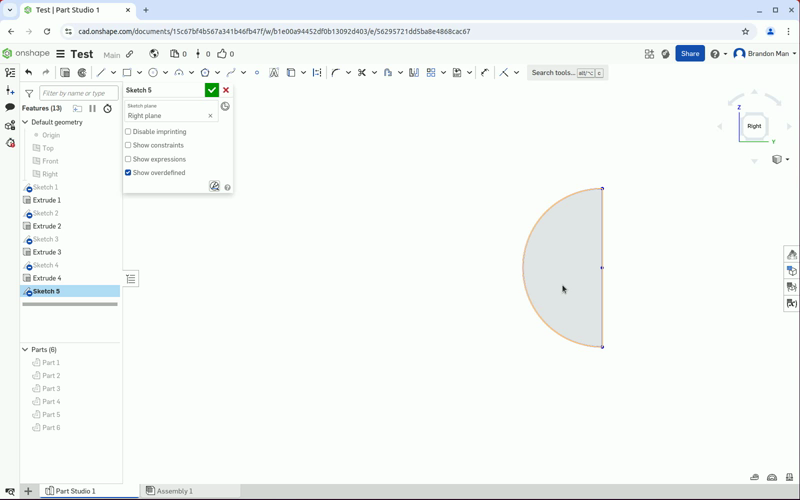
click(562, 284)
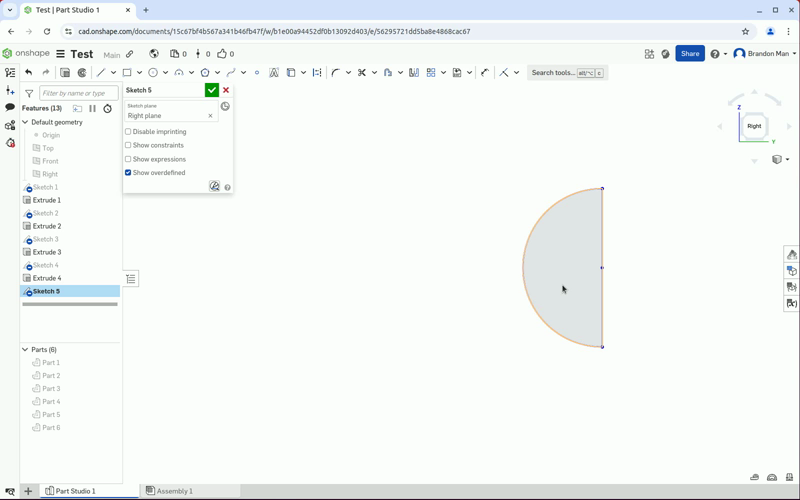
scroll(-6)
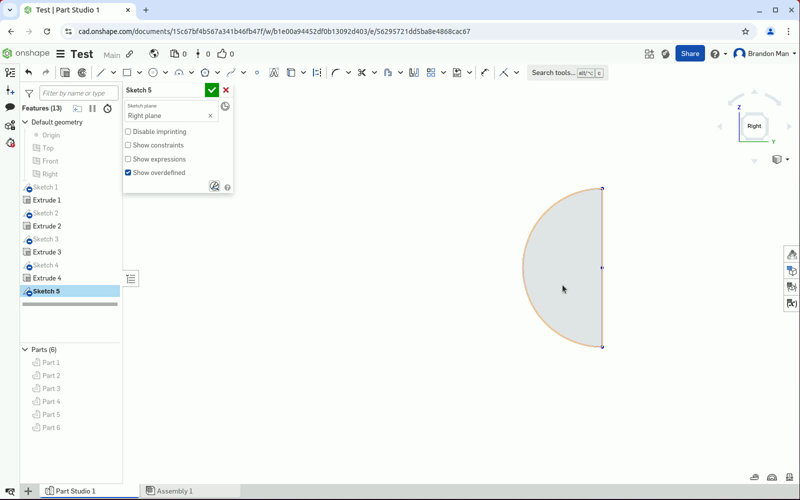
scroll(-6)
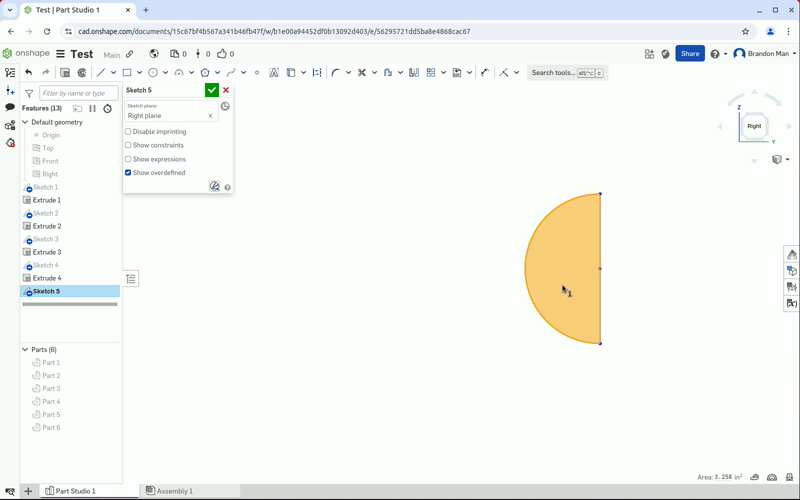
scroll(-6)
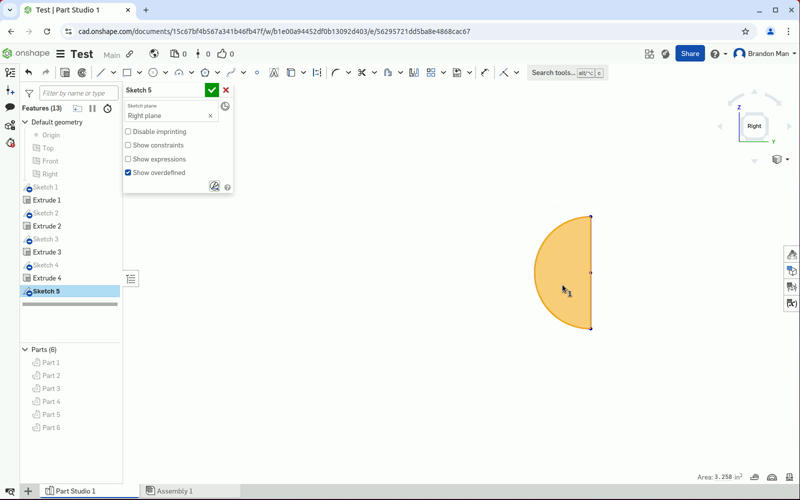
scroll(-6)
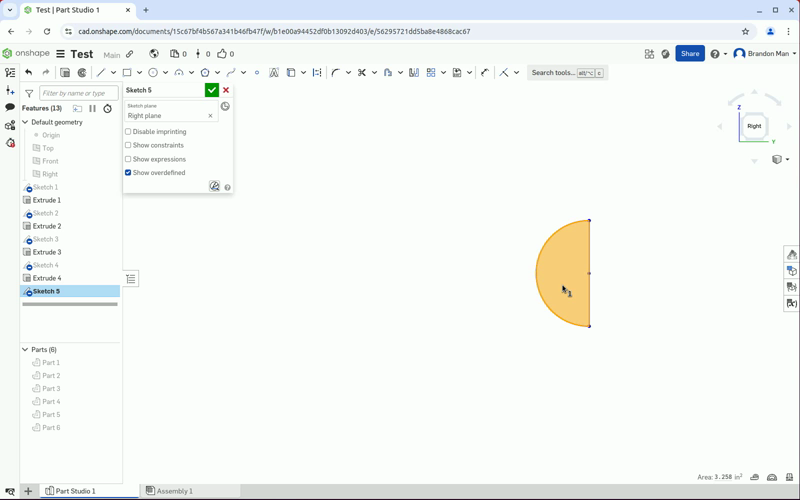
scroll(-6)
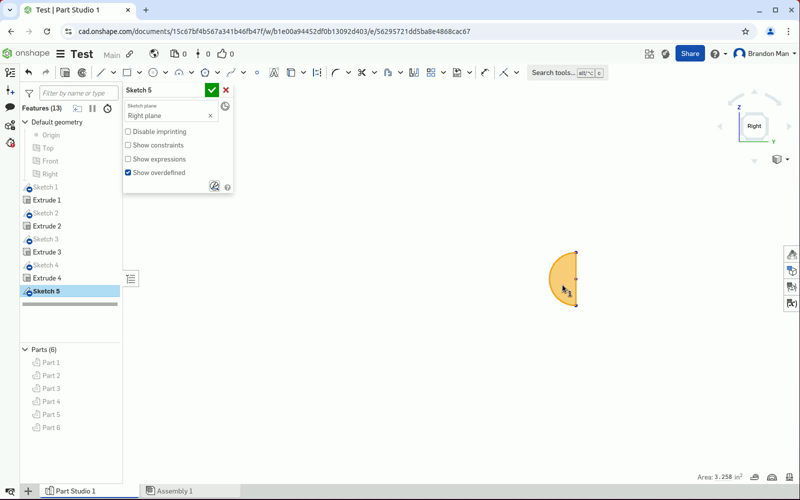
scroll(-6)
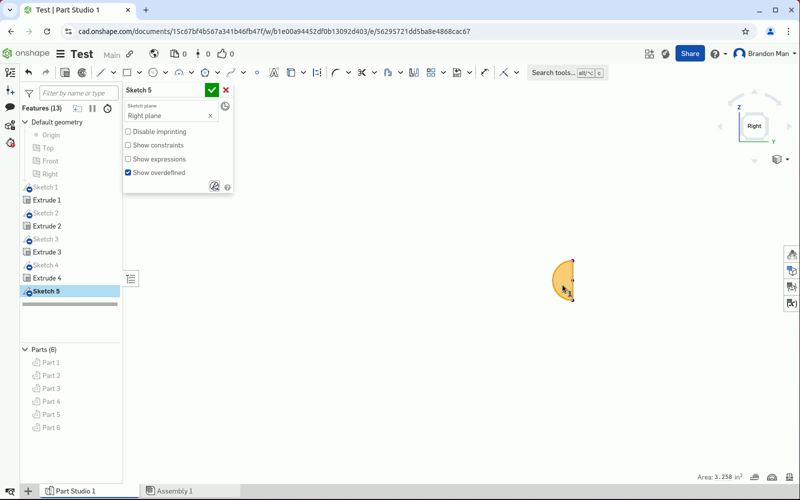
scroll(-6)
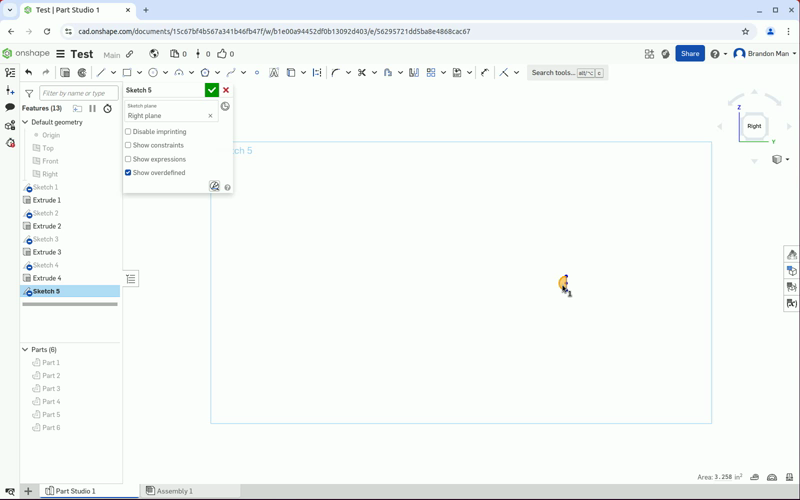
mouse_move(73, 352)
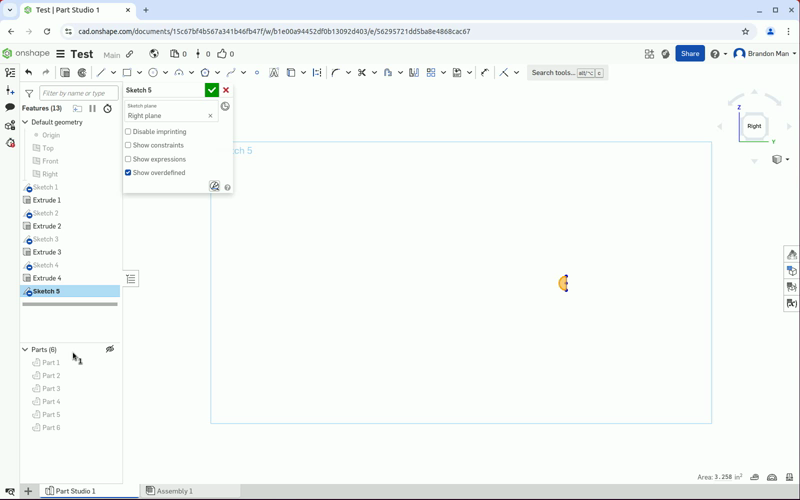
key(shift+y)
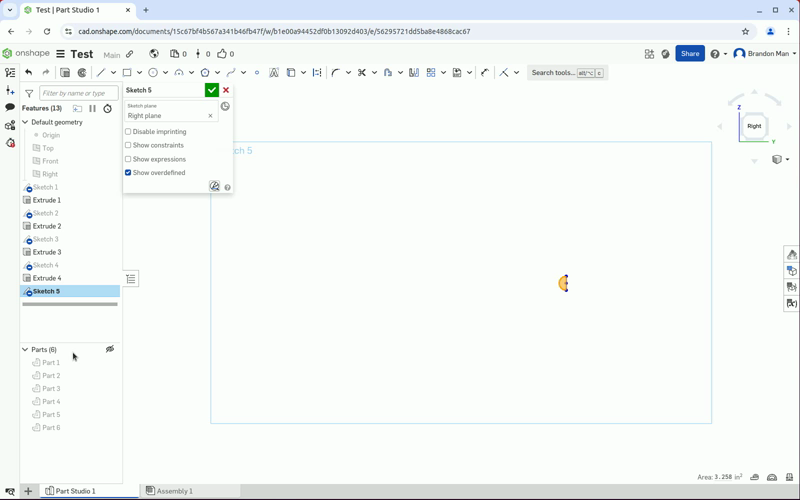
key(shift+e)
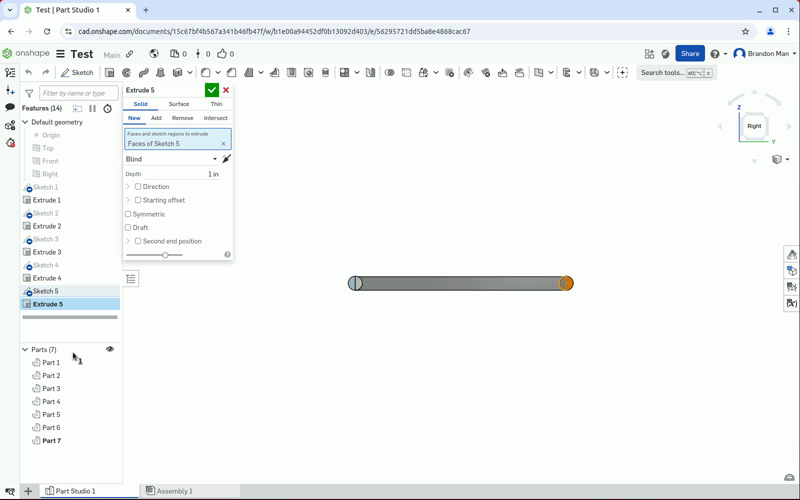
mouse_move(143, 106)
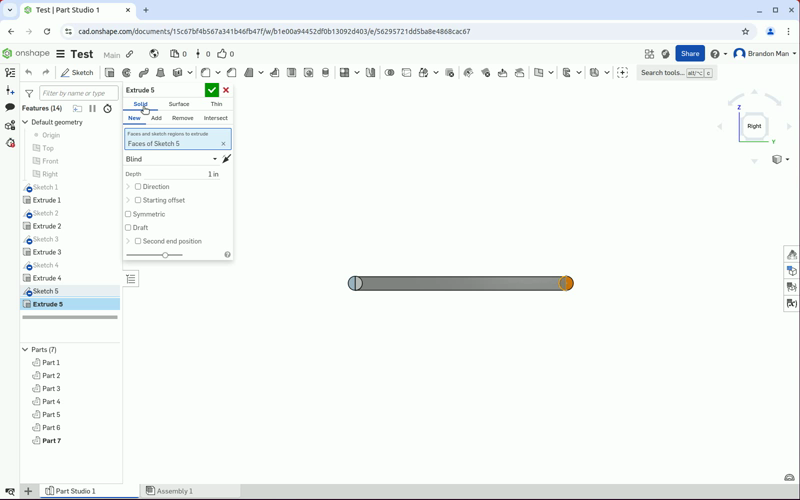
click(143, 106)
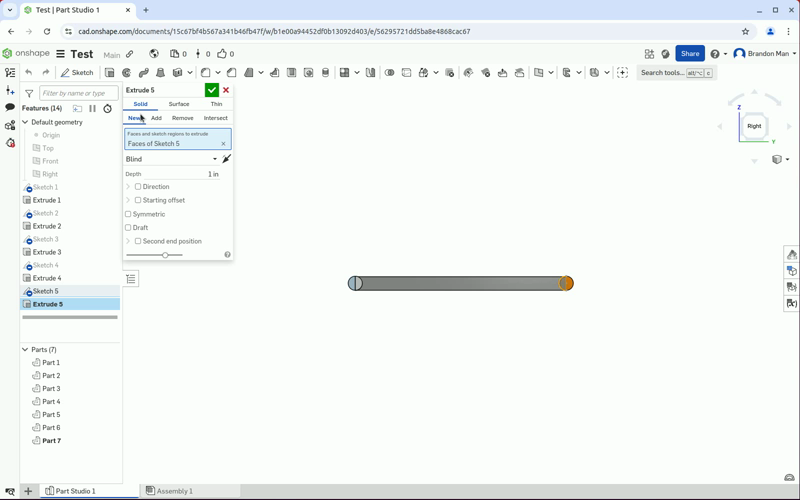
mouse_move(137, 120)
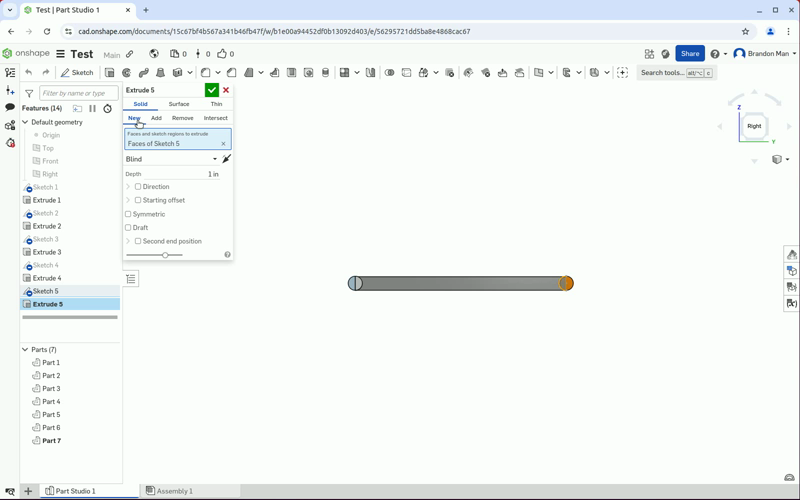
click(137, 120)
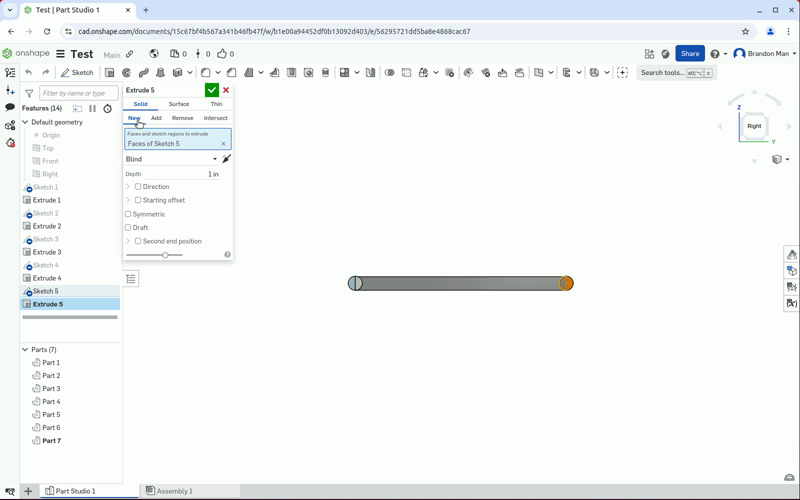
key(tab, 4)
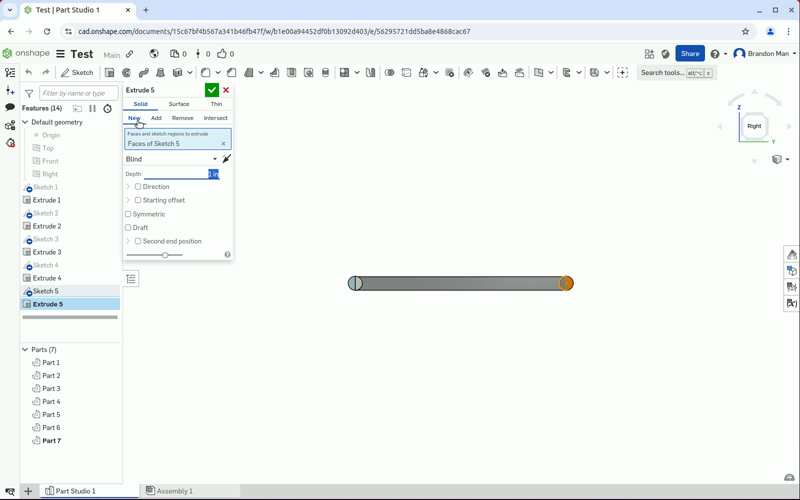
text(3.37)
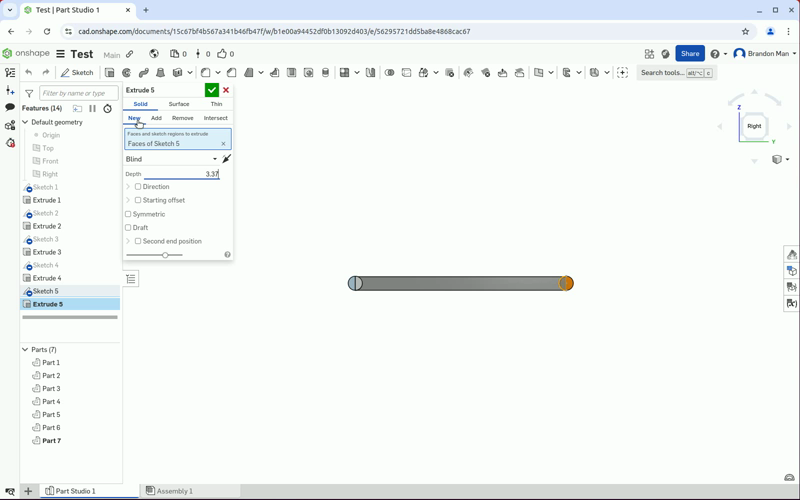
key(enter)
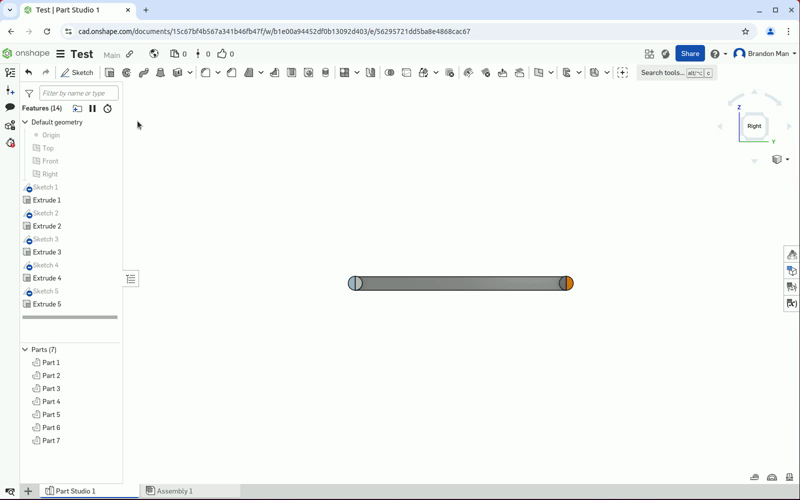
key(shift+h)
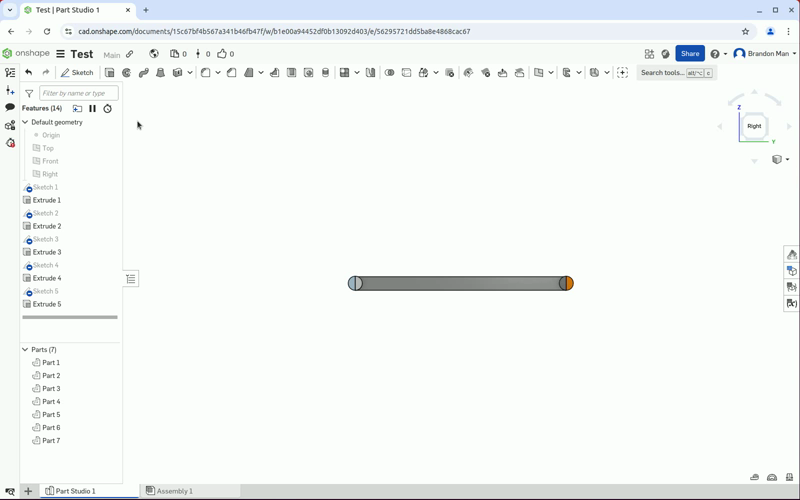
key(shift+h)
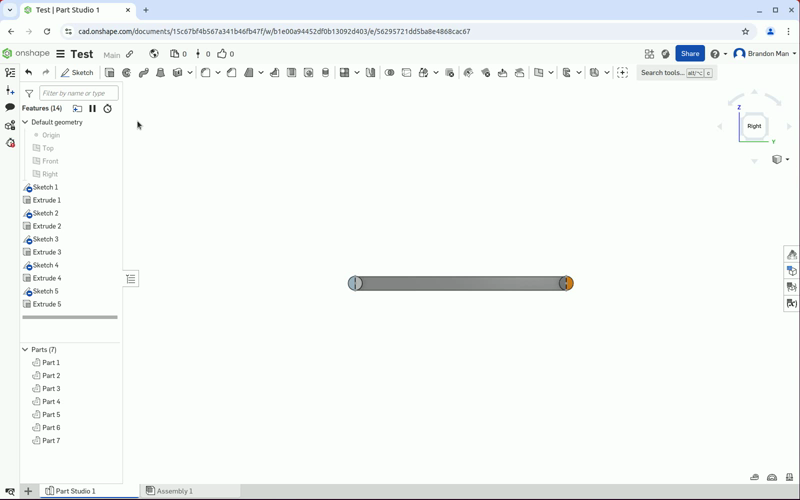
key(shift+7)
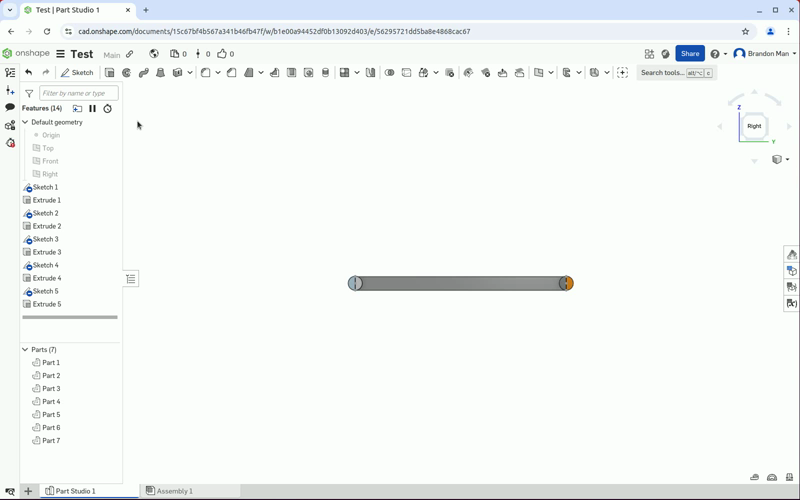
key(right, 2)
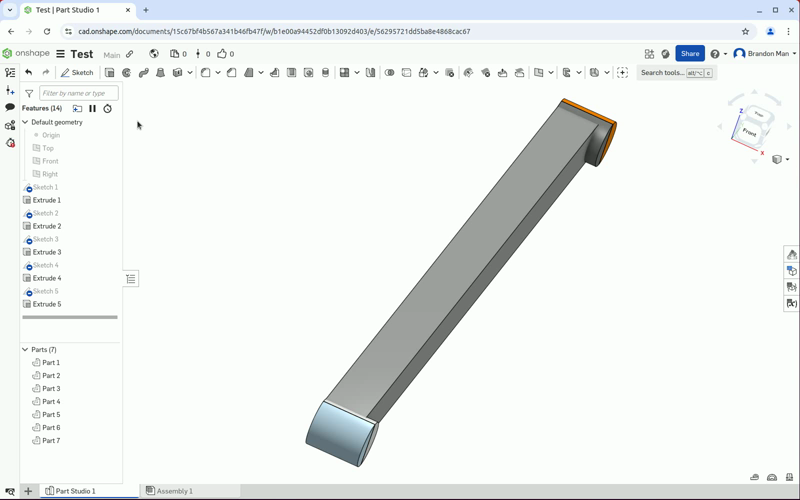
key(down, 2)
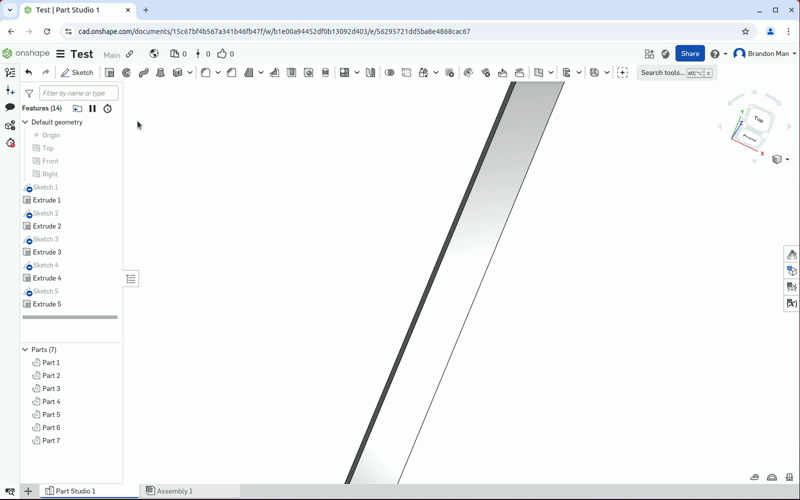
key(up, 2)
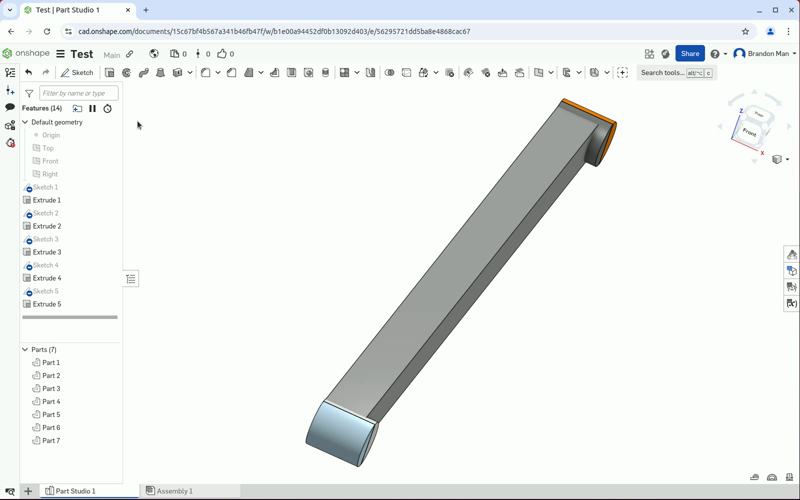
key(left, 2)
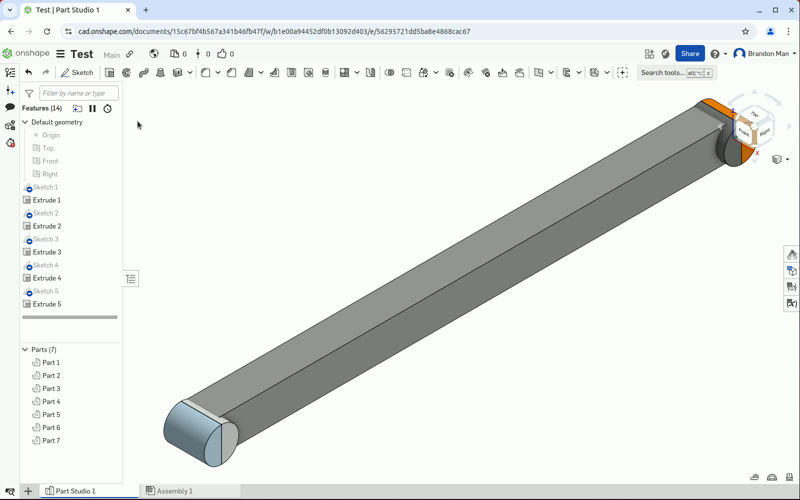
mouse_move(73, 189)
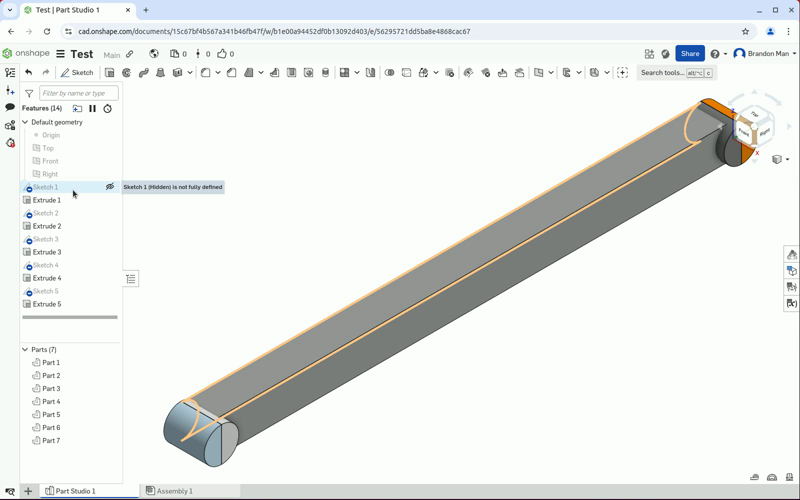
click(73, 189)